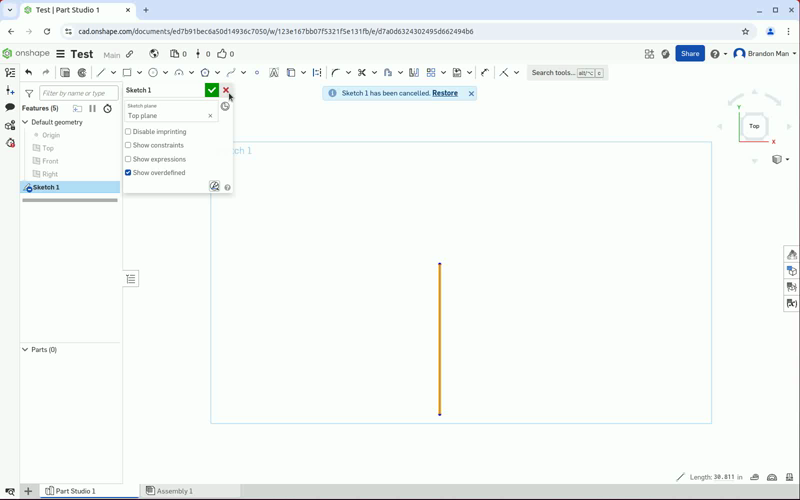
key(shift+h)
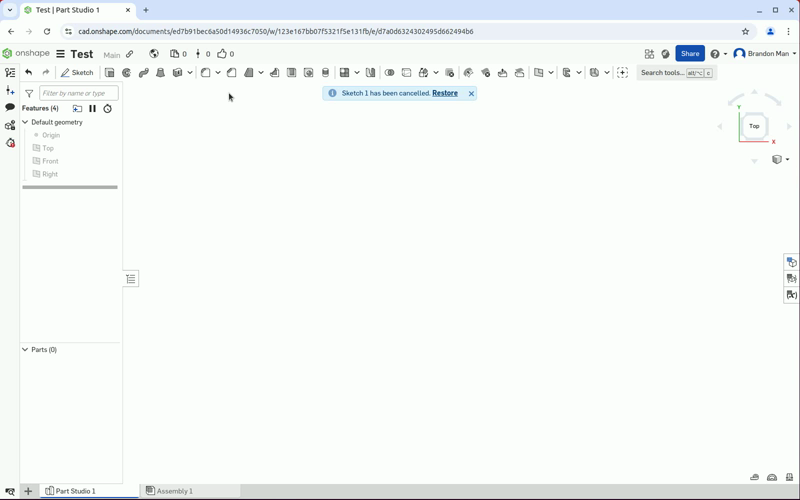
mouse_move(73, 352)
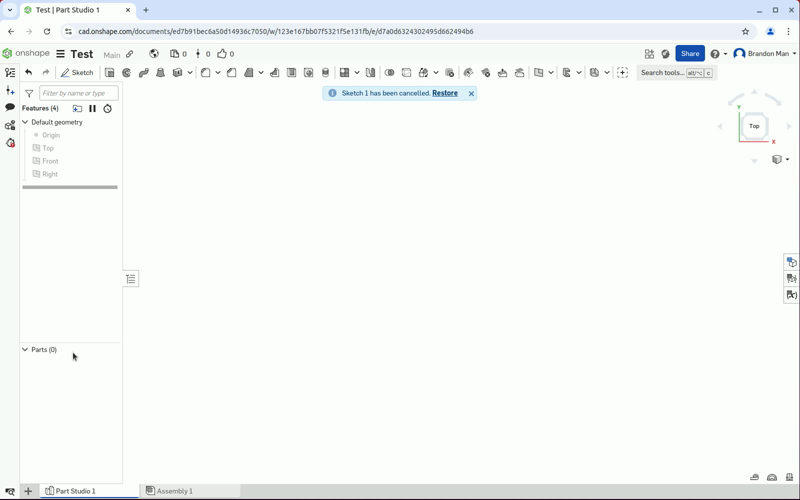
key(y)
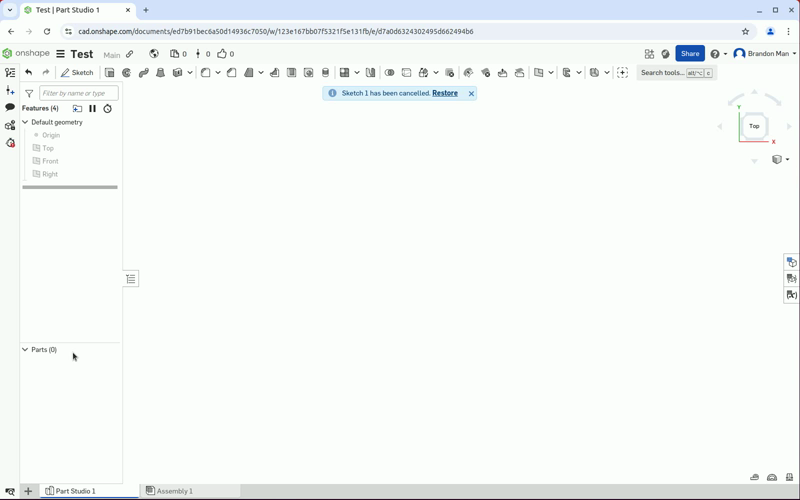
key(shift+p)
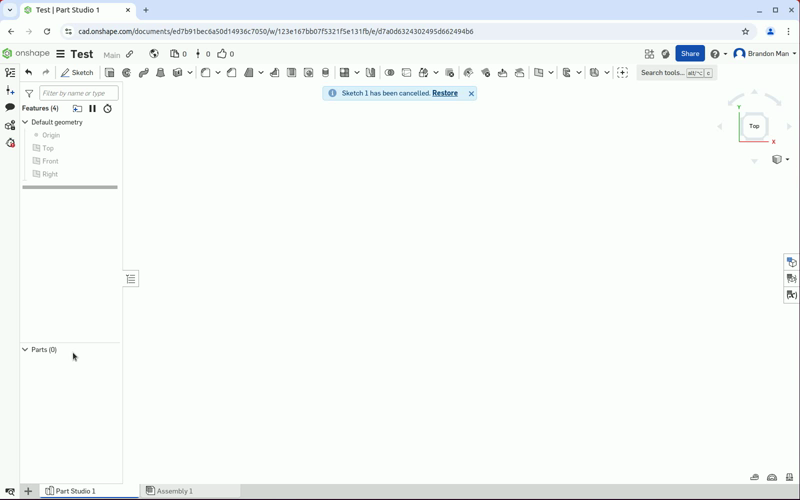
key(space)
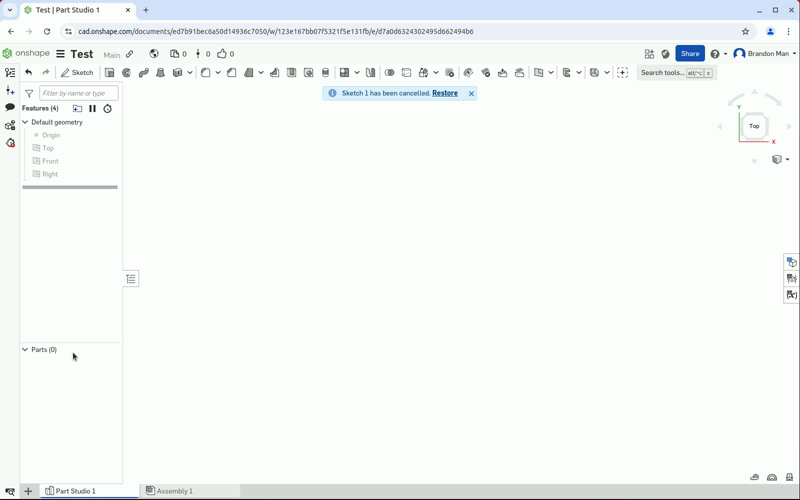
key_down(shift)
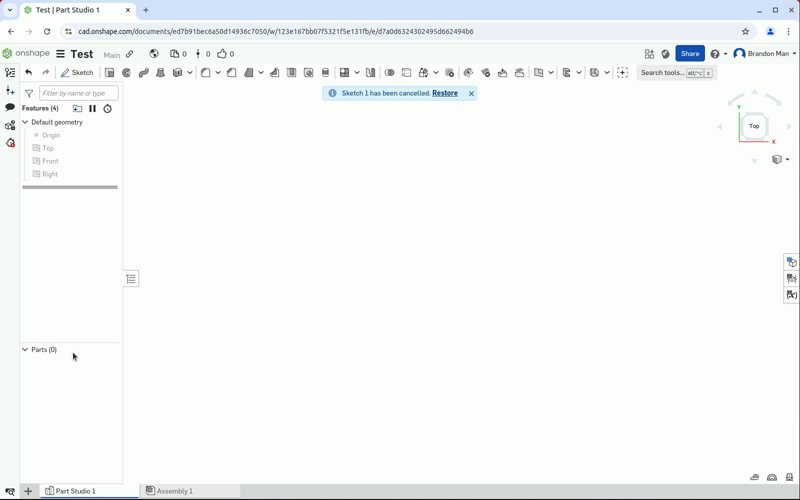
key(up)
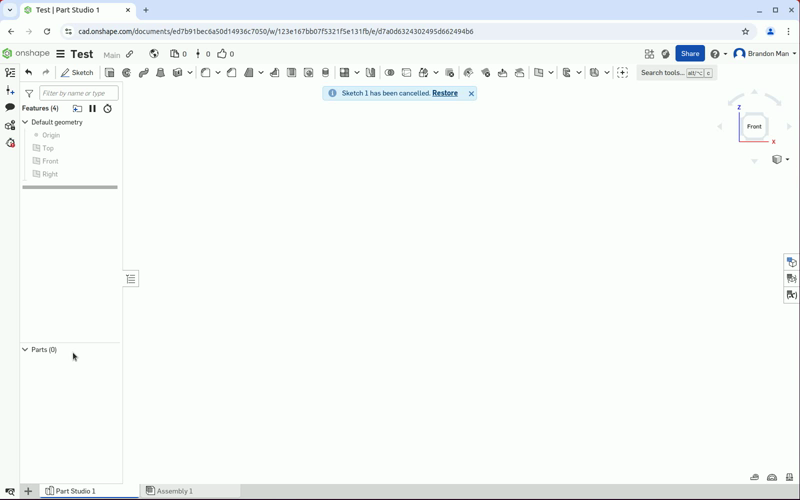
key_up(shift)
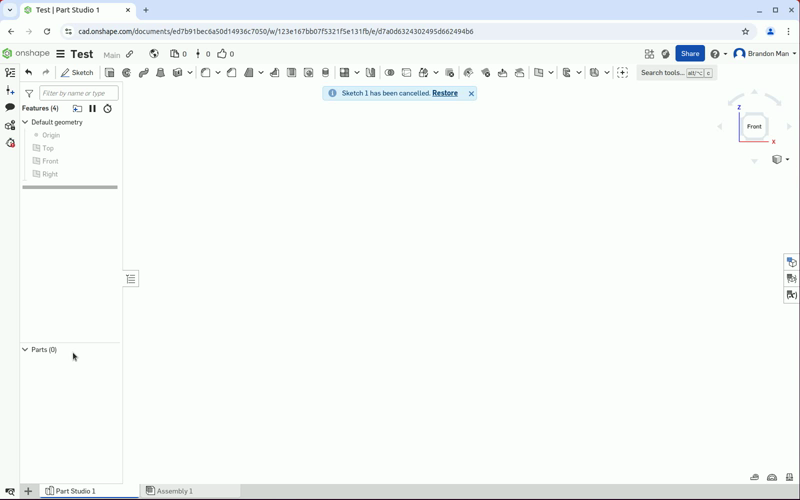
mouse_move(73, 352)
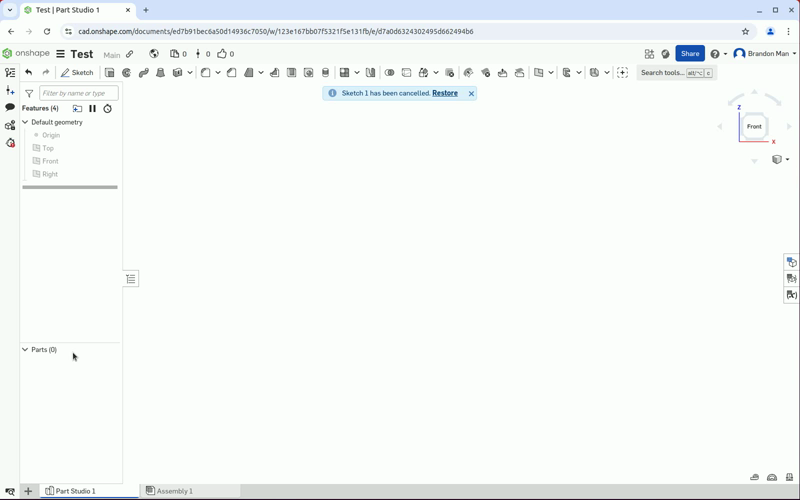
key(shift+y)
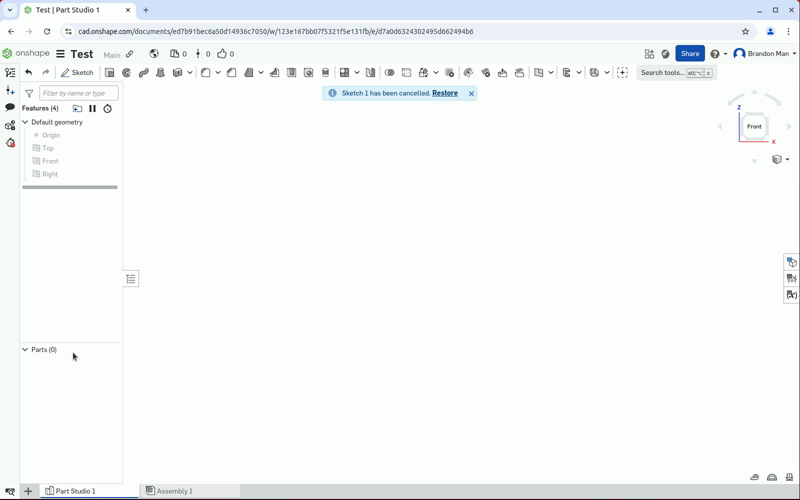
key(shift+s)
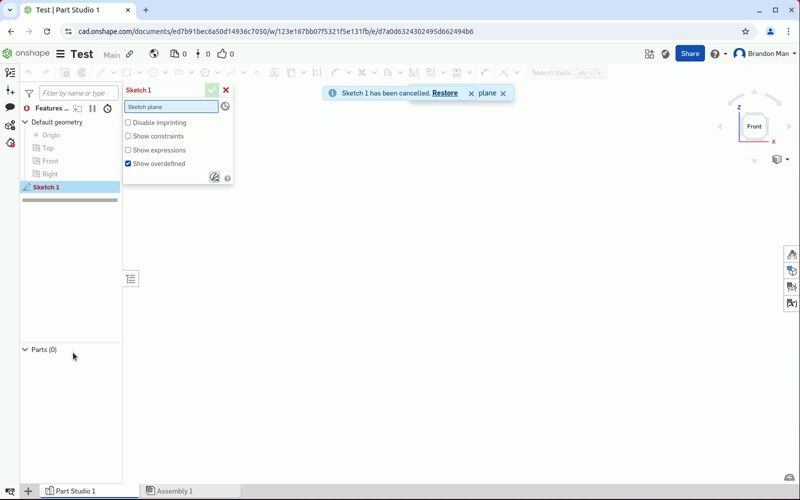
mouse_move(73, 163)
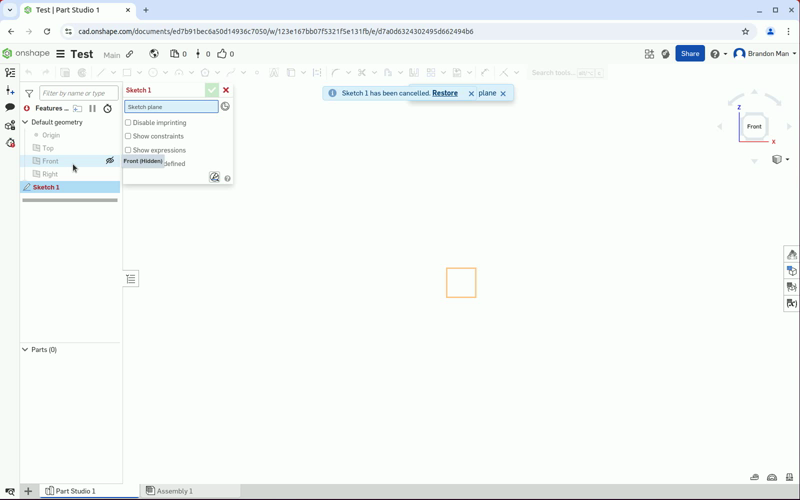
click(73, 163)
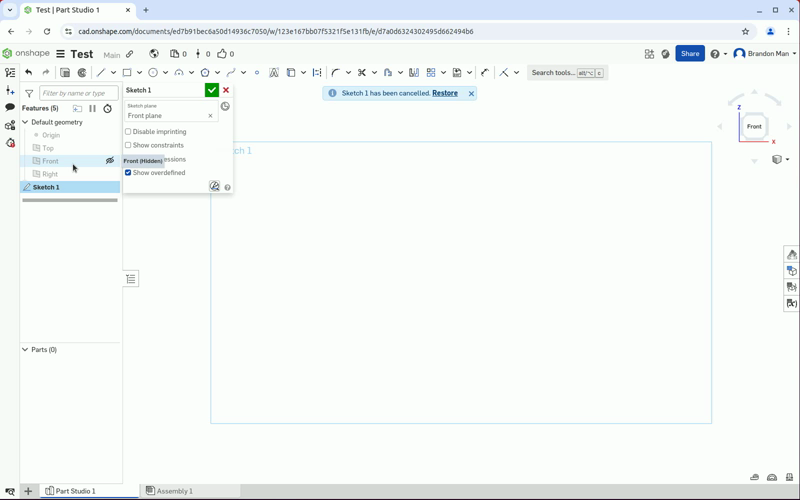
mouse_move(73, 352)
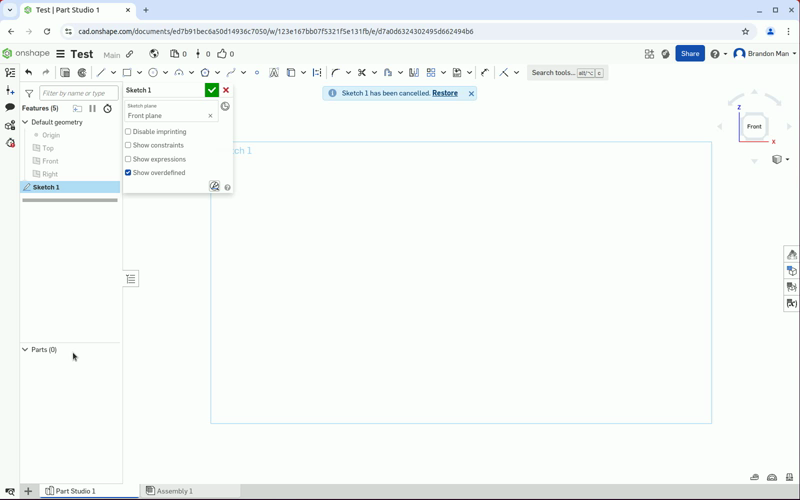
key(y)
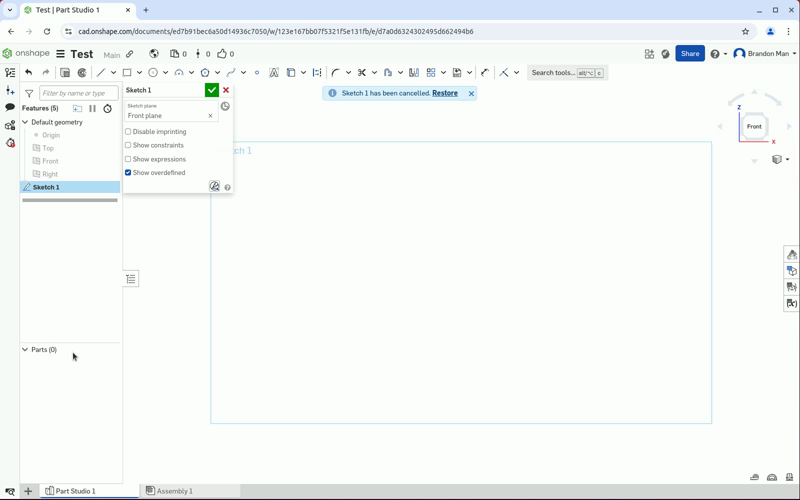
key(l)
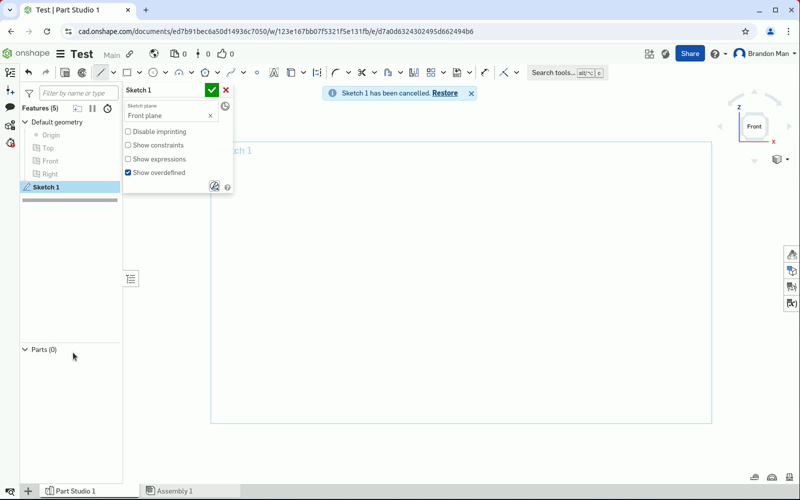
key_down(shift)
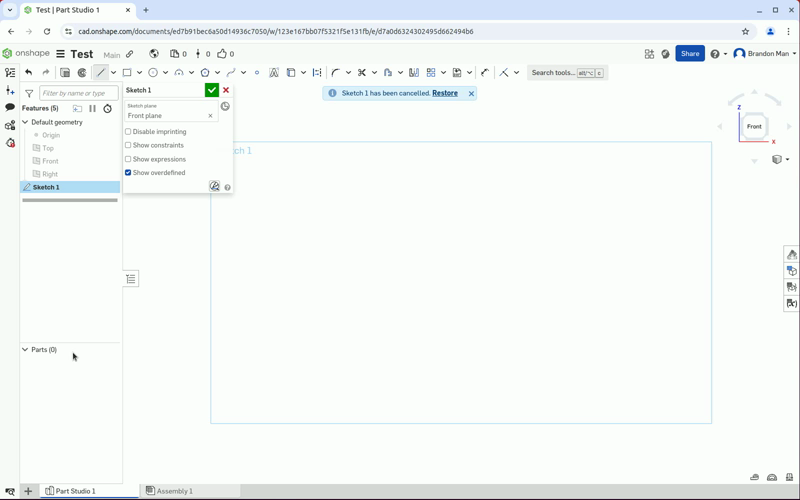
mouse_move(412, 240)
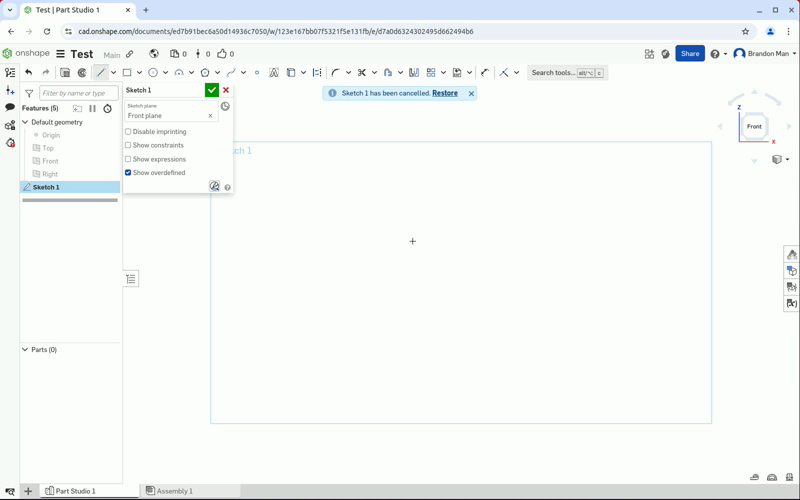
click(412, 240)
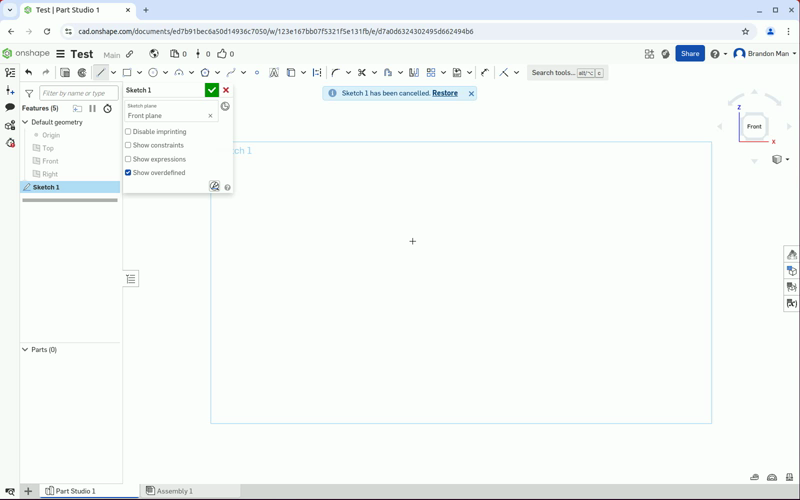
key_up(shift)
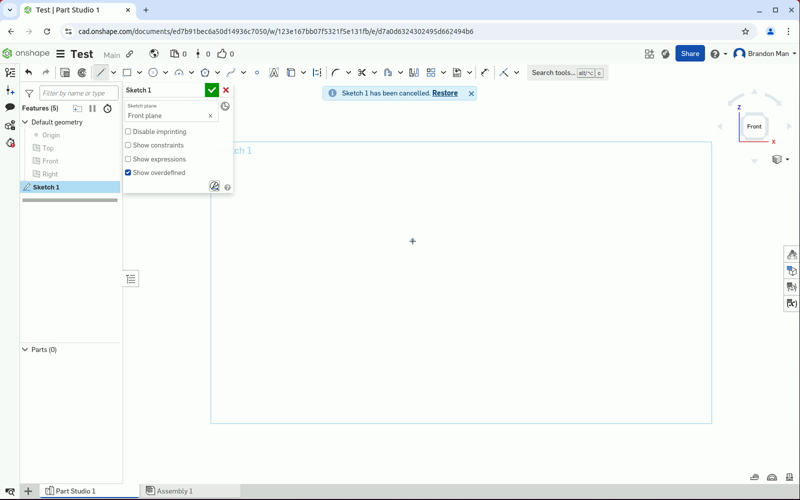
key_down(shift)
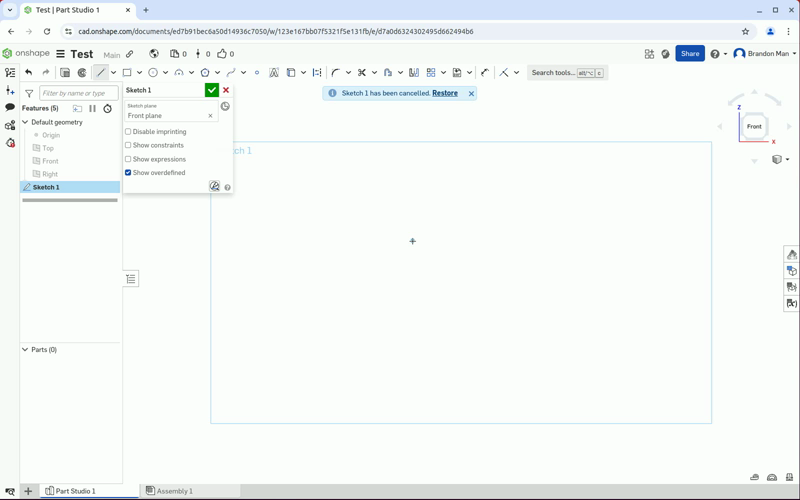
mouse_move(442, 240)
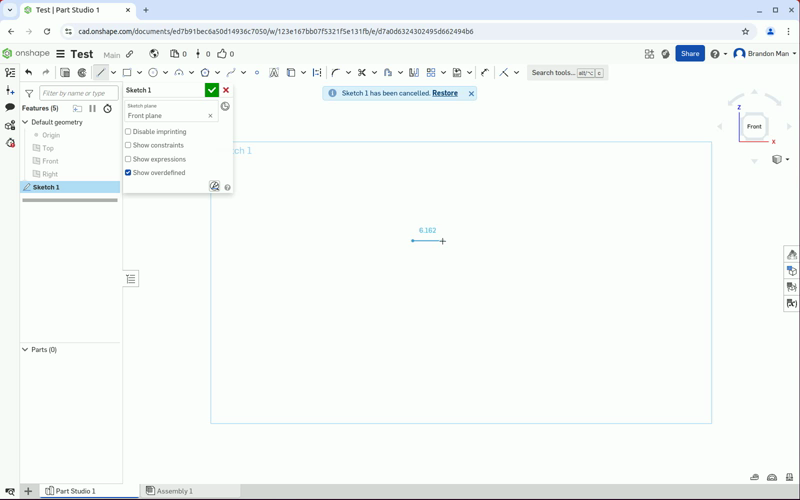
mouse_move(464, 240)
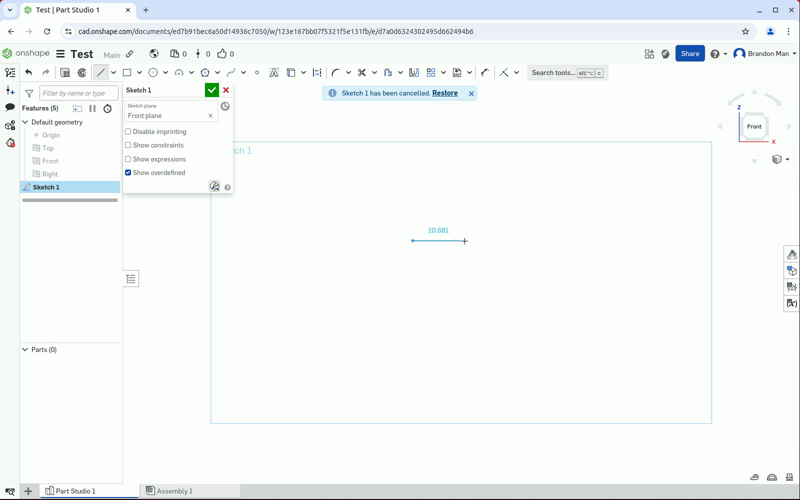
click(464, 240)
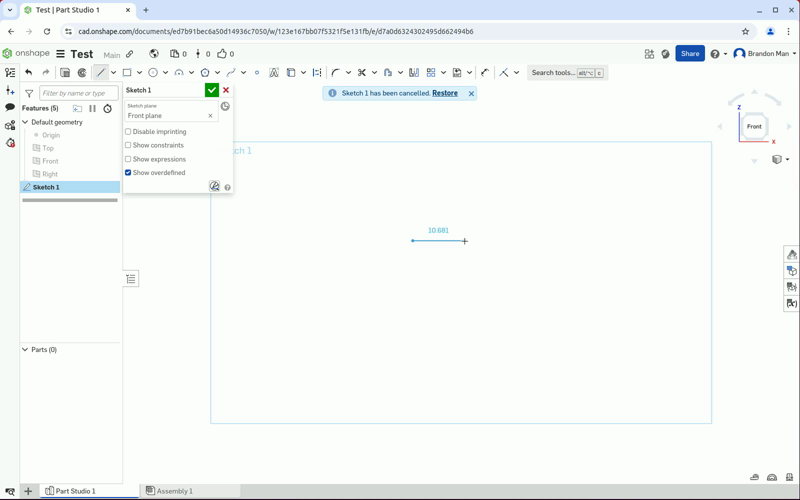
key_up(shift)
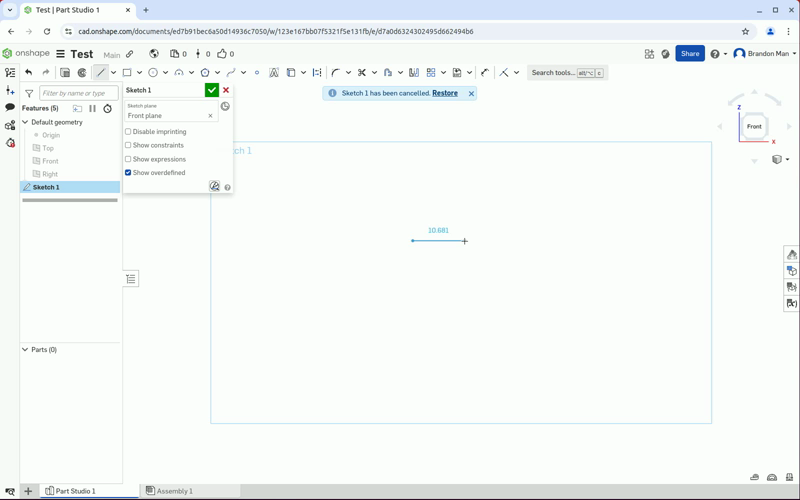
key(esc)
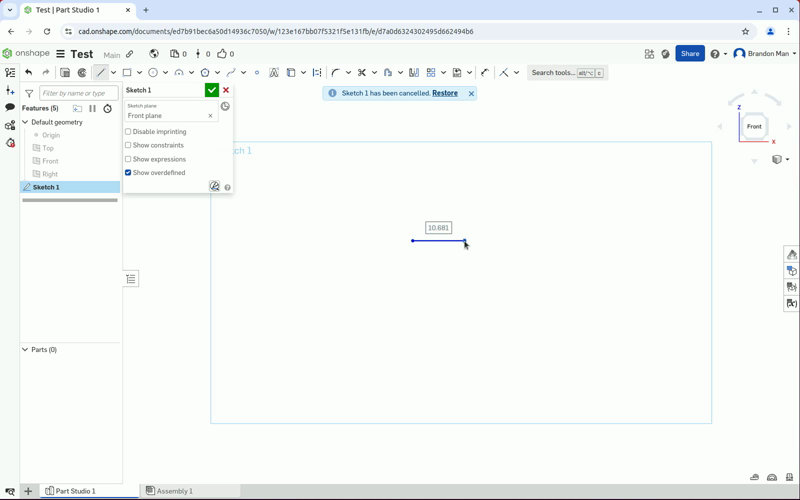
key(a)
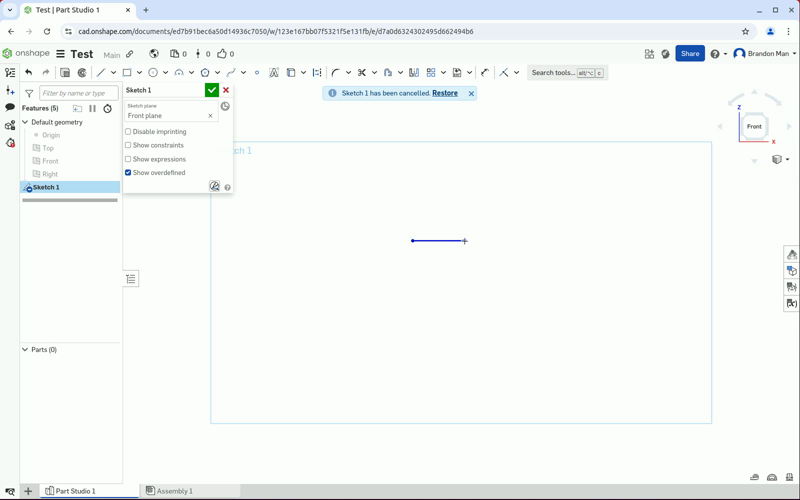
mouse_move(464, 240)
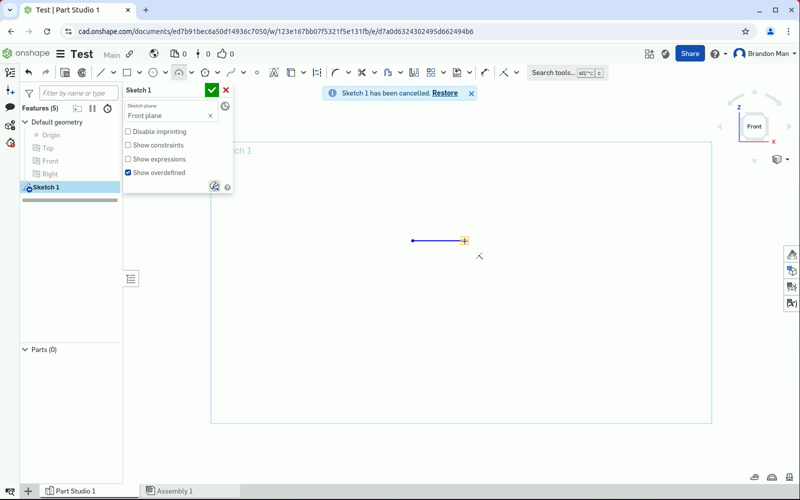
click(464, 240)
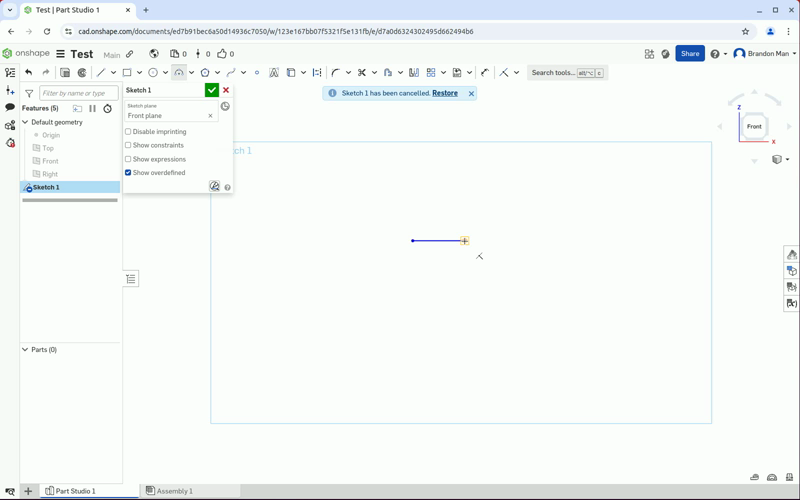
key_down(shift)
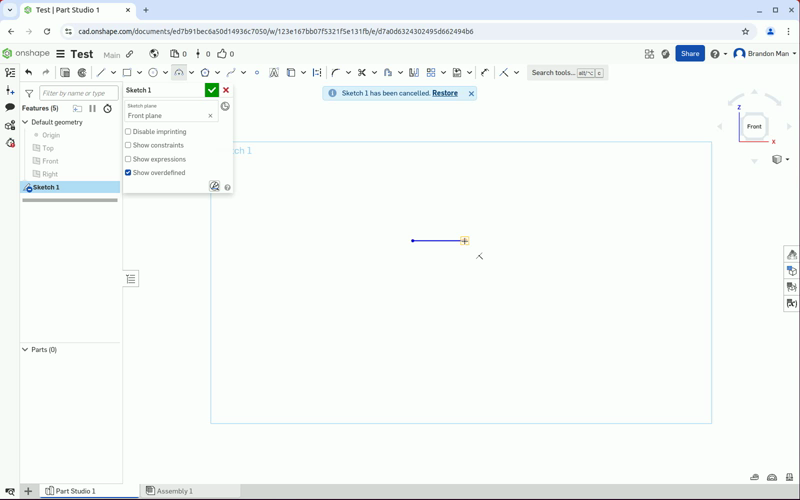
mouse_move(484, 221)
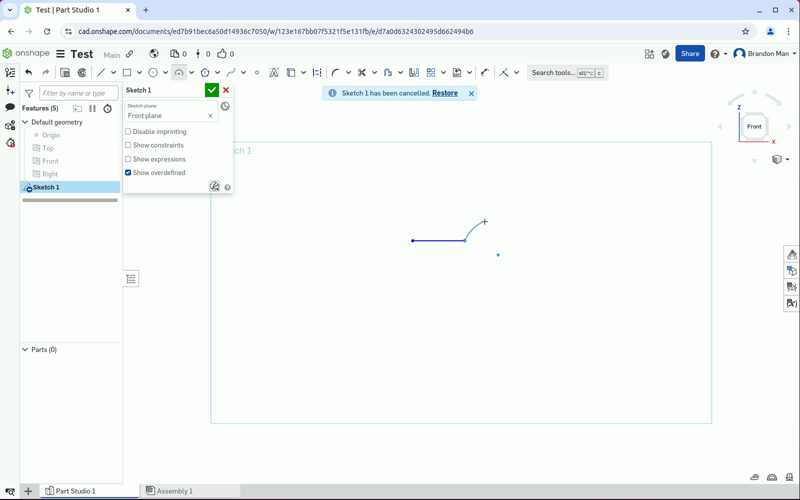
click(484, 221)
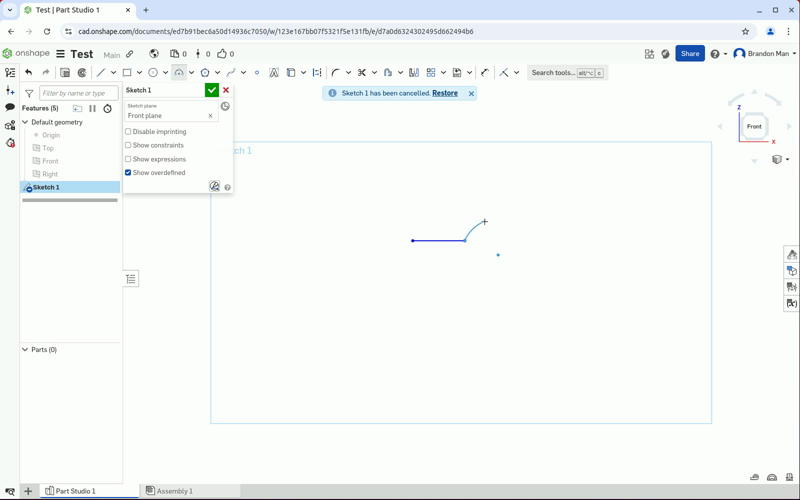
mouse_move(470, 226)
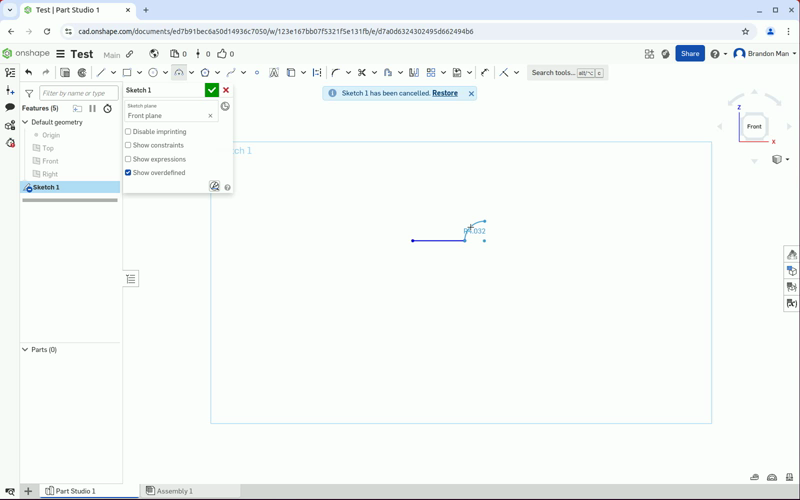
click(470, 226)
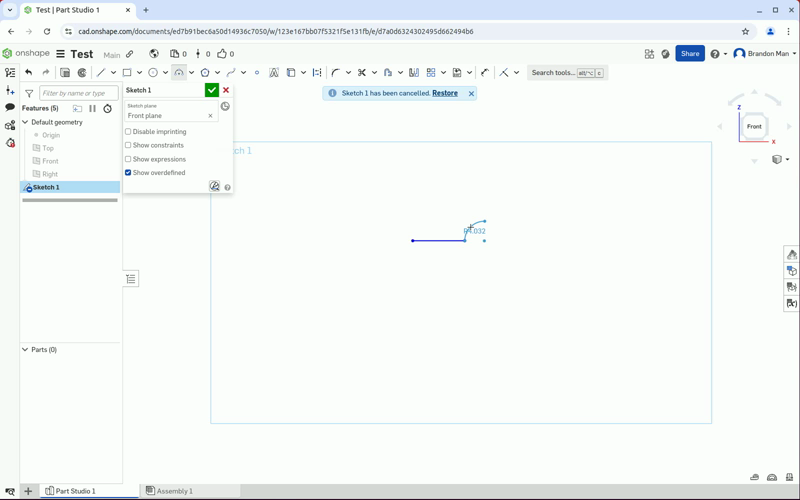
key_up(shift)
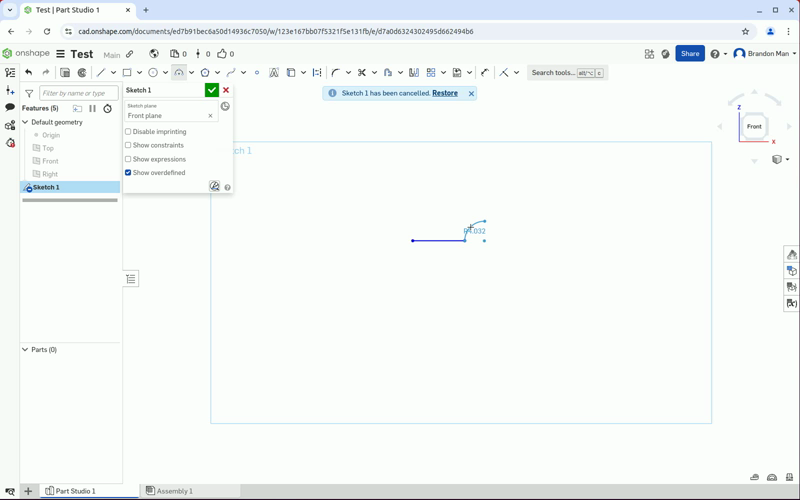
key(esc)
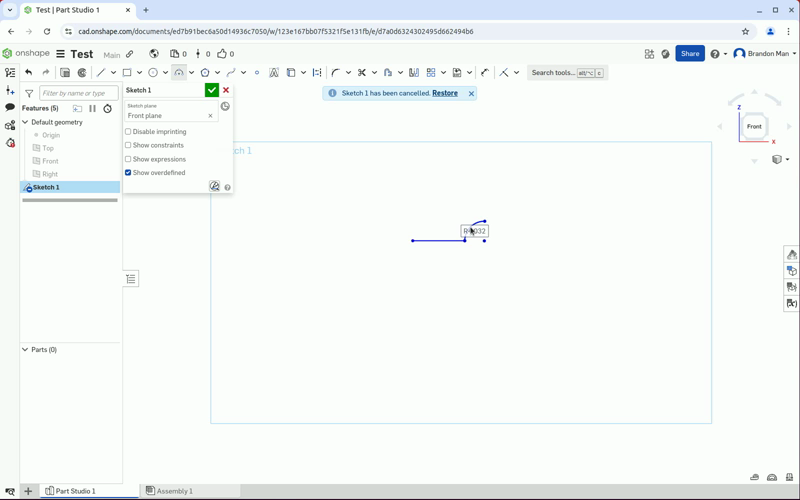
key(l)
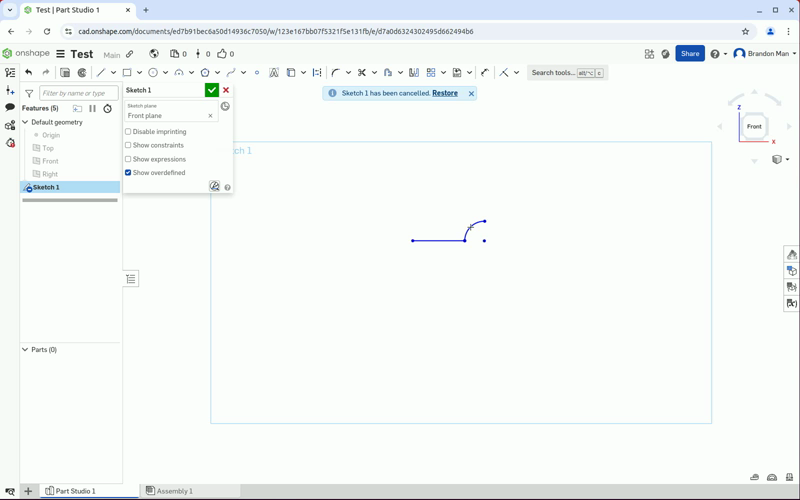
mouse_move(484, 221)
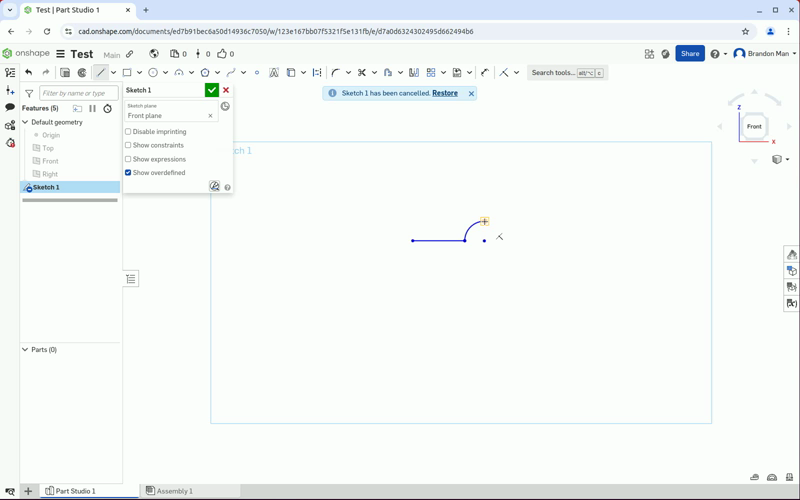
click(484, 221)
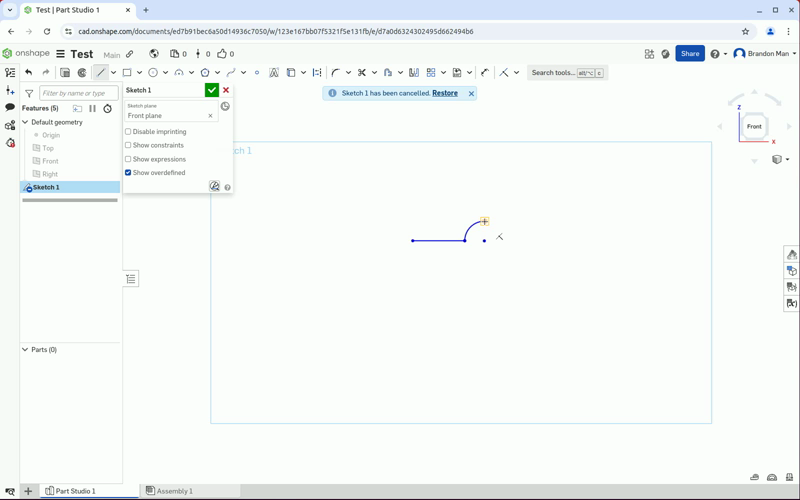
key_down(shift)
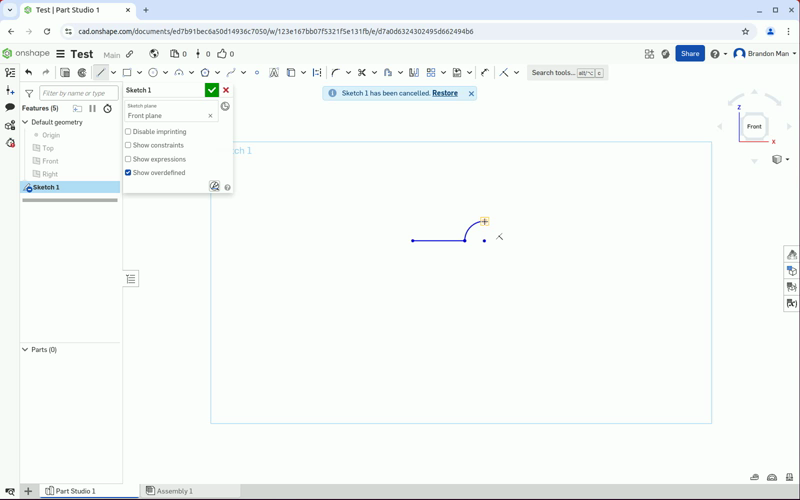
mouse_move(514, 221)
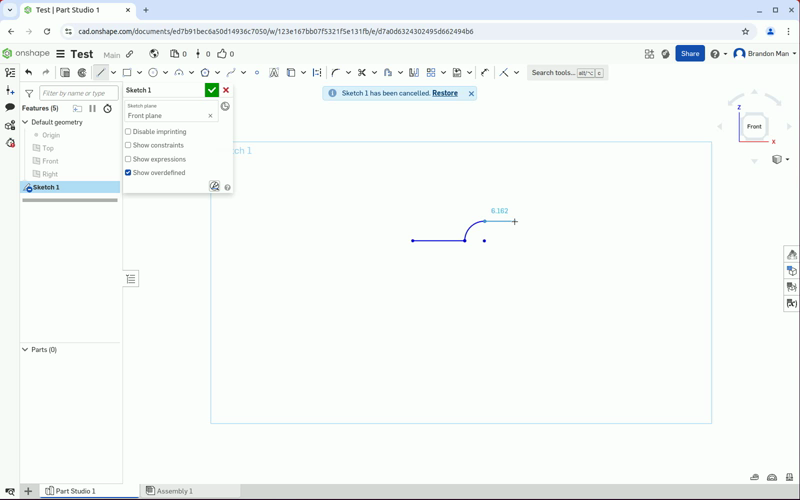
mouse_move(484, 204)
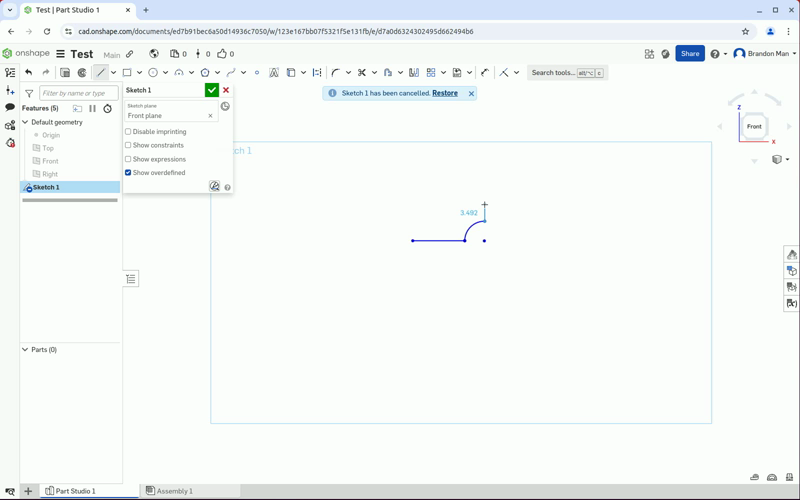
click(484, 204)
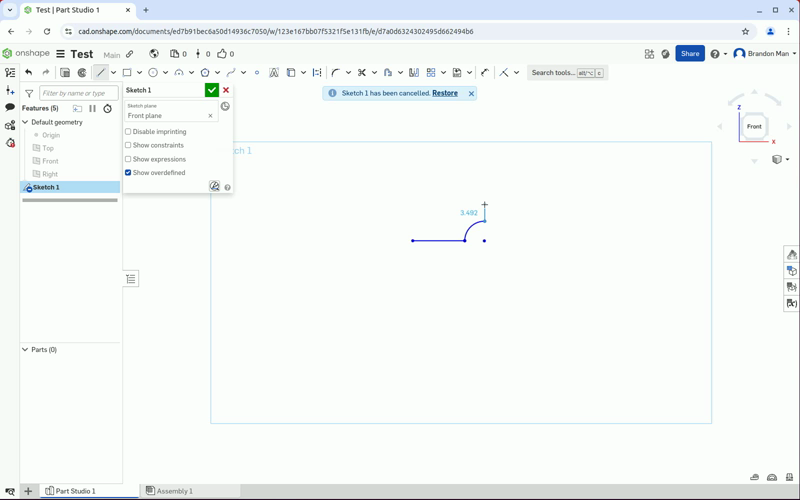
key_up(shift)
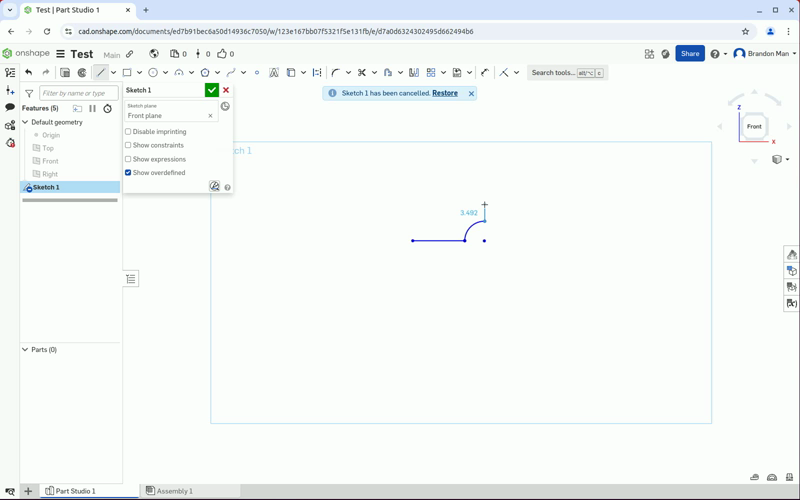
key_down(shift)
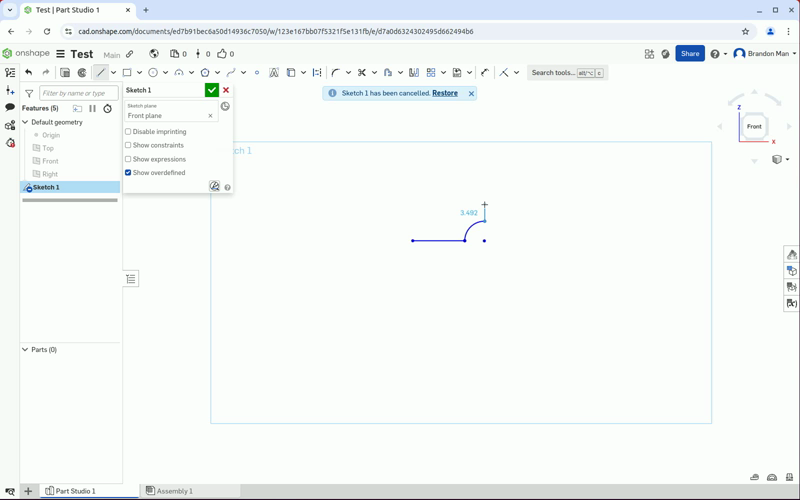
mouse_move(412, 204)
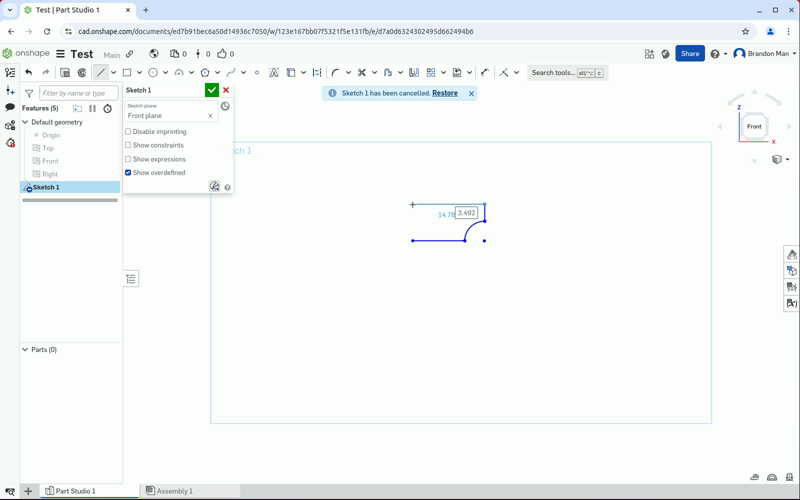
click(412, 204)
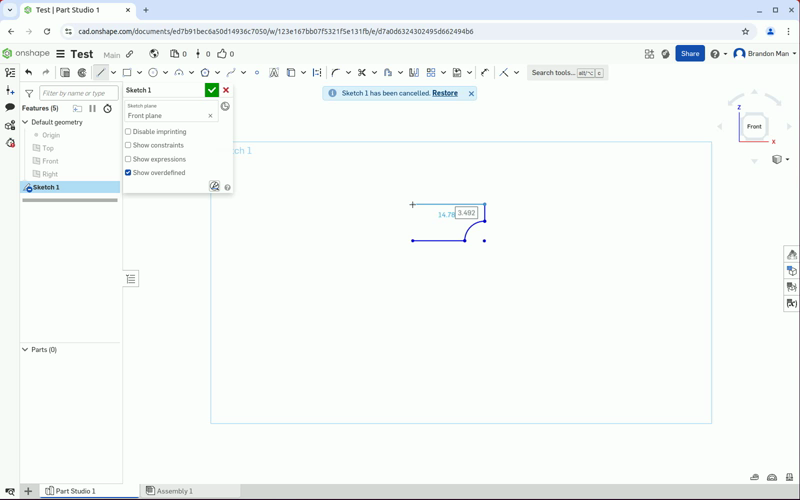
key_up(shift)
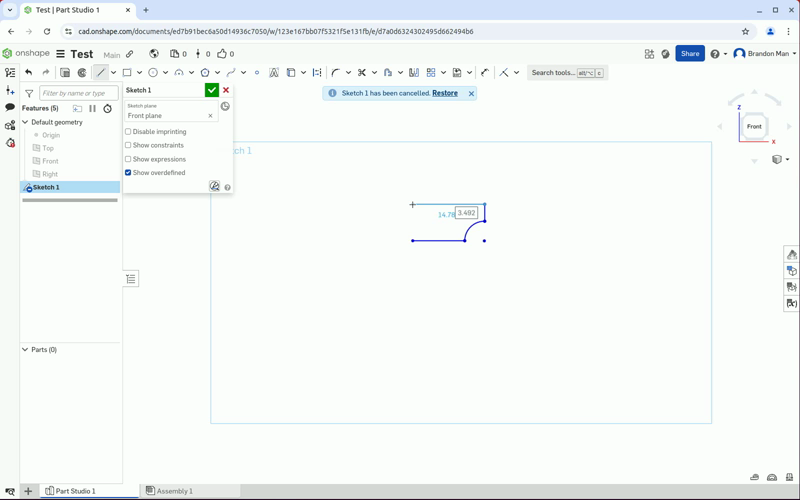
mouse_move(442, 204)
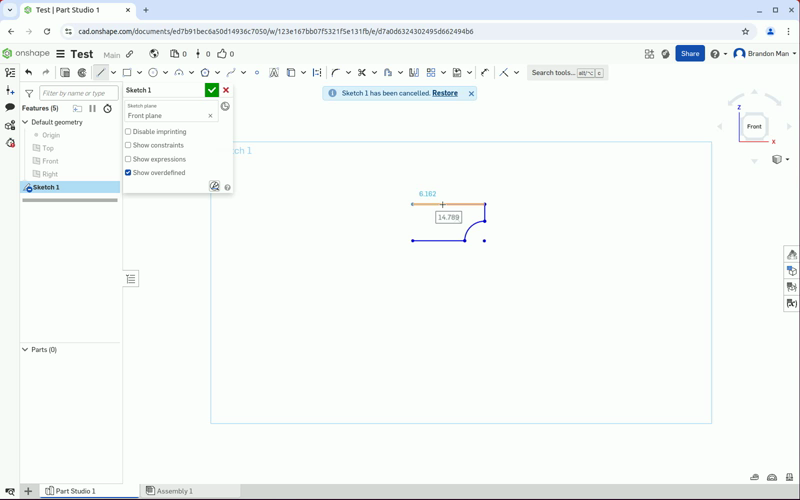
key_down(shift)
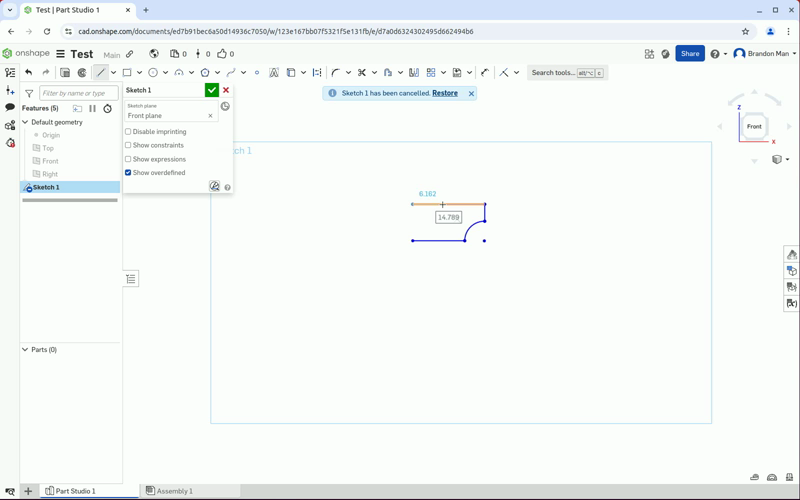
mouse_move(412, 240)
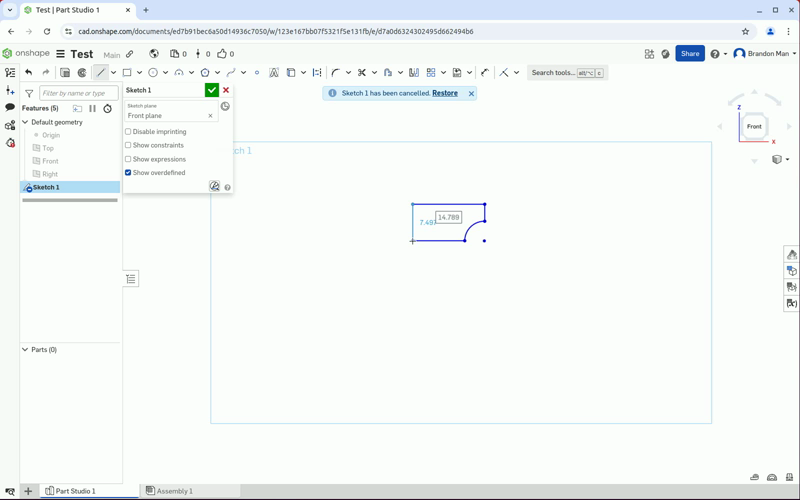
key_up(shift)
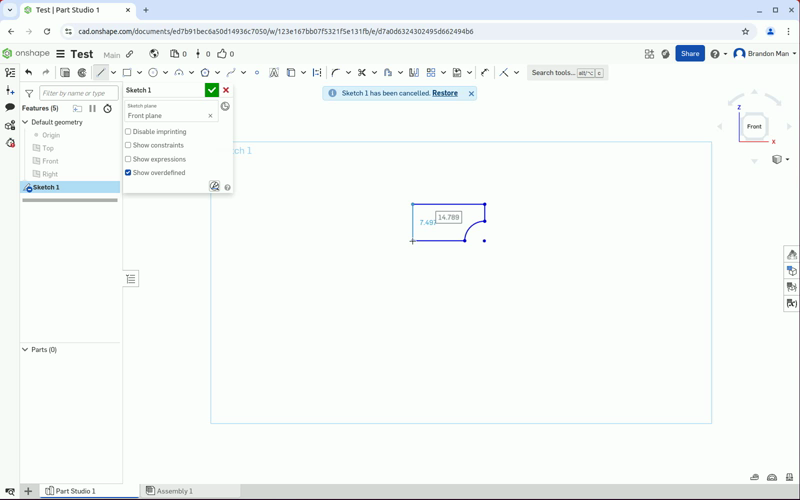
click(412, 240)
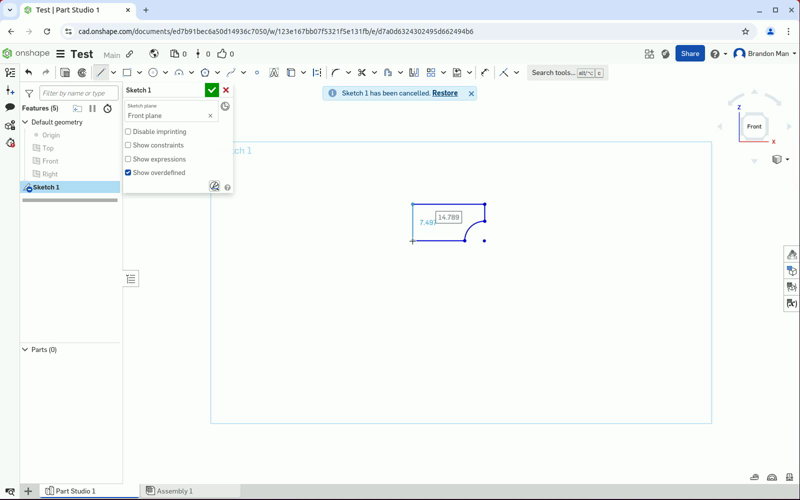
key(esc)
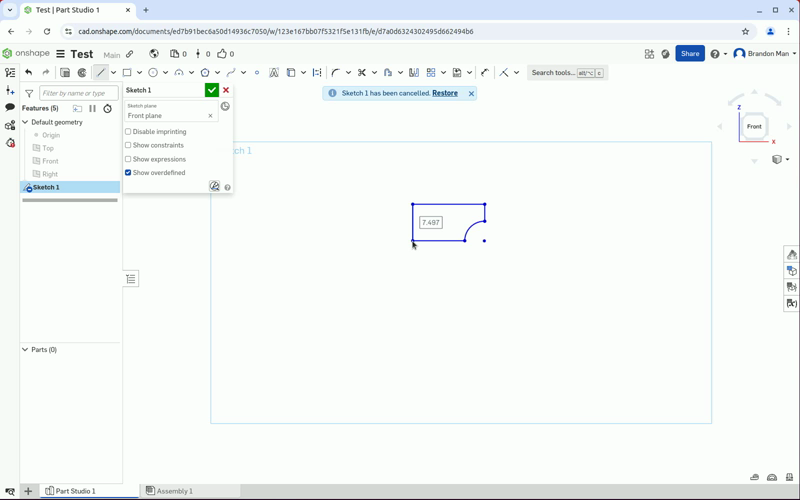
mouse_move(430, 215)
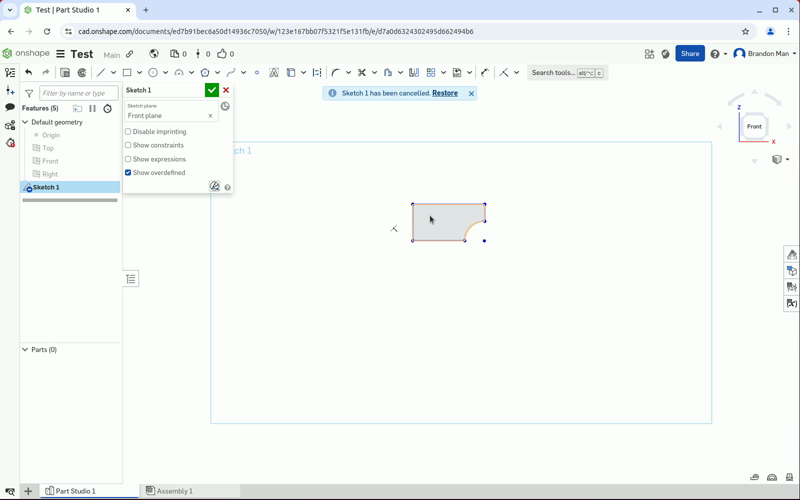
click(430, 215)
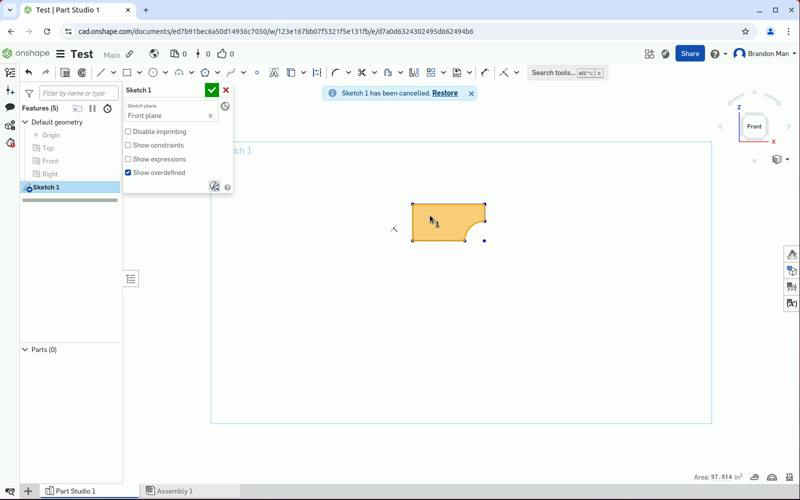
mouse_move(73, 352)
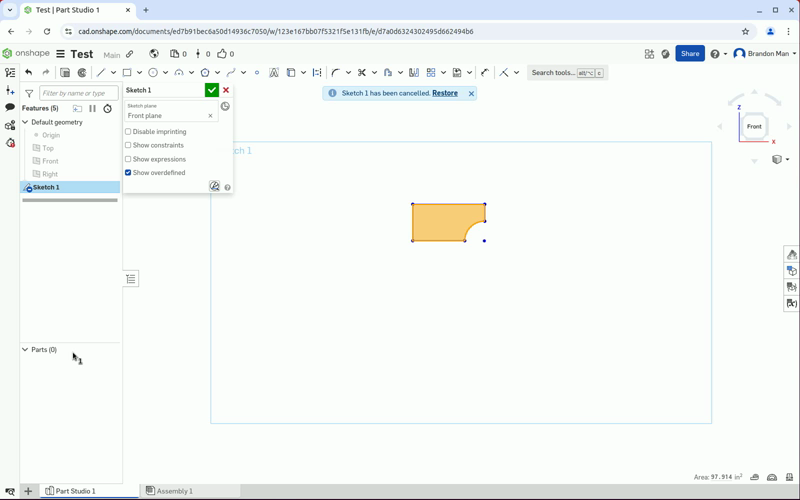
key(shift+y)
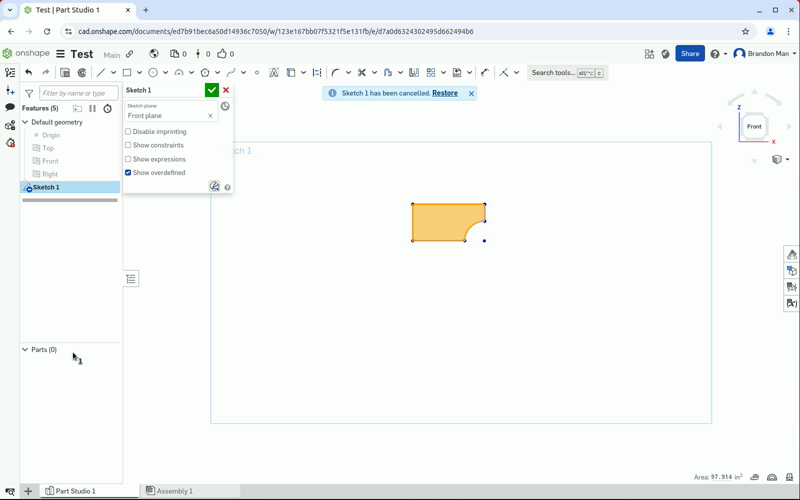
key(shift+e)
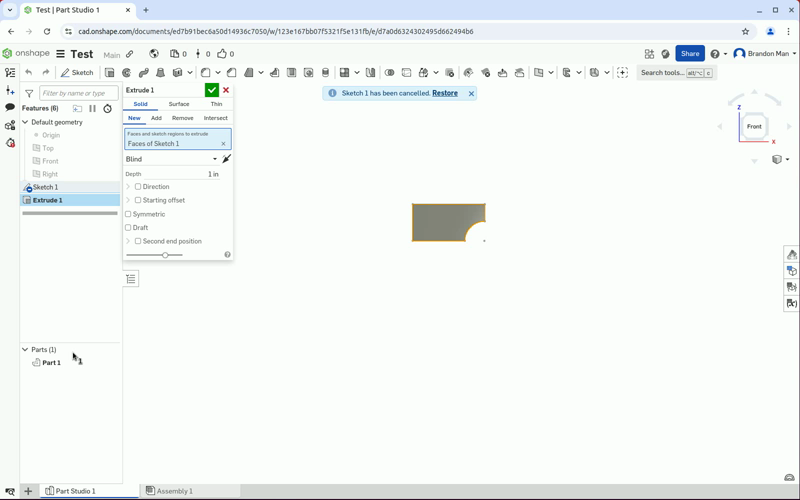
mouse_move(143, 106)
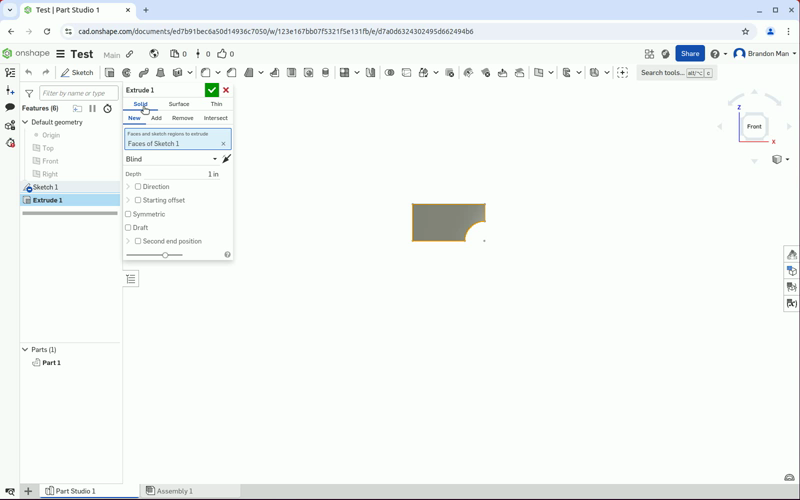
click(143, 106)
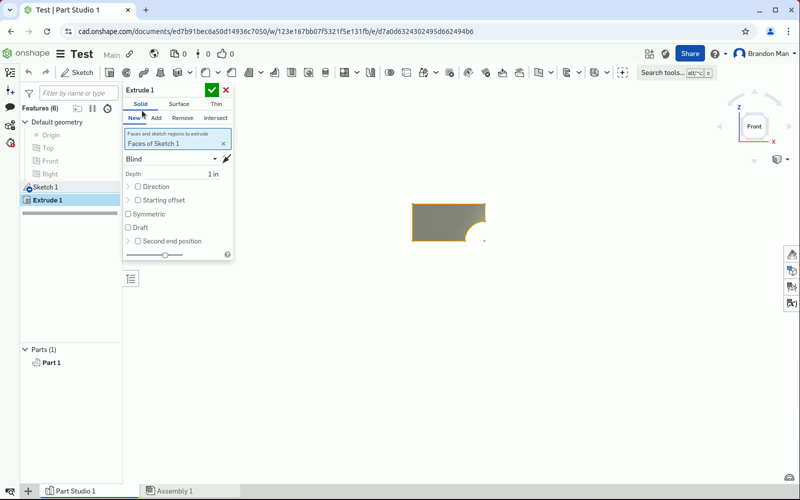
mouse_move(137, 120)
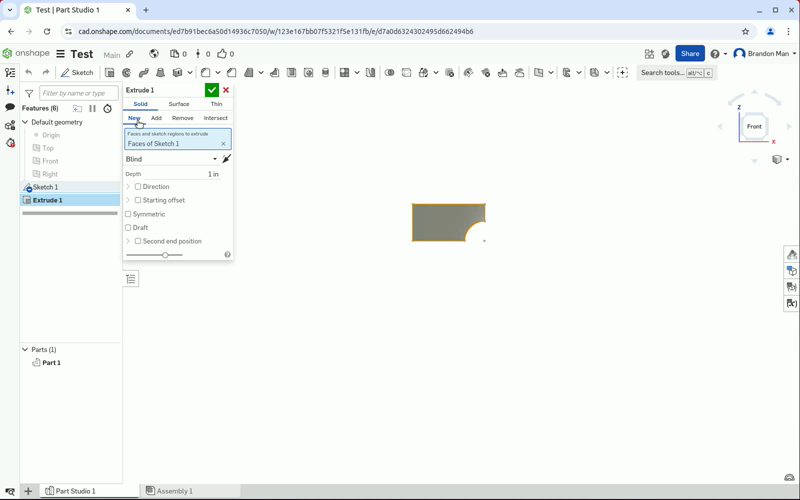
click(137, 120)
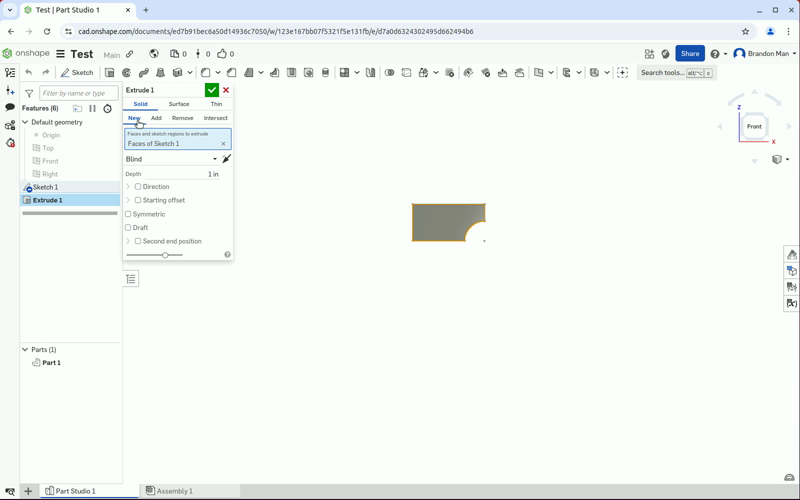
key(tab, 4)
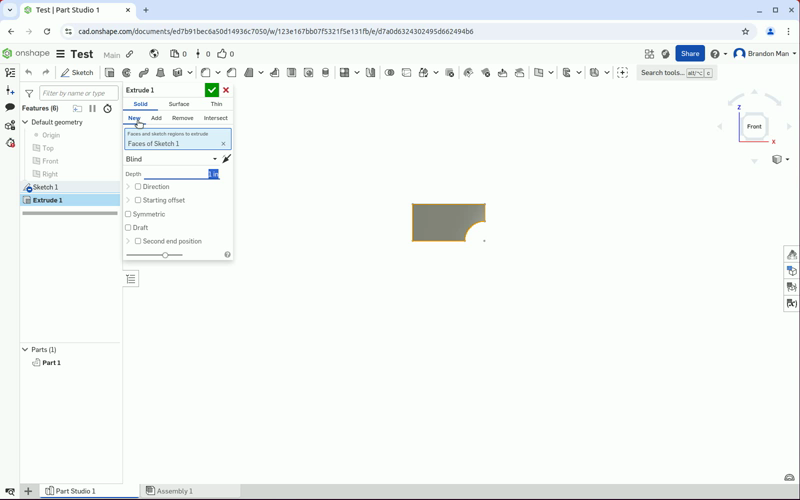
text(6.981)
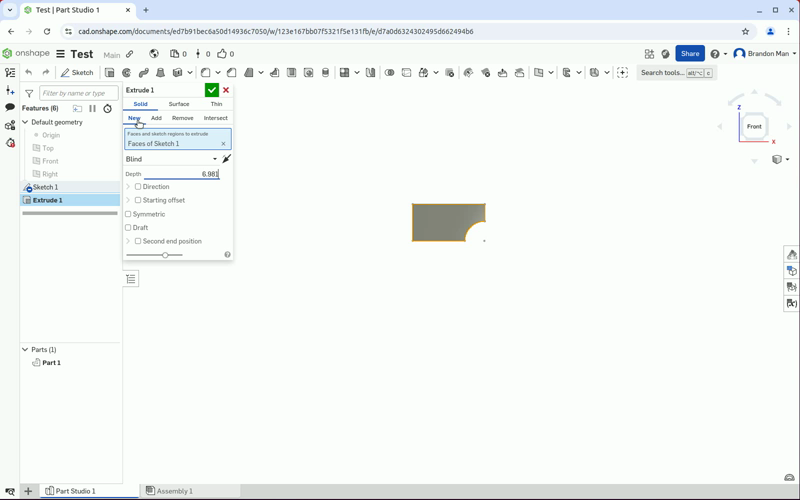
key(enter)
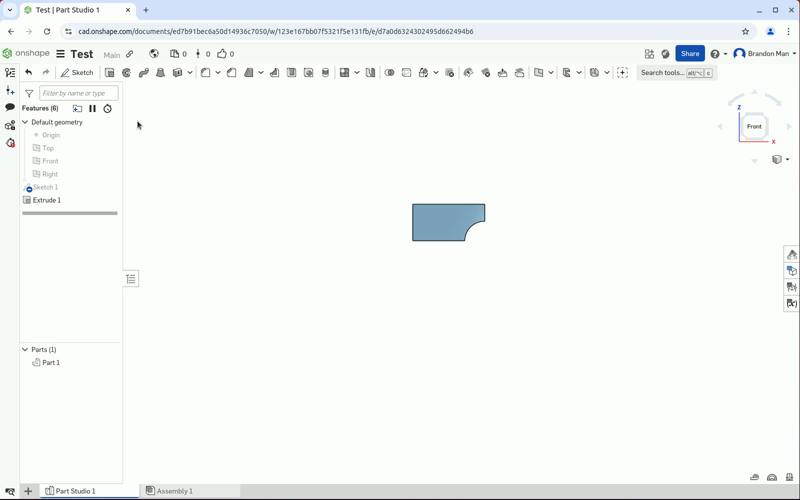
key(shift+h)
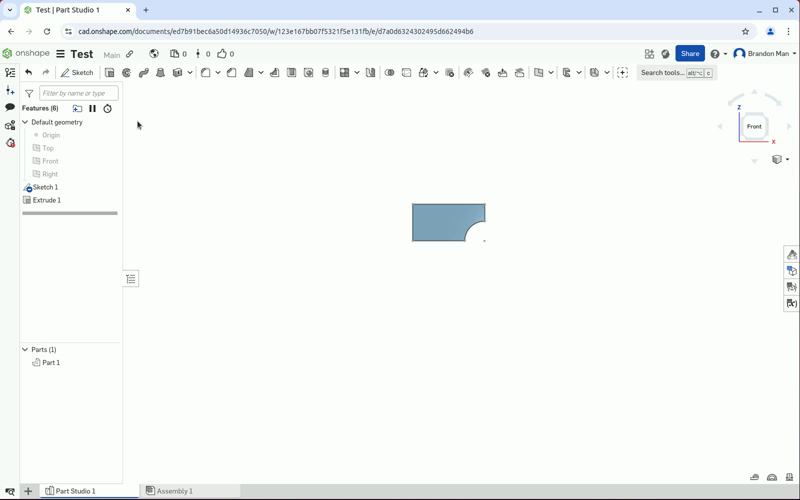
key(shift+h)
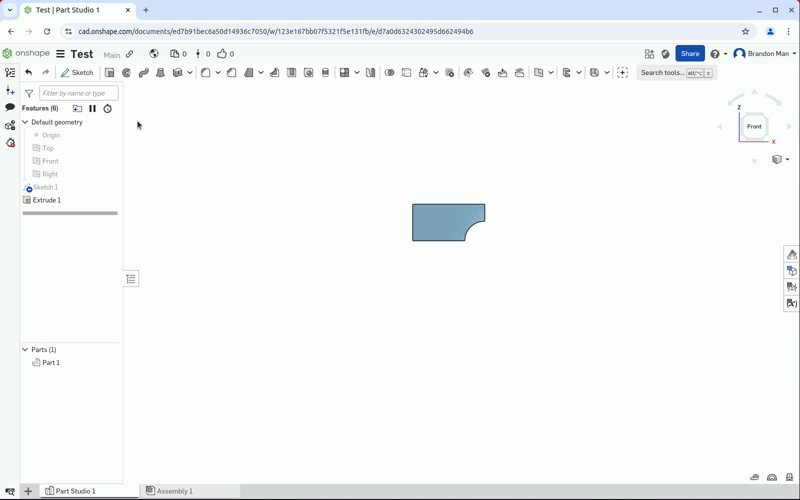
mouse_move(73, 189)
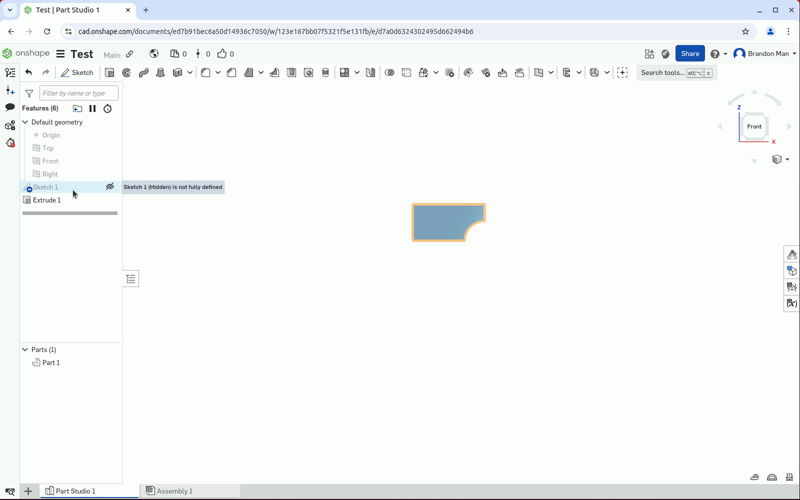
click(73, 189)
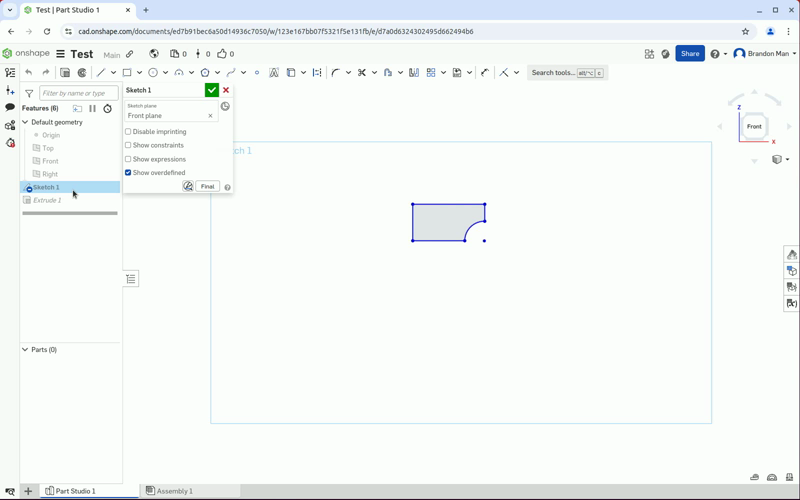
mouse_move(229, 92)
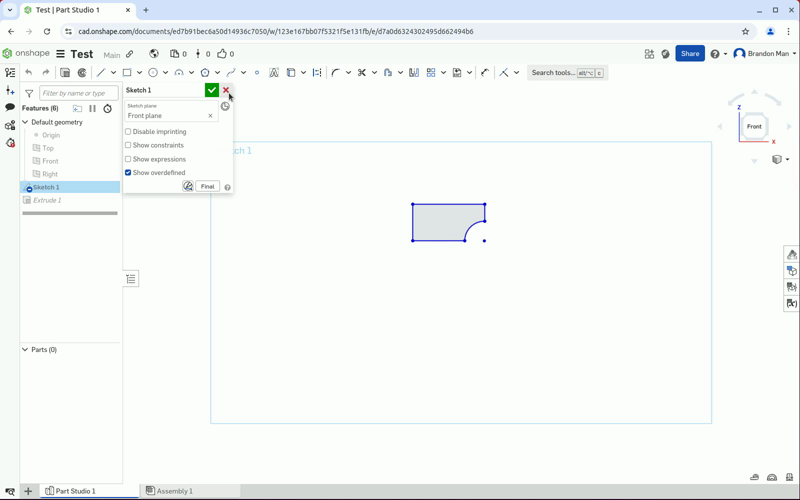
click(229, 92)
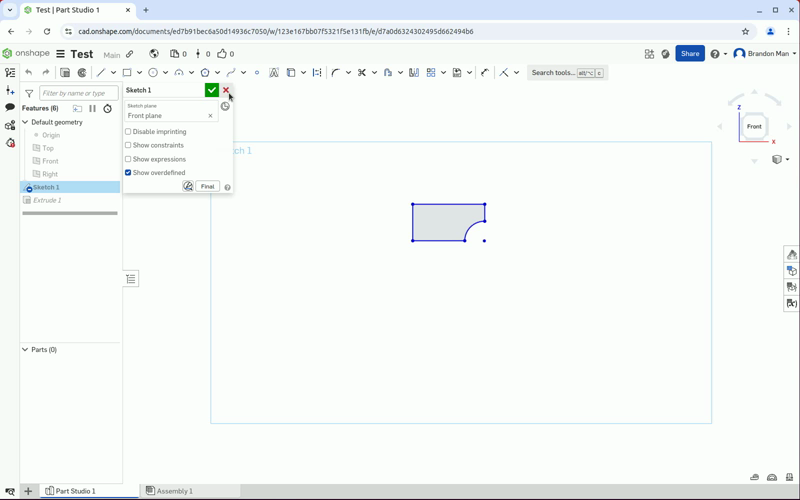
key(shift+s)
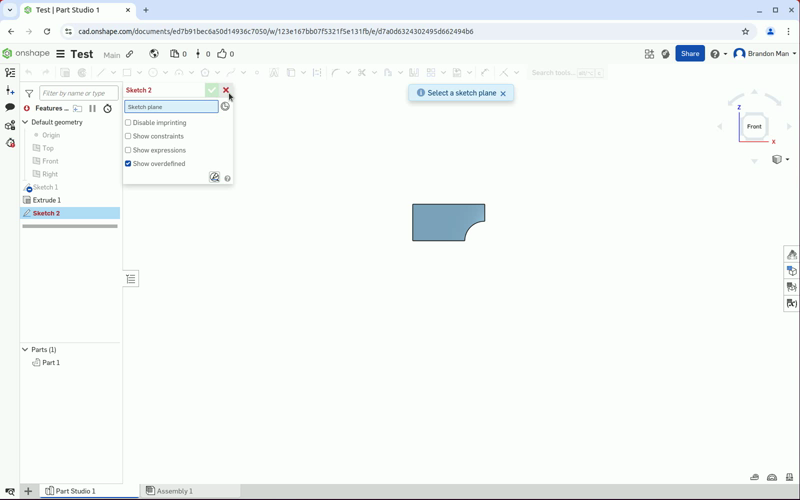
mouse_move(73, 163)
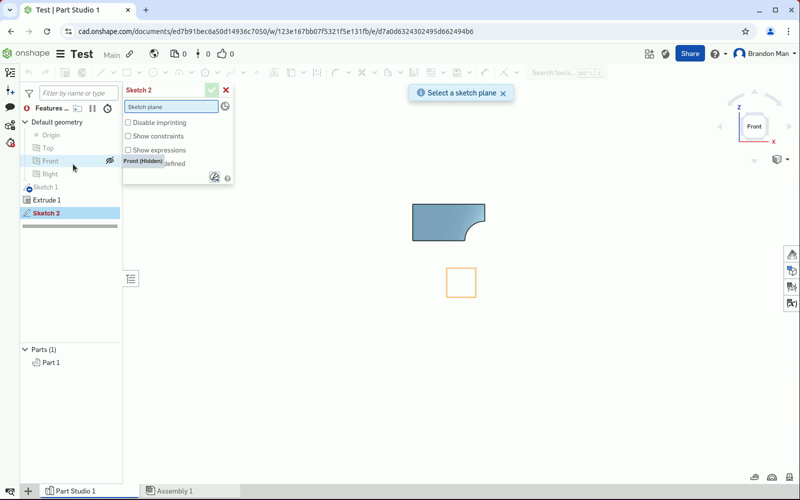
click(73, 163)
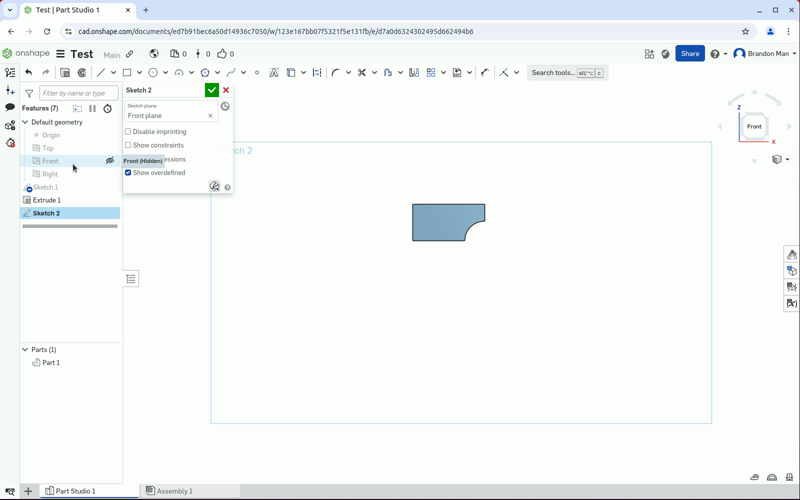
mouse_move(73, 352)
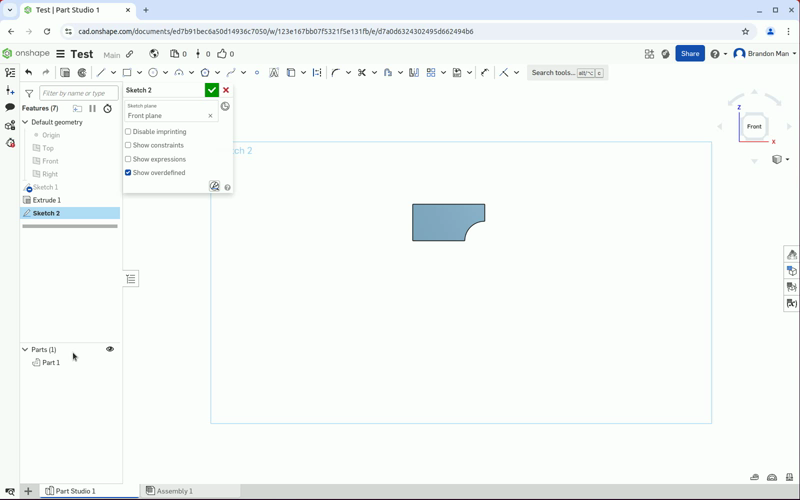
key(y)
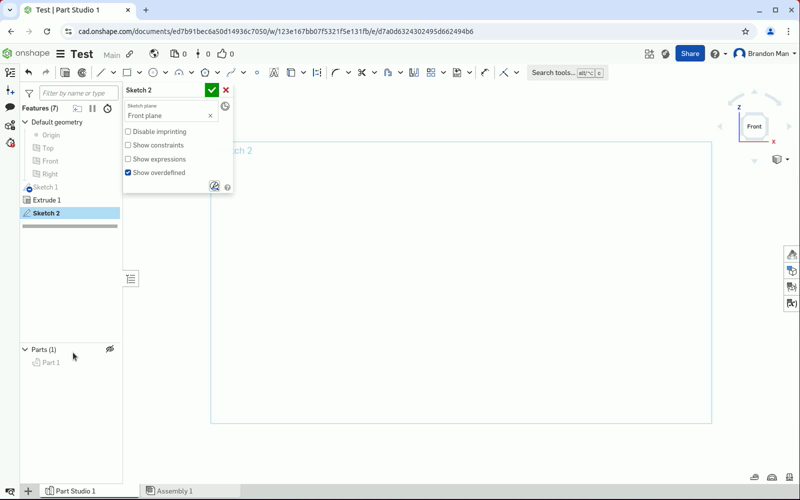
key(a)
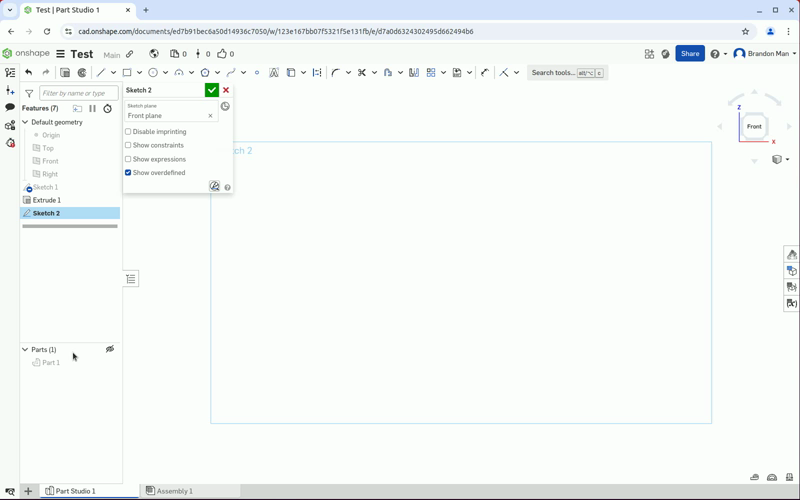
key_down(shift)
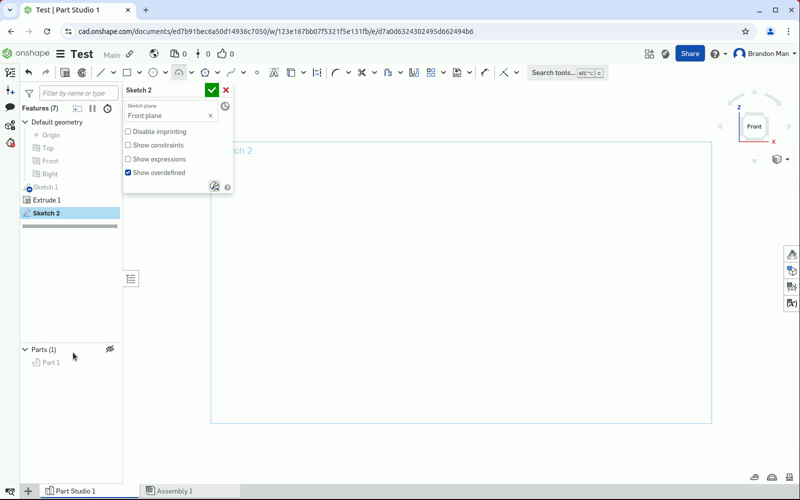
mouse_move(464, 240)
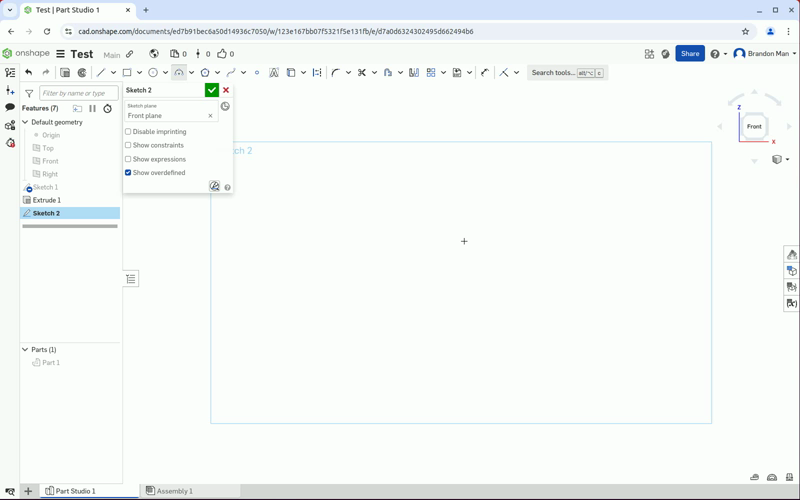
click(464, 240)
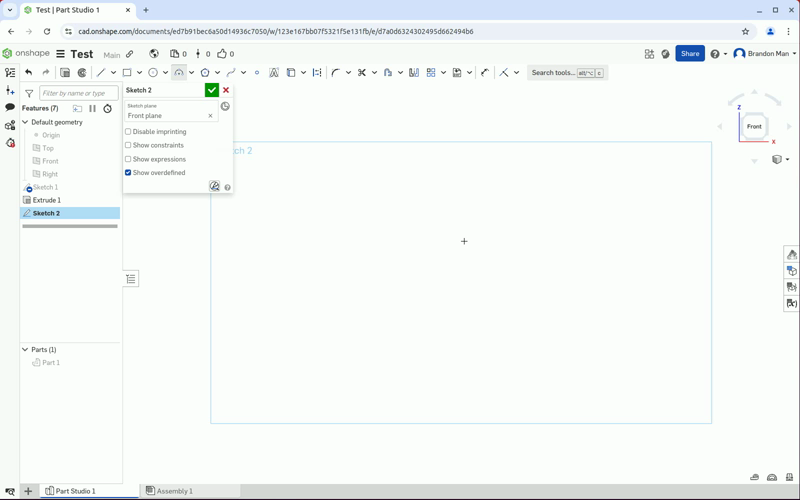
key_up(shift)
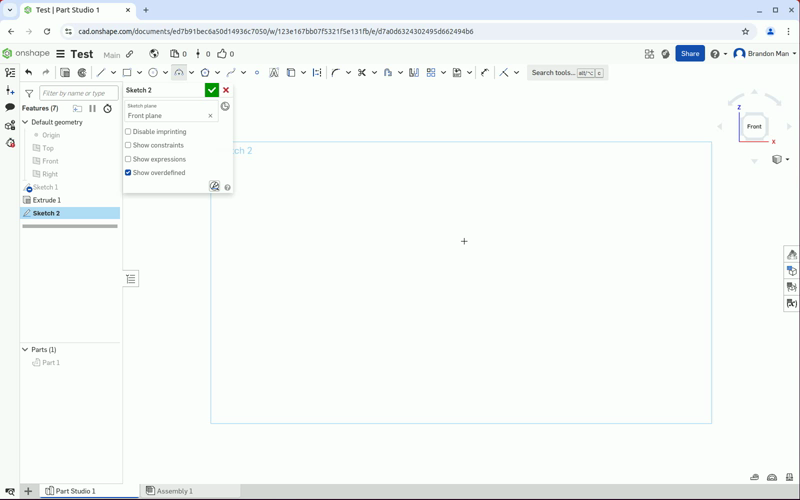
key_down(shift)
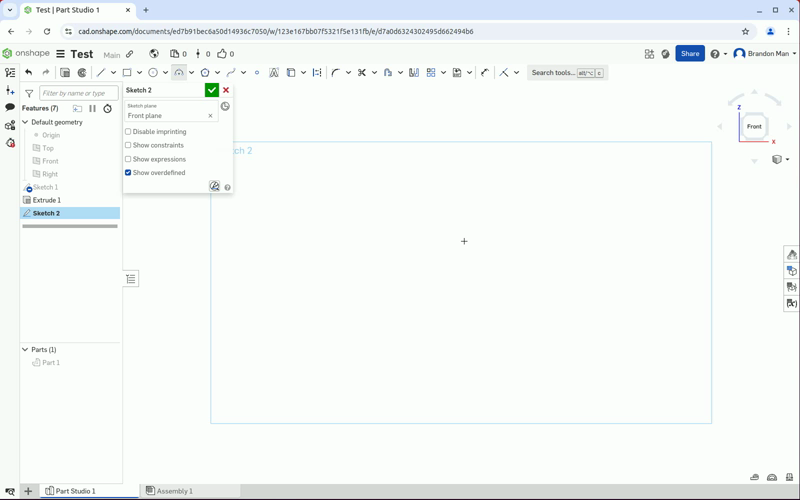
mouse_move(484, 220)
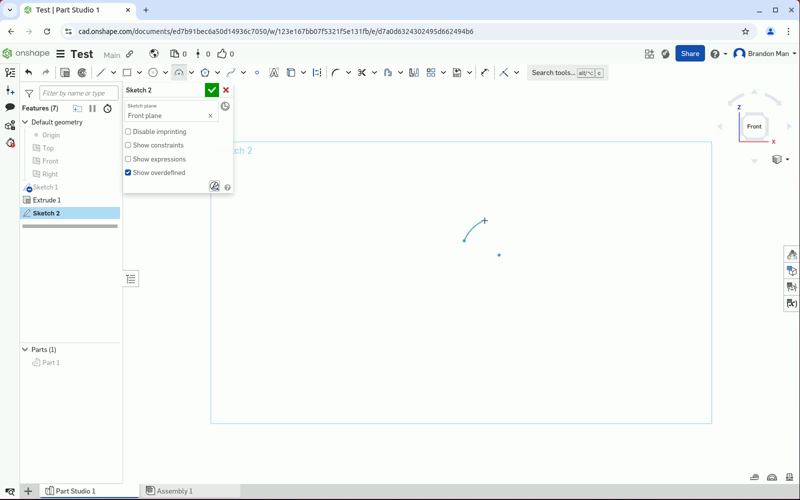
click(484, 220)
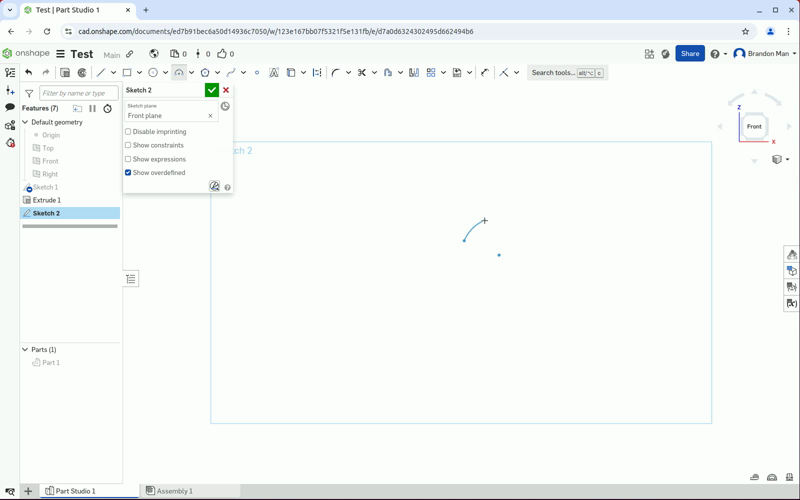
mouse_move(499, 255)
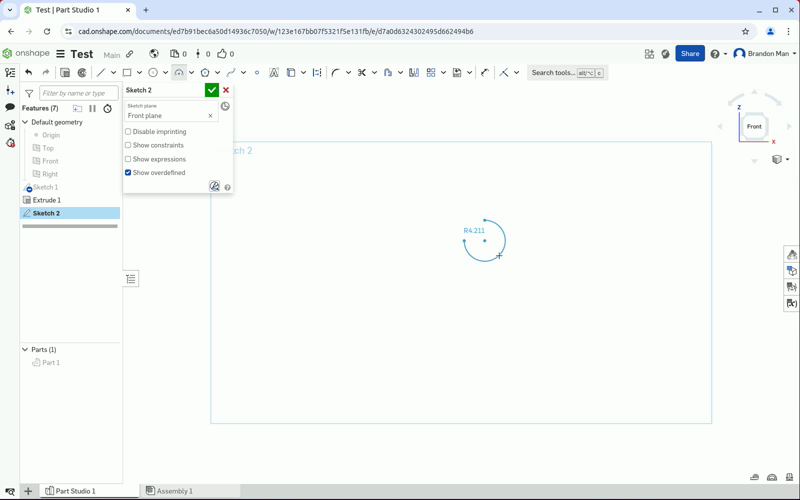
click(499, 255)
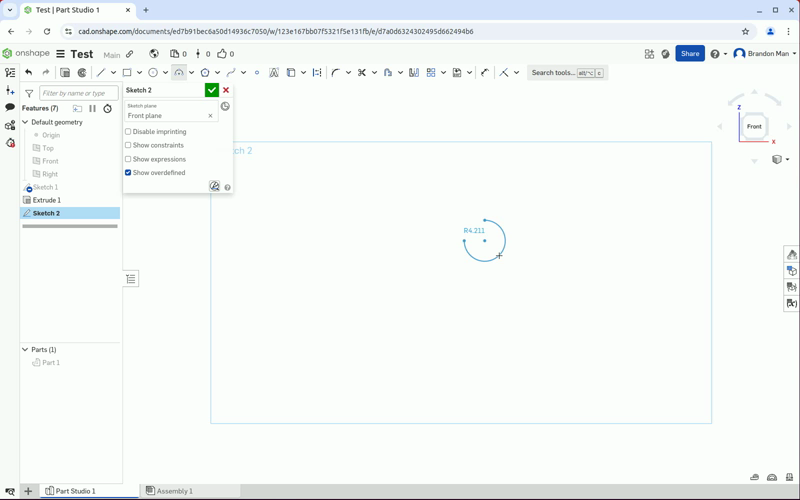
key_up(shift)
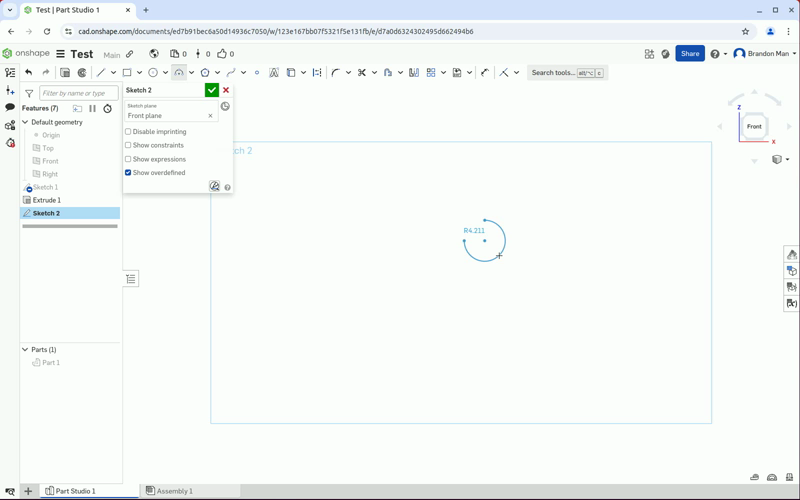
key(esc)
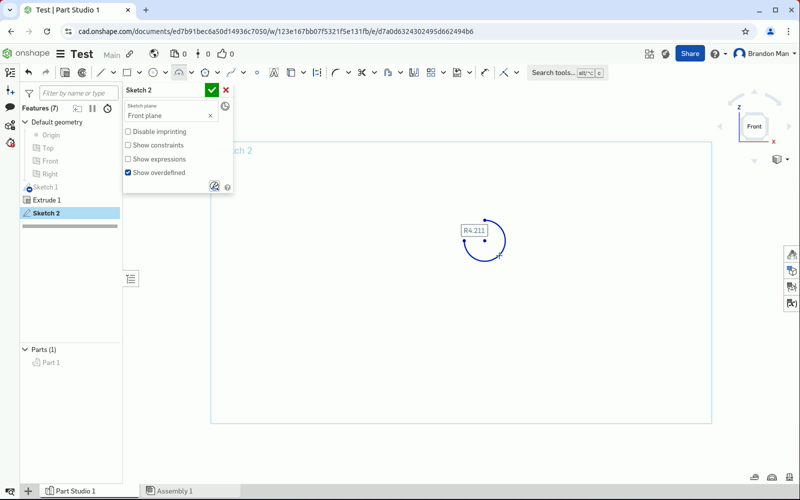
key(l)
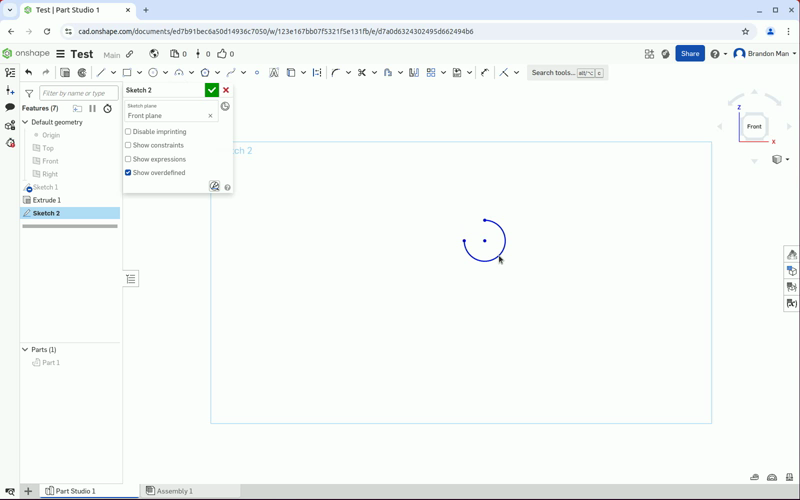
mouse_move(484, 220)
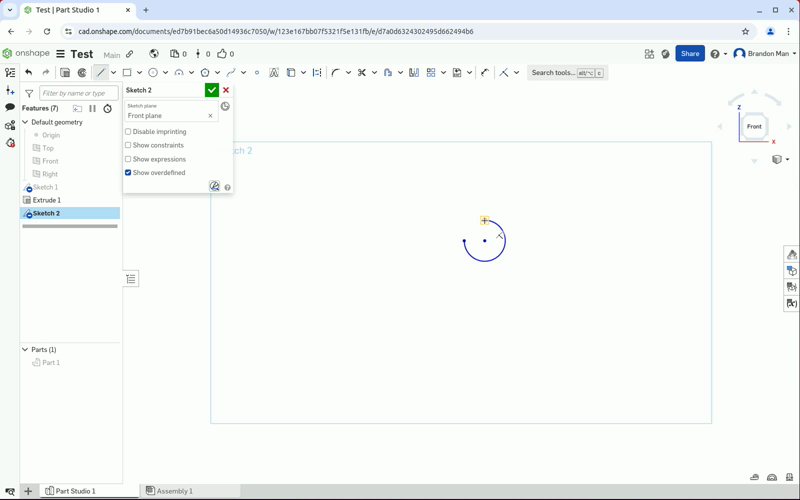
click(484, 220)
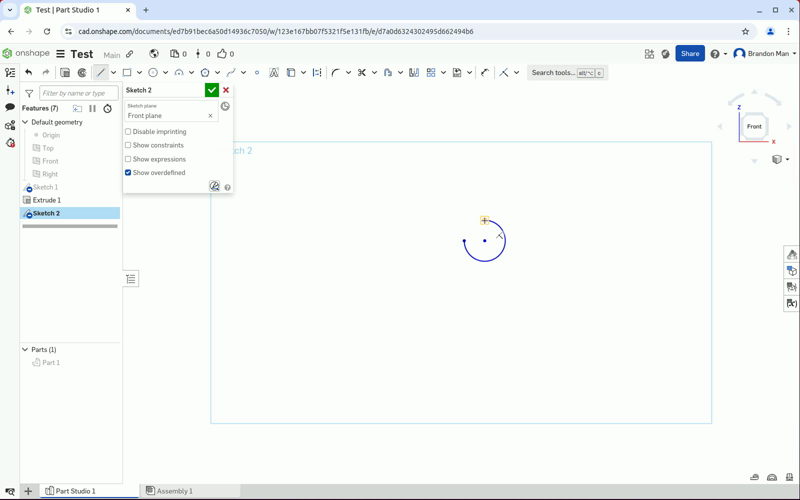
key_down(shift)
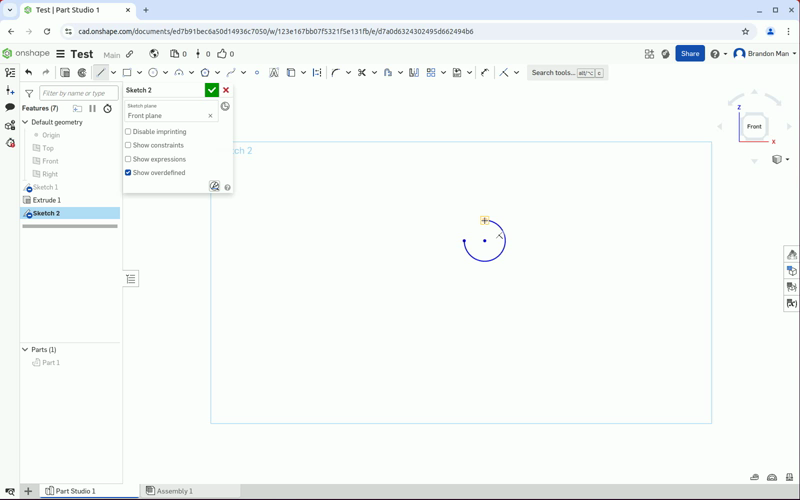
mouse_move(514, 220)
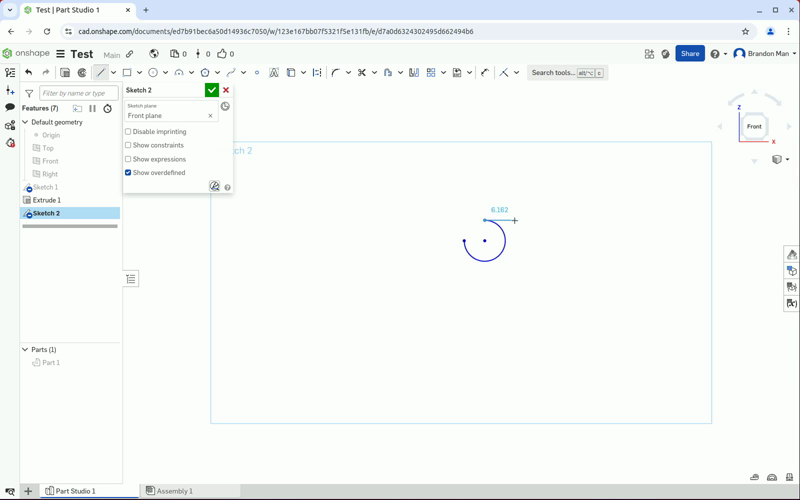
mouse_move(484, 240)
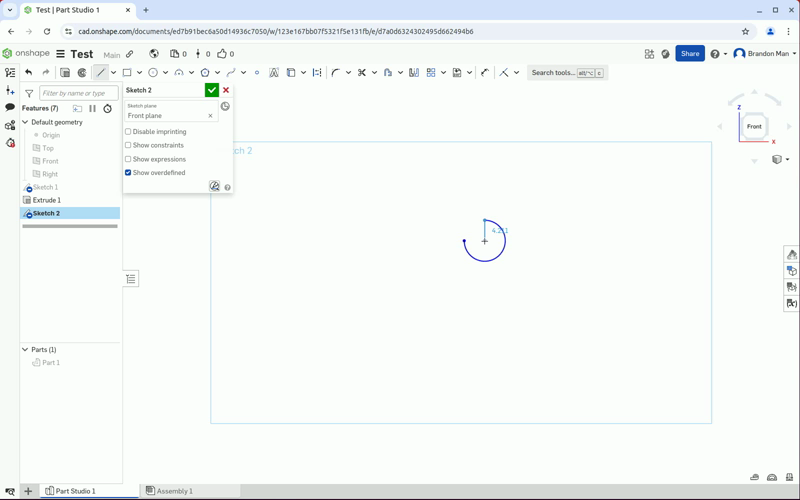
click(484, 240)
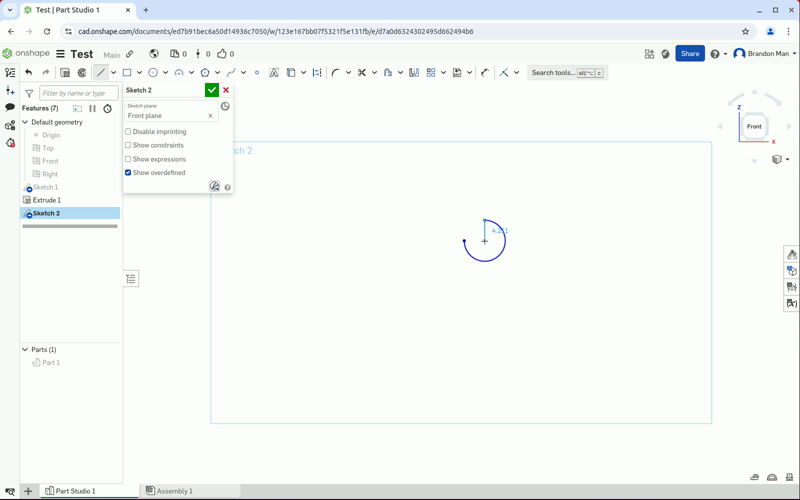
key_up(shift)
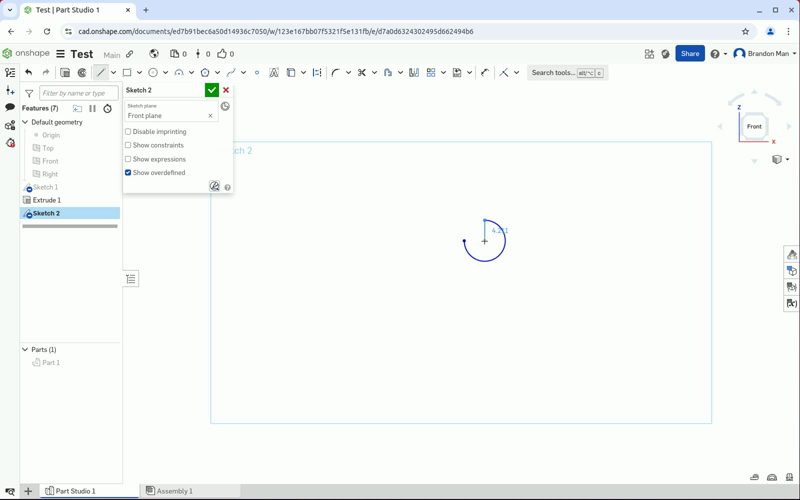
mouse_move(514, 240)
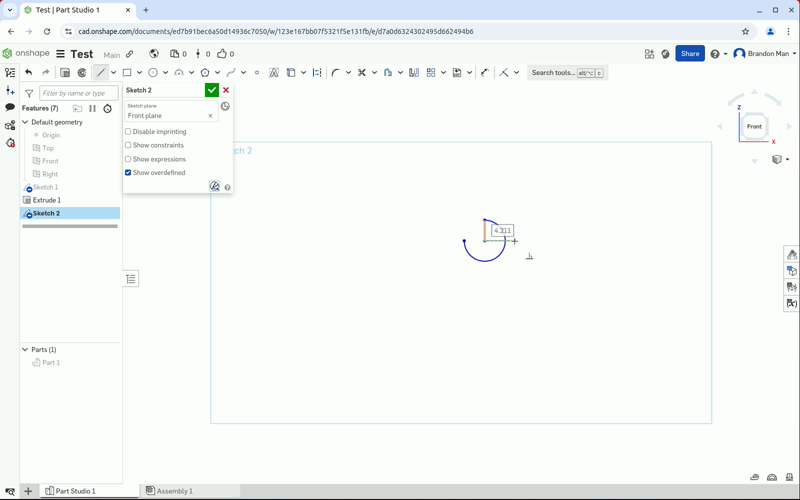
key_down(shift)
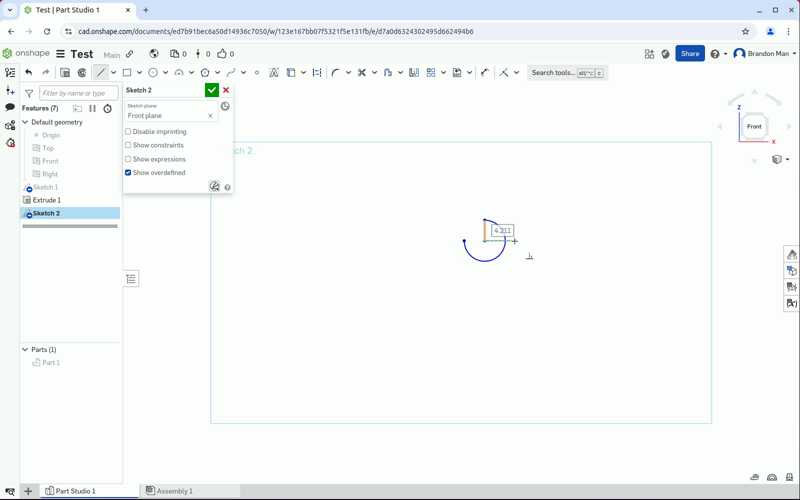
mouse_move(464, 240)
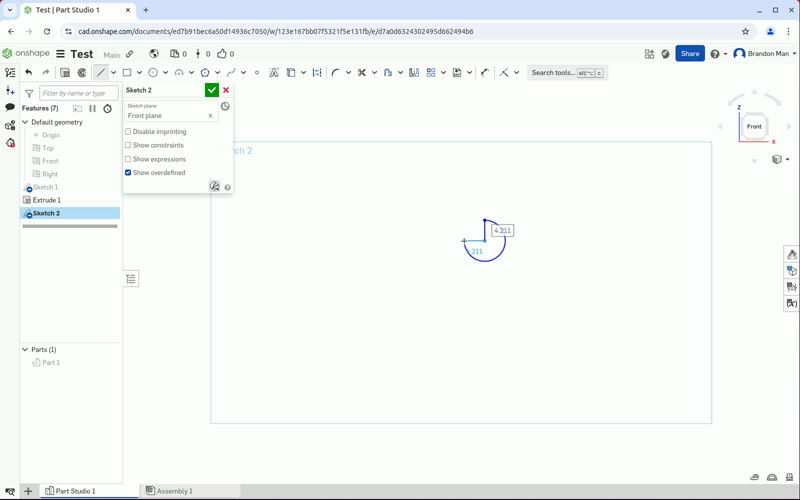
key_up(shift)
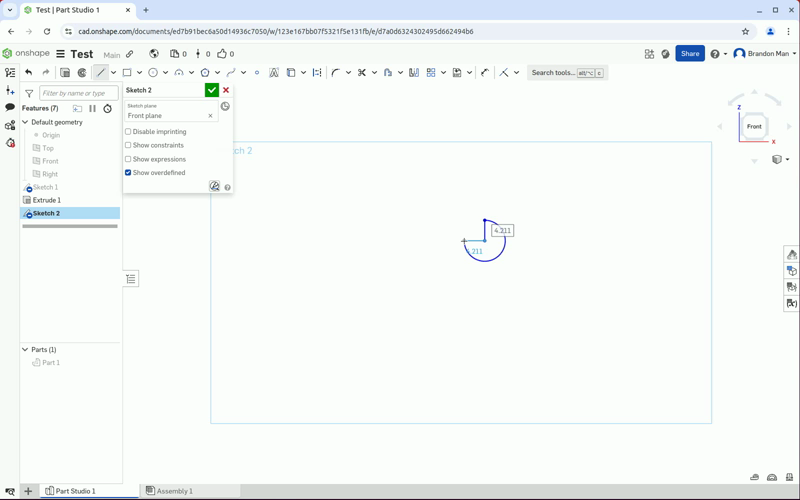
click(464, 240)
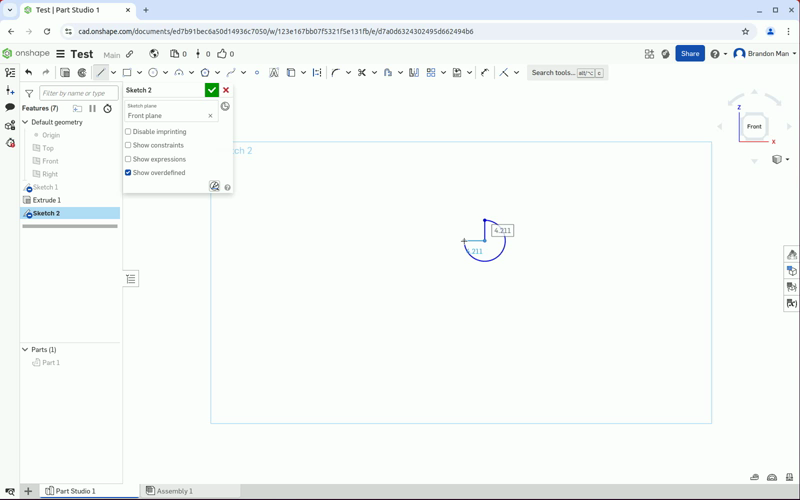
key(esc)
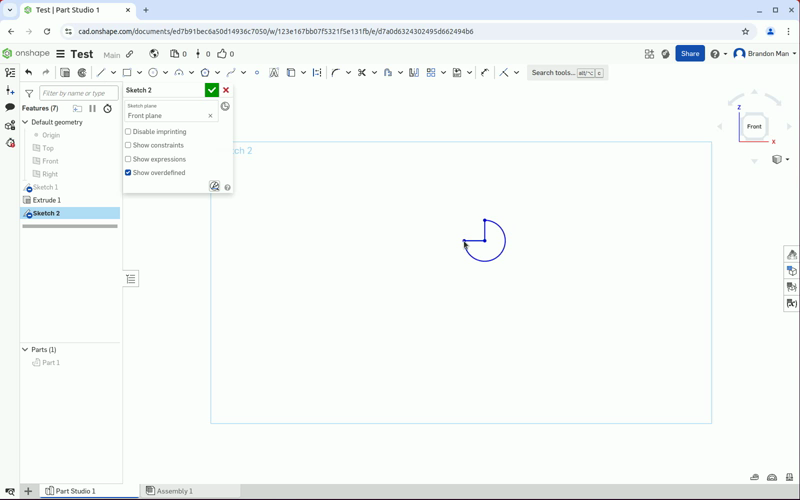
mouse_move(494, 230)
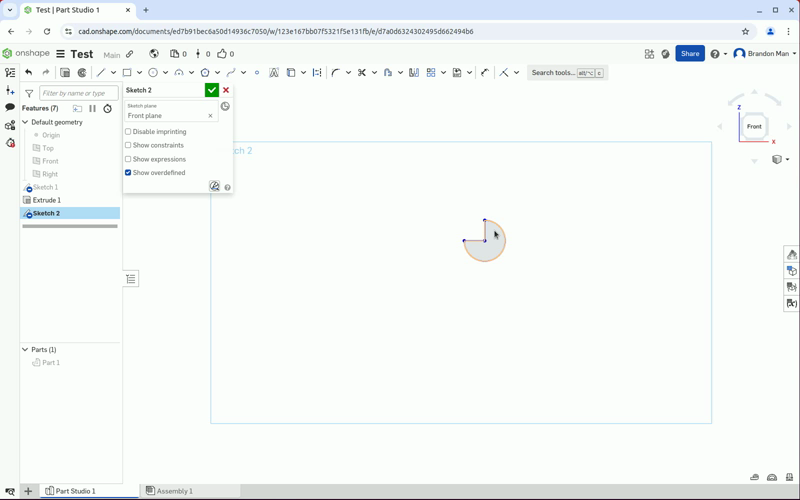
scroll(6)
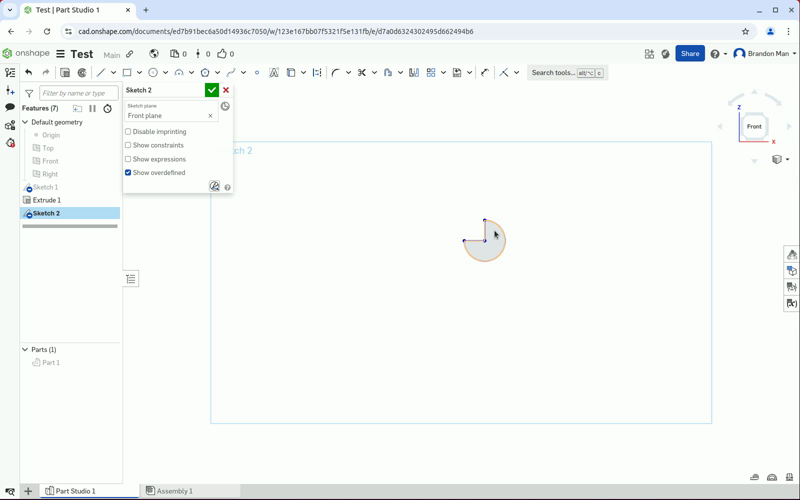
scroll(6)
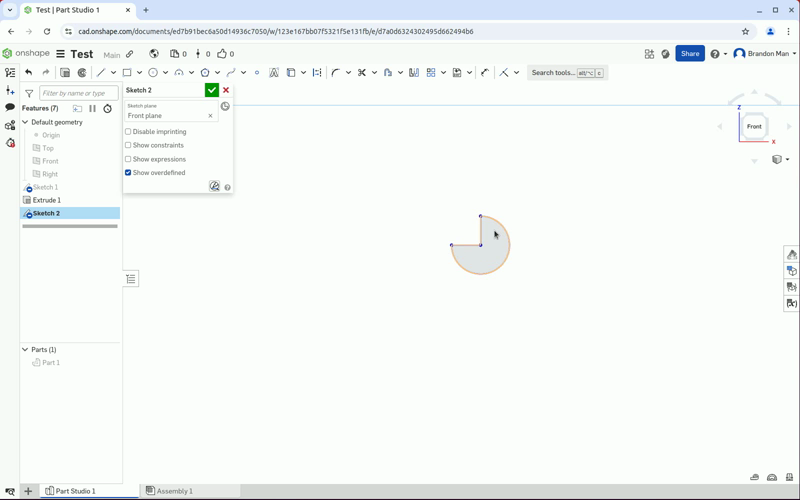
scroll(6)
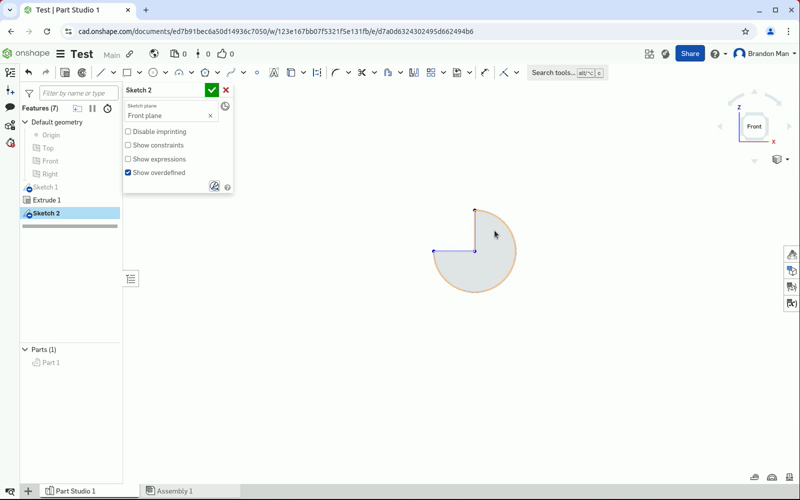
scroll(6)
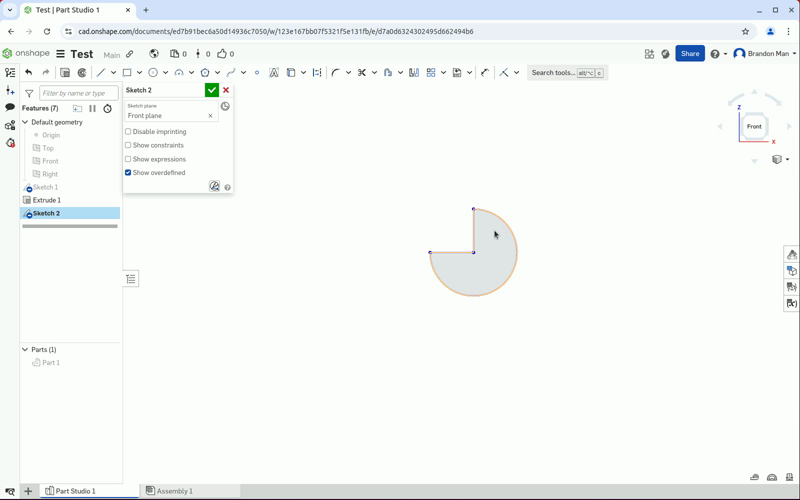
scroll(6)
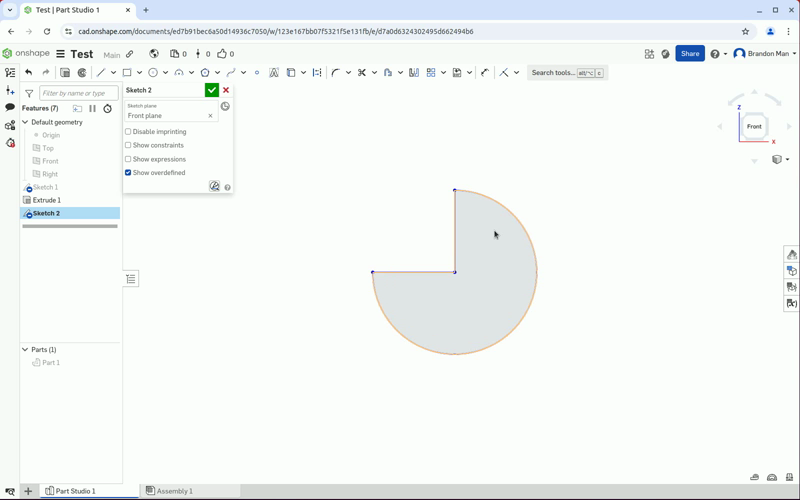
scroll(6)
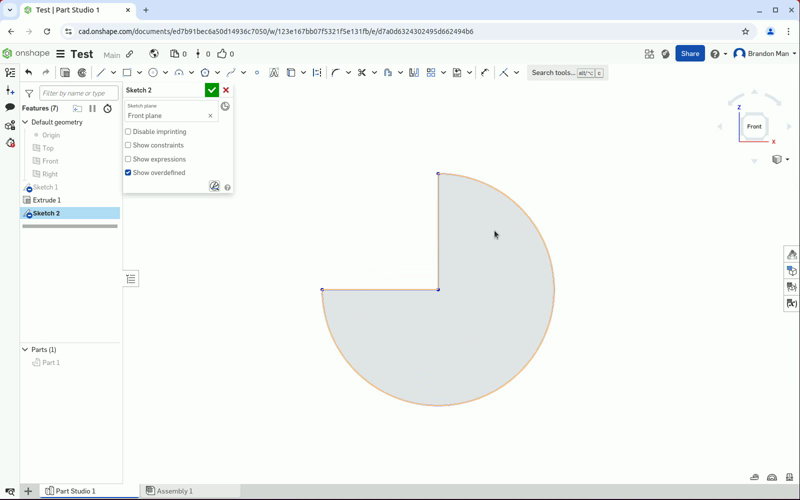
scroll(6)
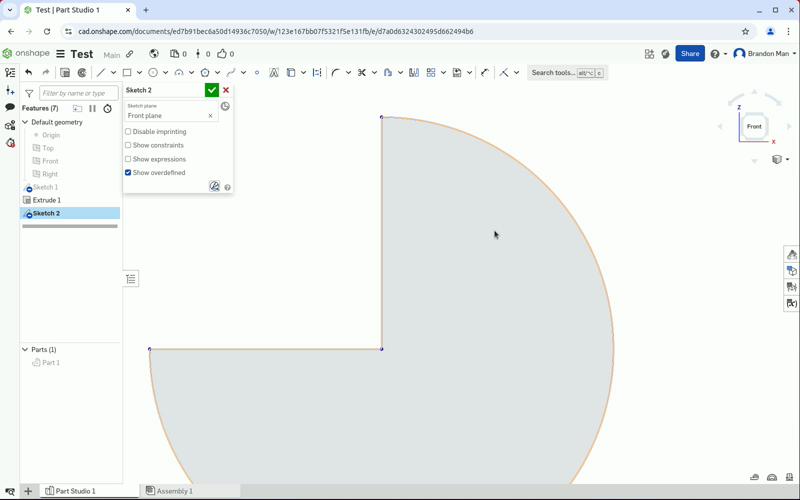
click(494, 230)
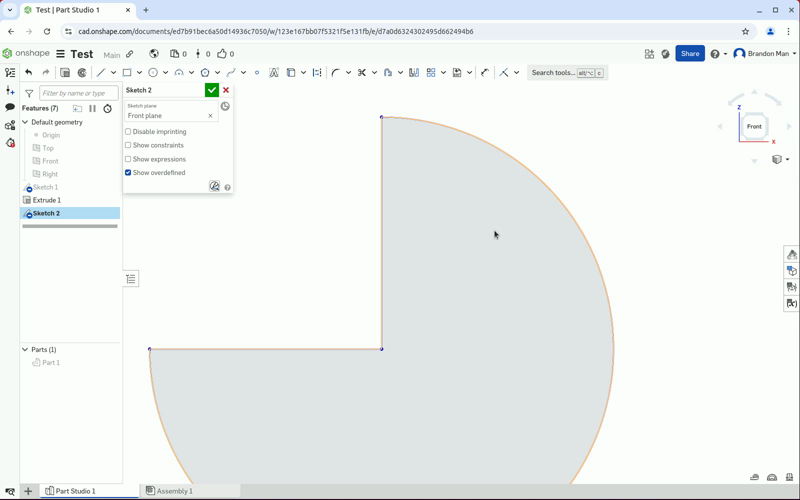
scroll(-6)
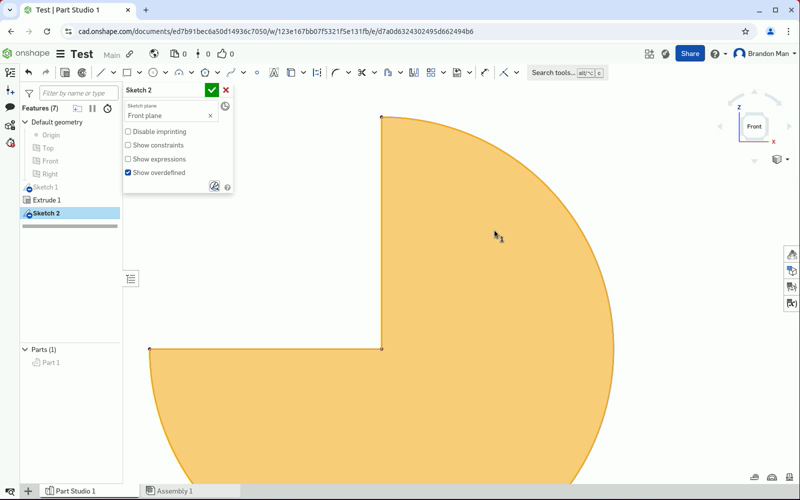
scroll(-6)
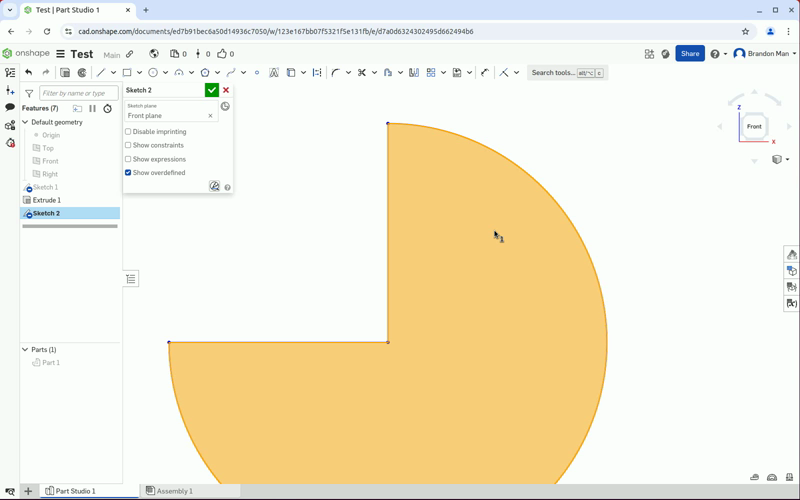
scroll(-6)
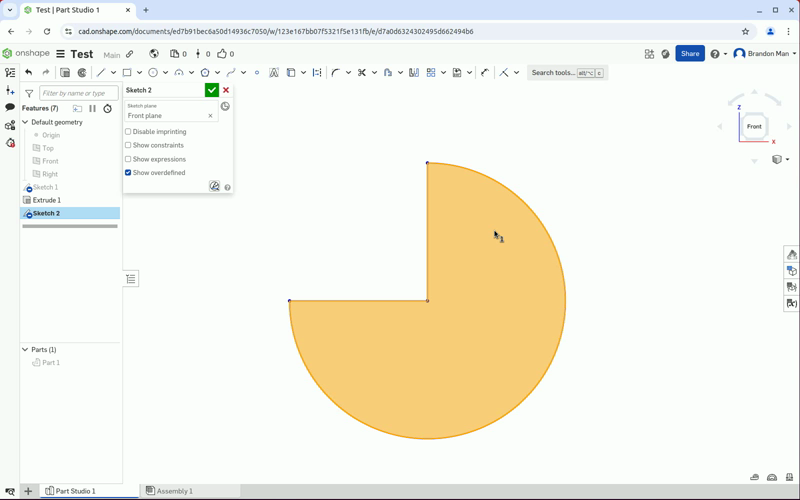
scroll(-6)
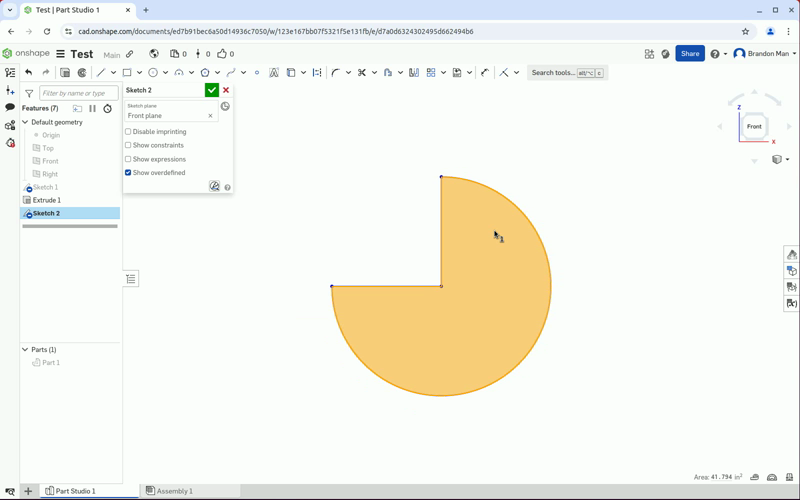
scroll(-6)
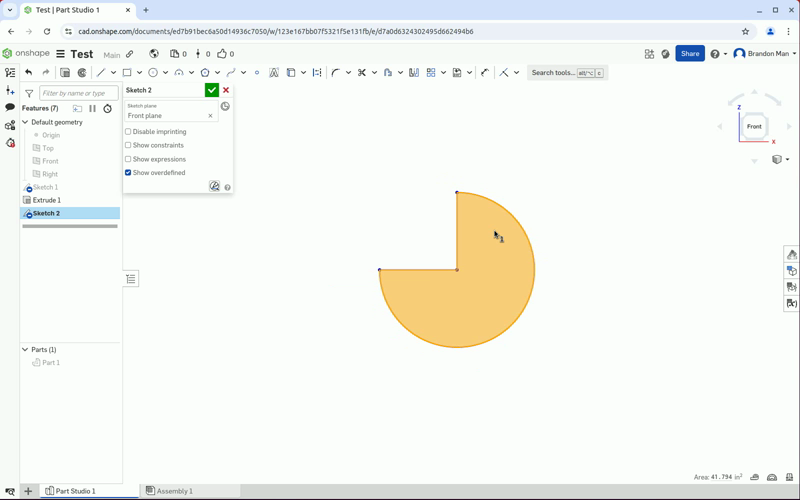
scroll(-6)
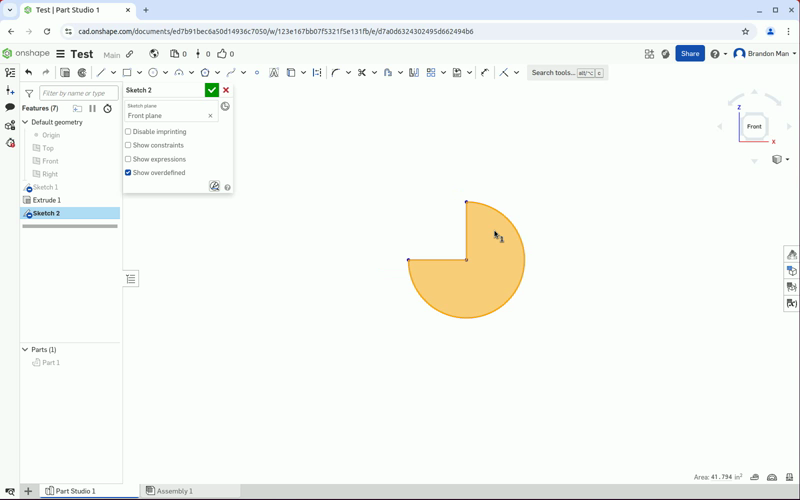
scroll(-6)
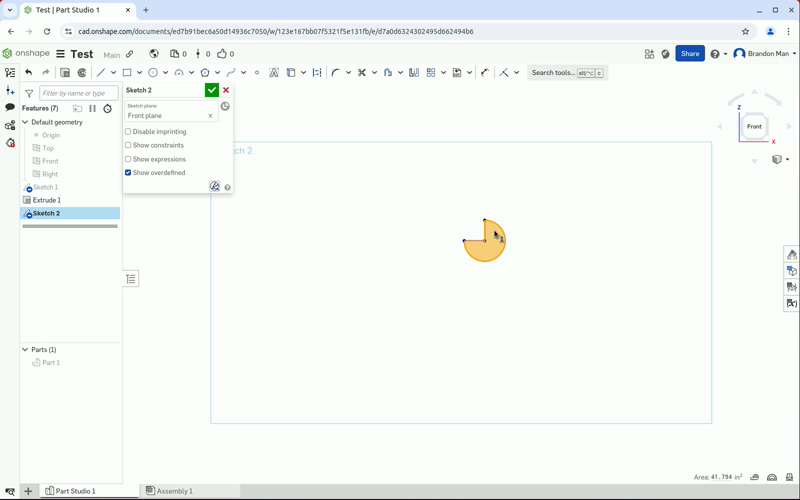
mouse_move(73, 352)
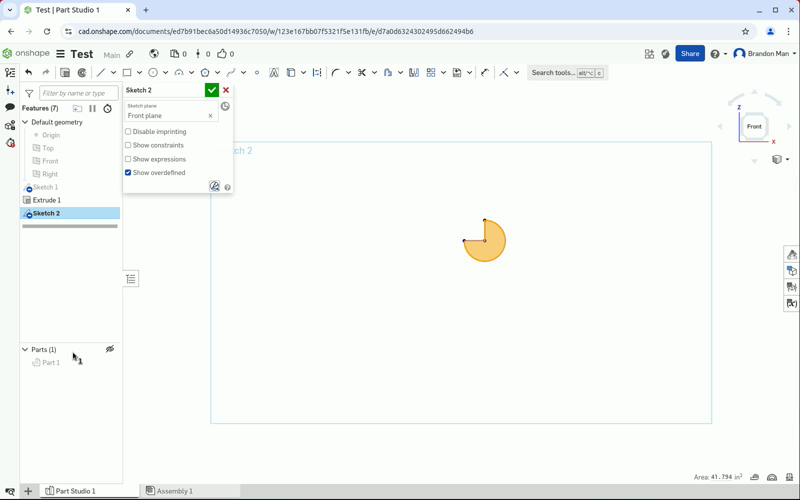
key(shift+y)
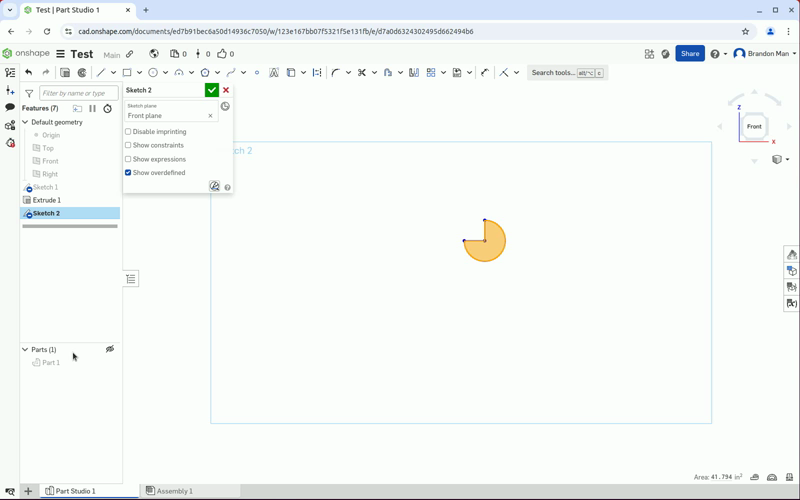
key(shift+e)
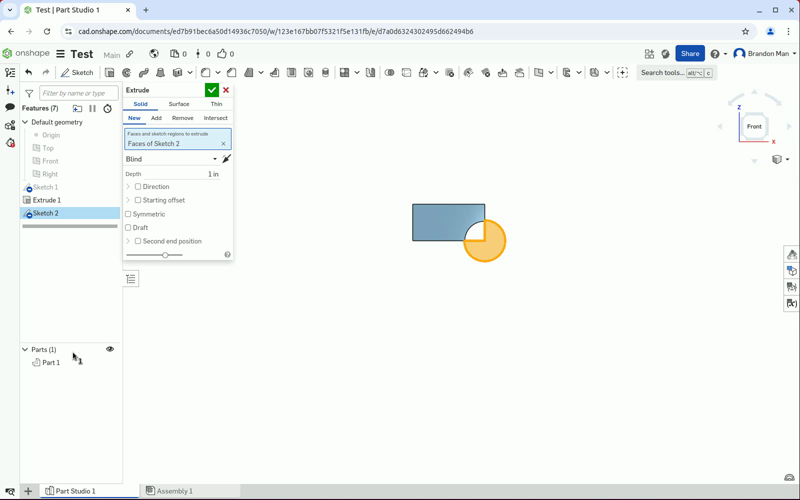
mouse_move(143, 106)
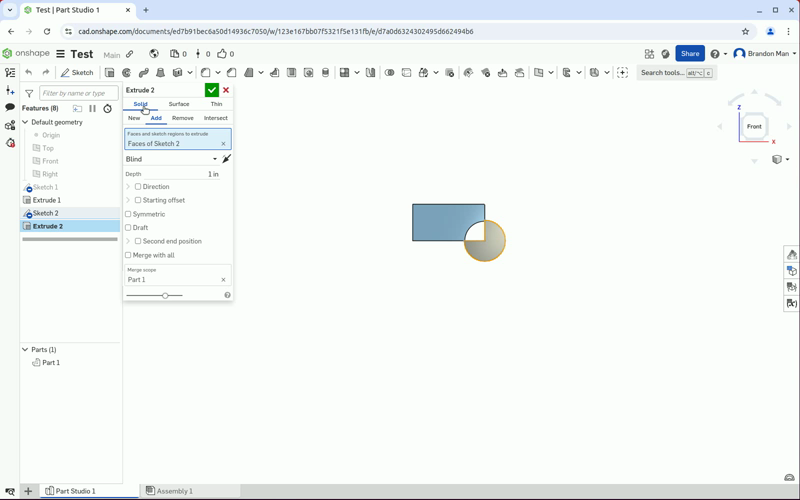
click(143, 106)
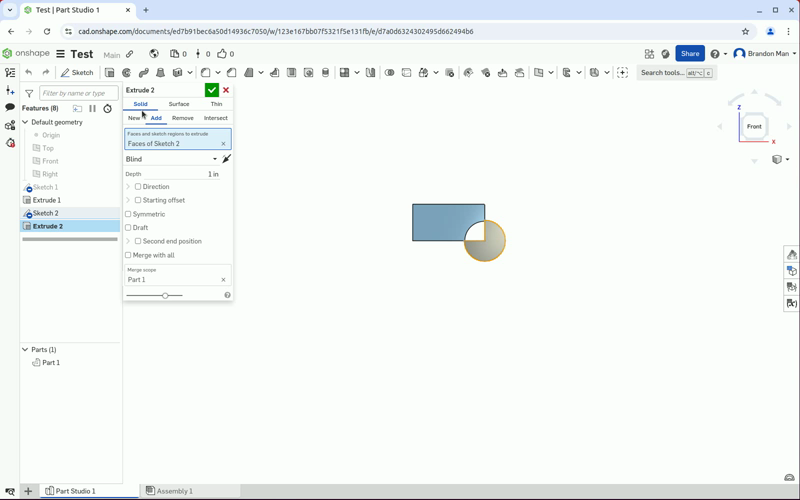
mouse_move(137, 120)
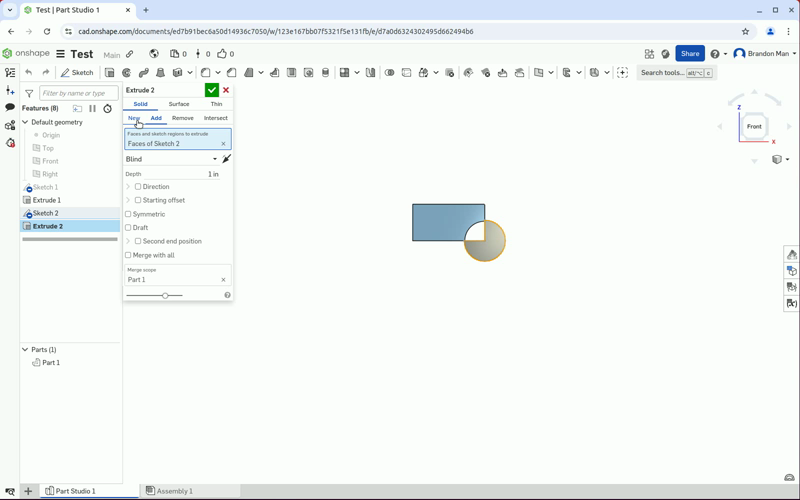
click(137, 120)
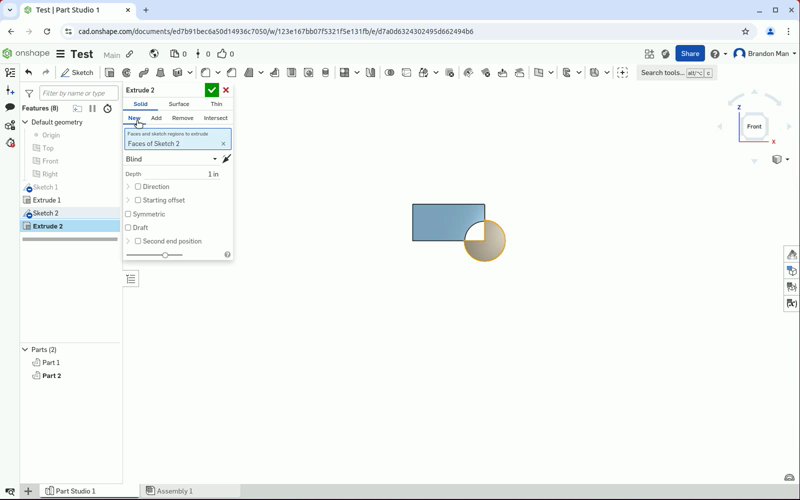
key(tab, 4)
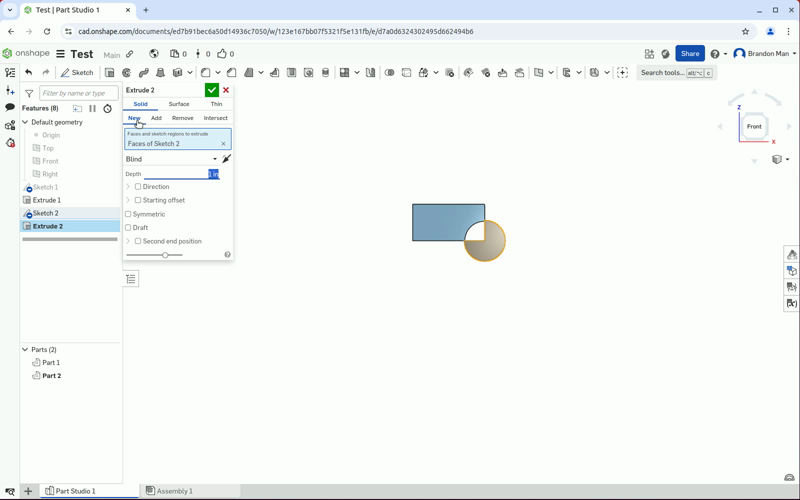
text(6.981)
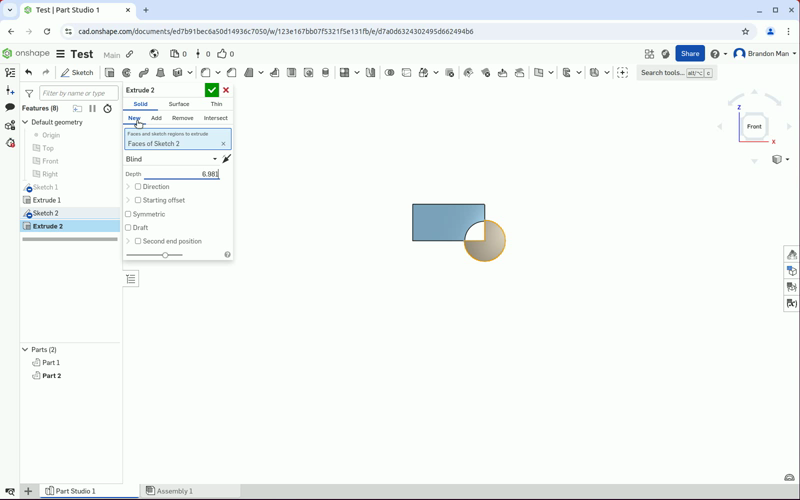
key(enter)
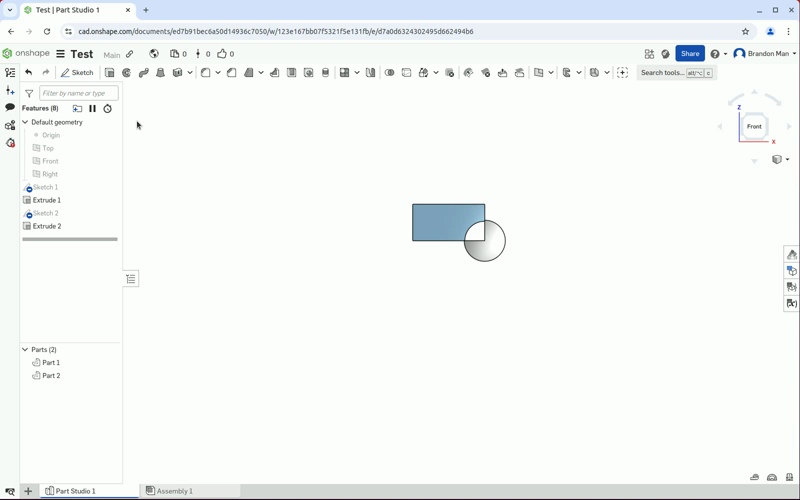
key(shift+h)
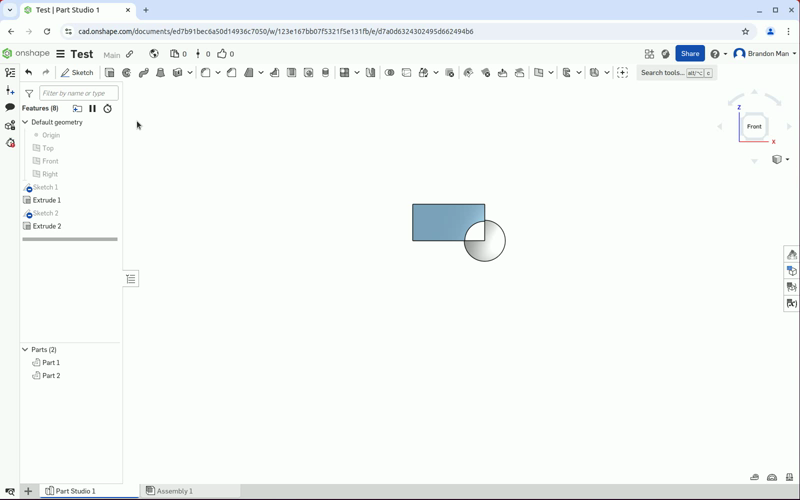
key(shift+h)
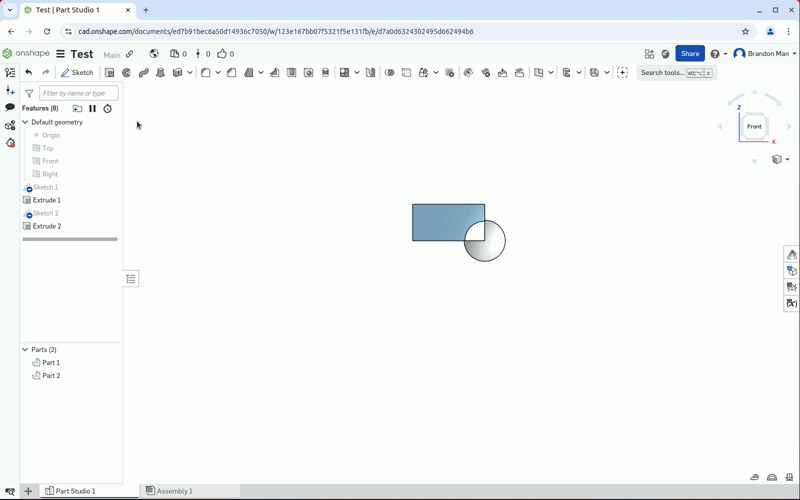
mouse_move(73, 189)
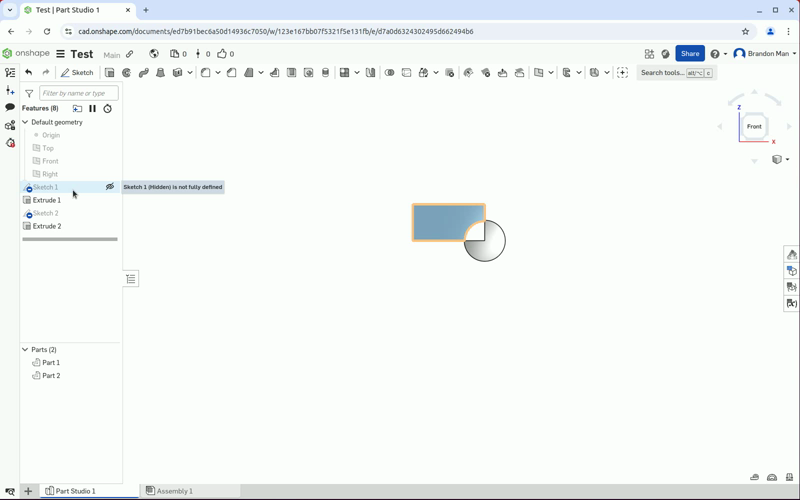
click(73, 189)
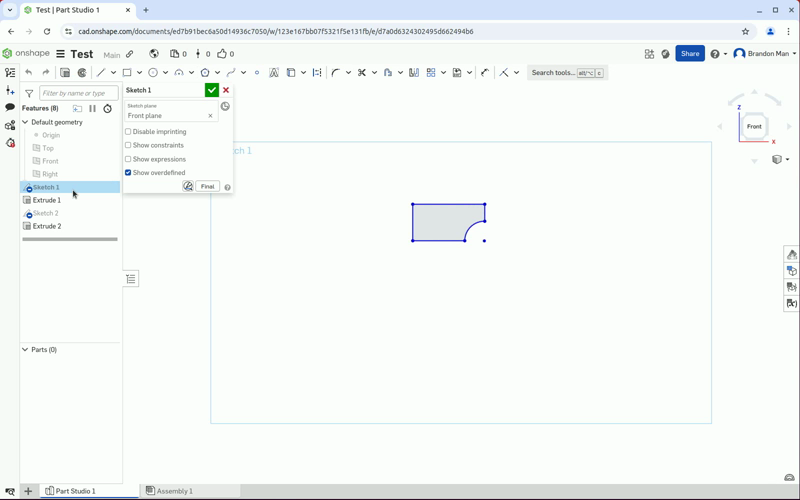
mouse_move(229, 92)
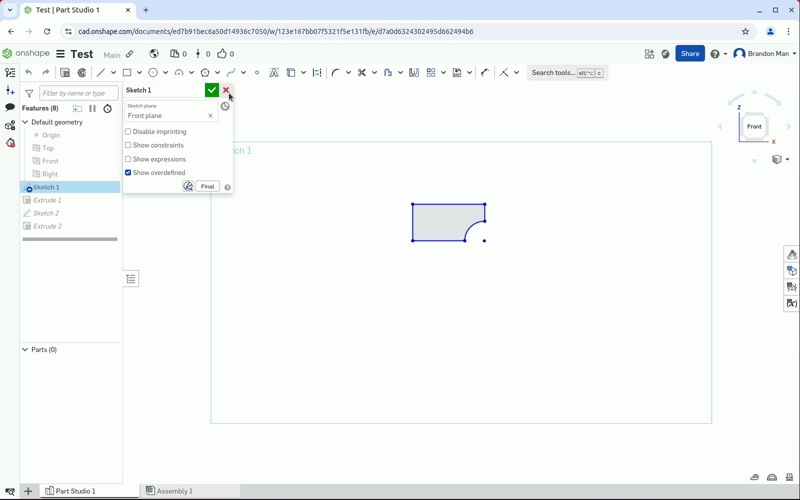
click(229, 92)
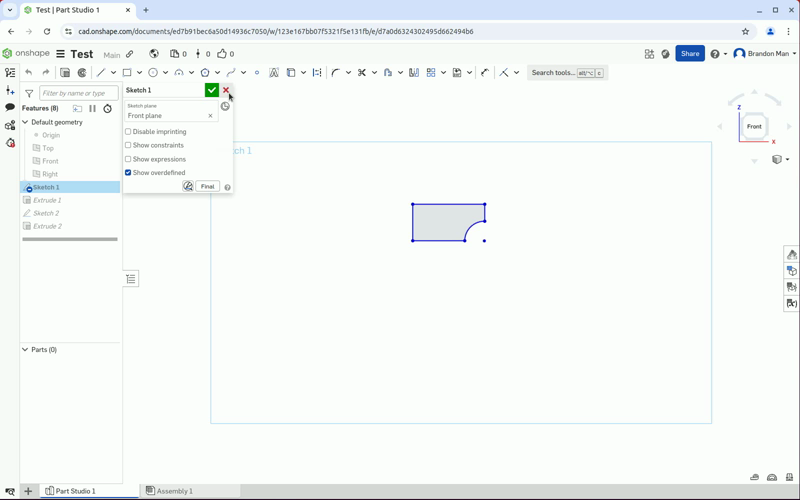
key(shift+s)
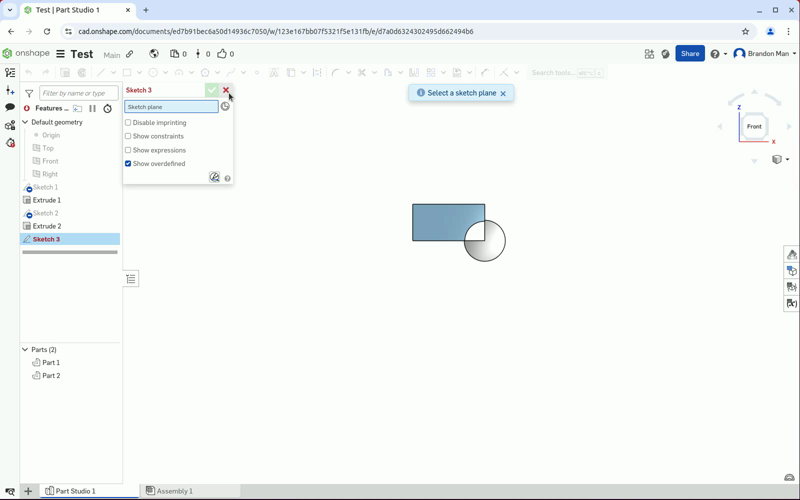
mouse_move(73, 163)
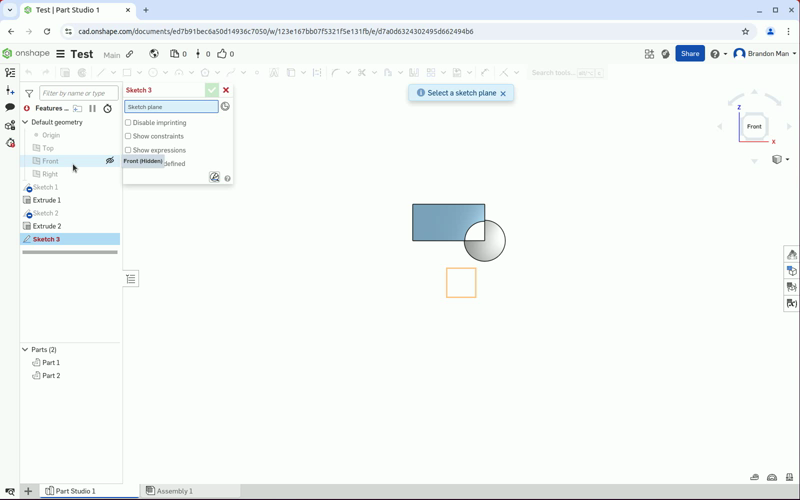
click(73, 163)
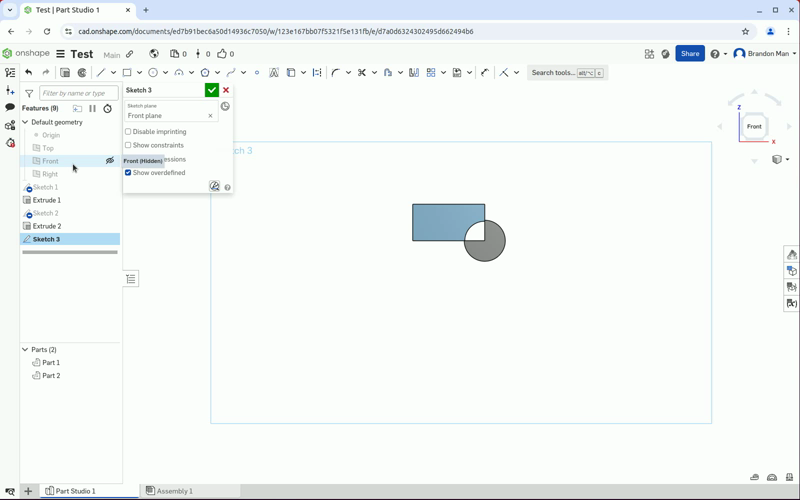
mouse_move(73, 352)
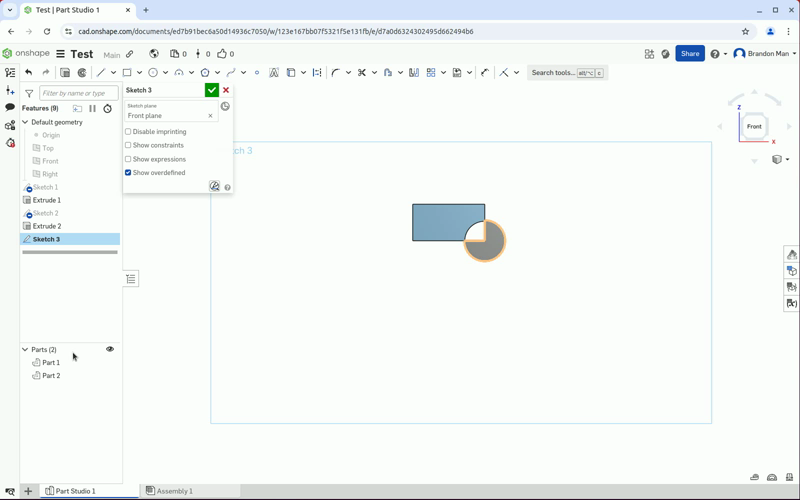
key(y)
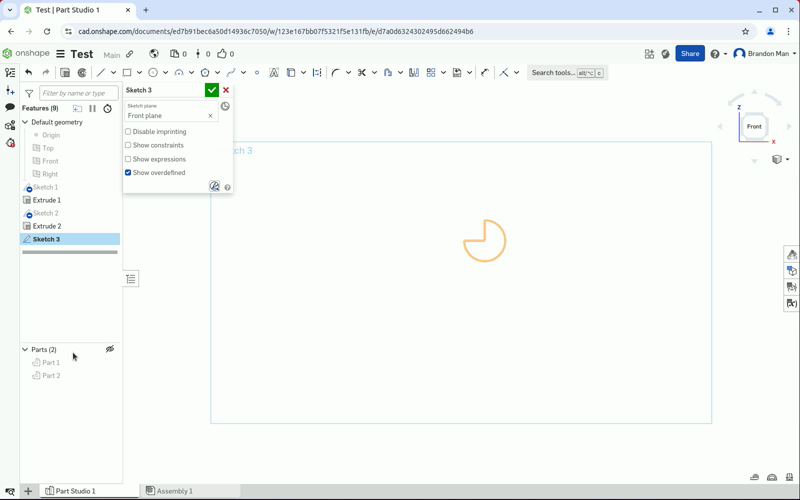
key(l)
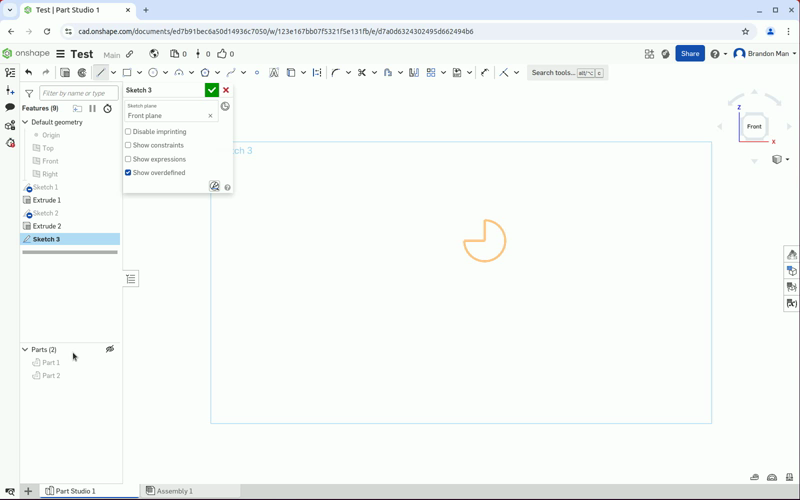
key_down(shift)
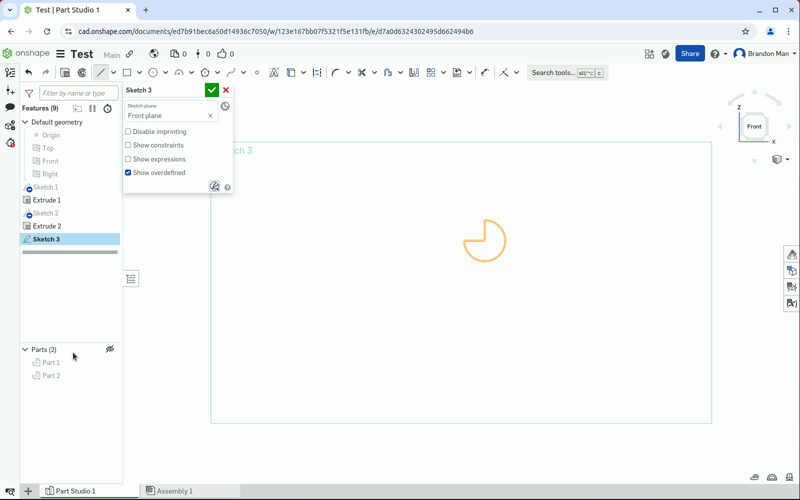
mouse_move(464, 240)
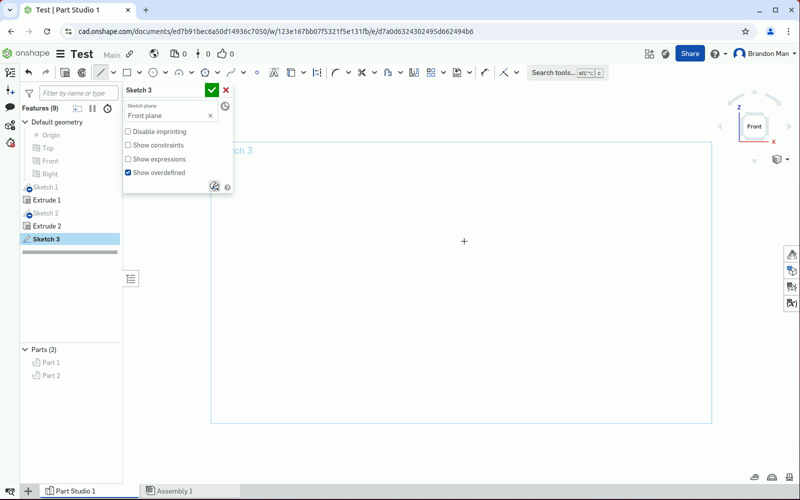
click(464, 240)
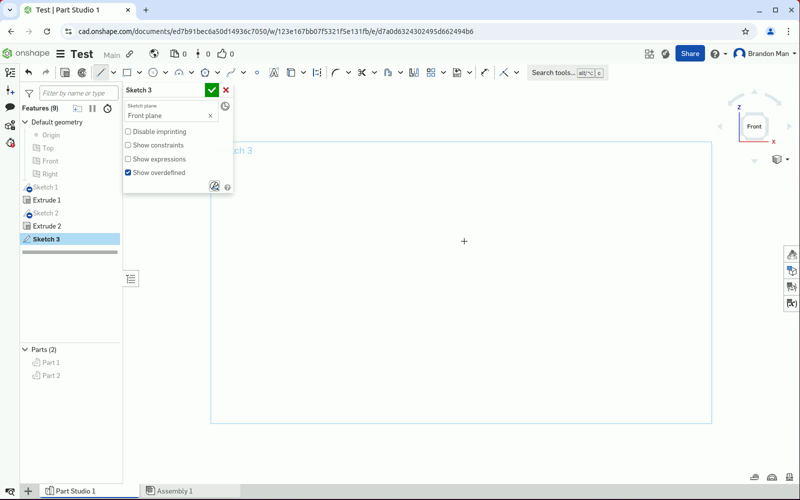
key_up(shift)
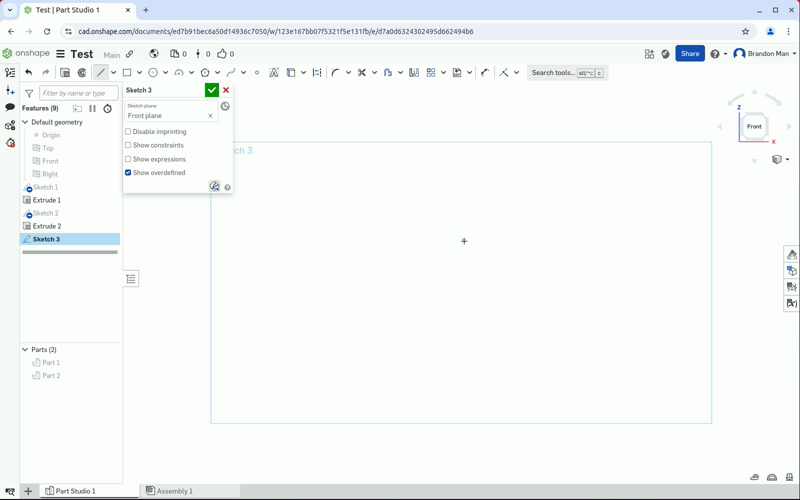
key_down(shift)
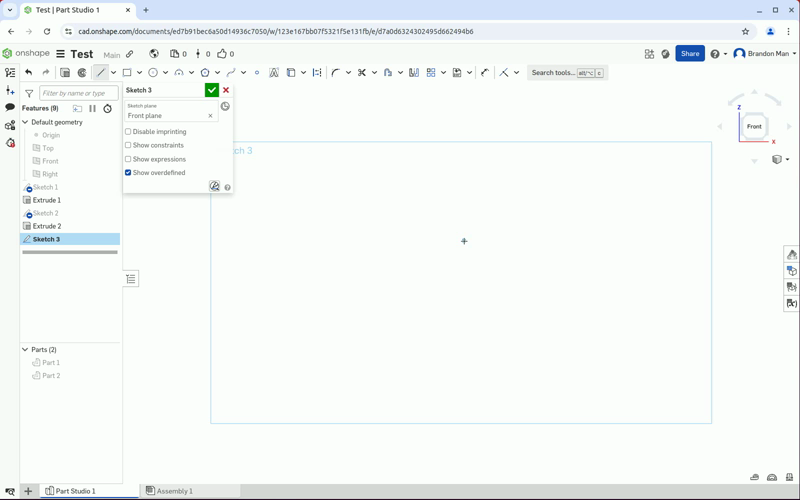
mouse_move(494, 240)
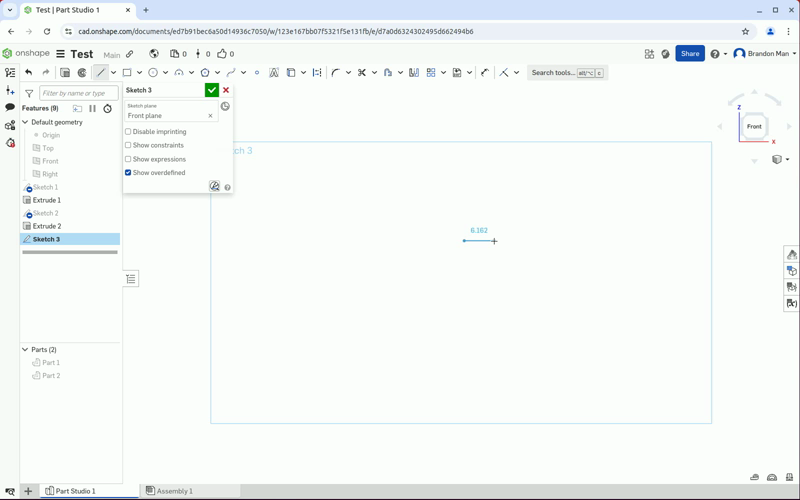
mouse_move(485, 240)
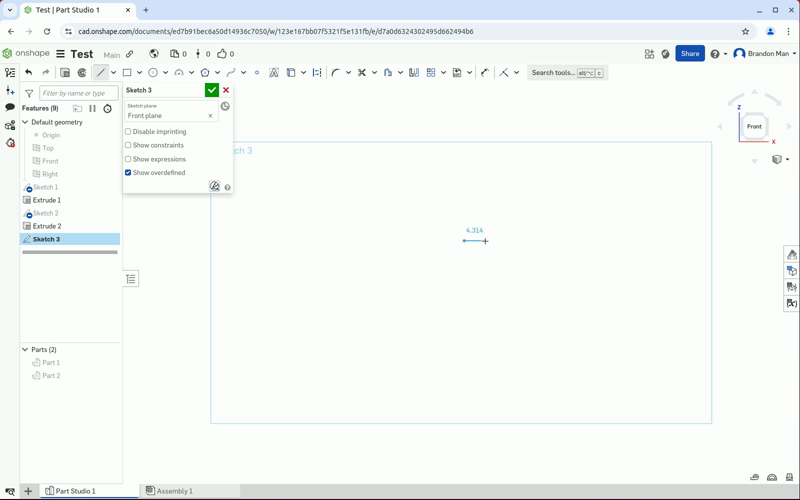
click(485, 240)
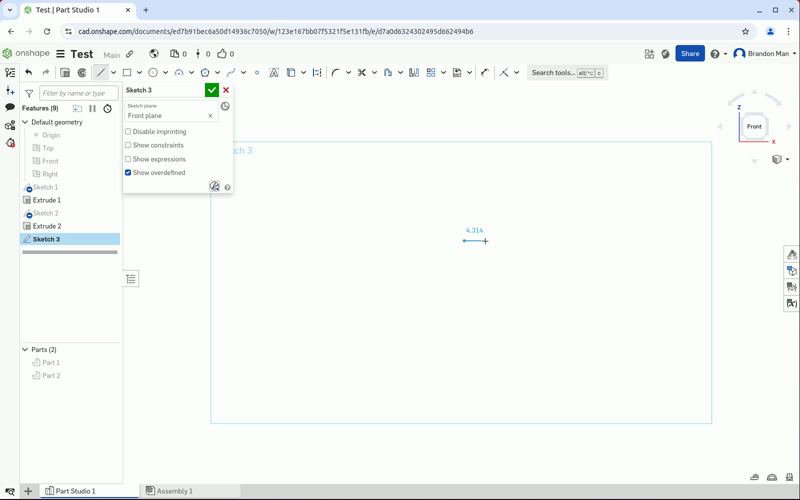
key_up(shift)
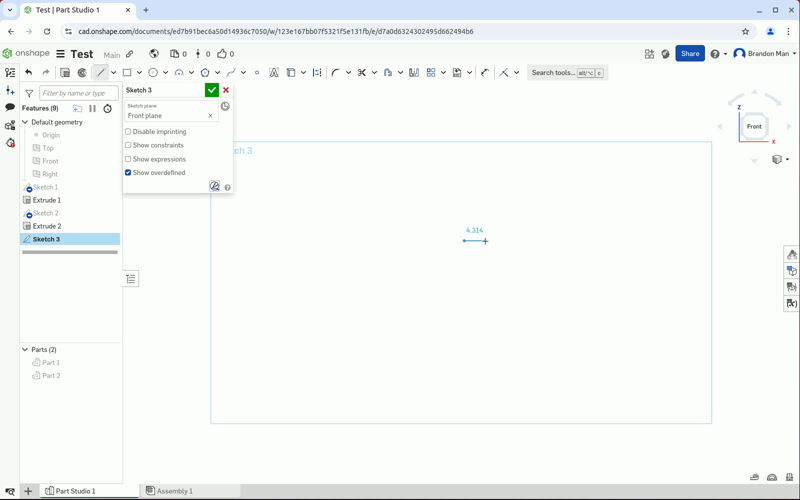
key_down(shift)
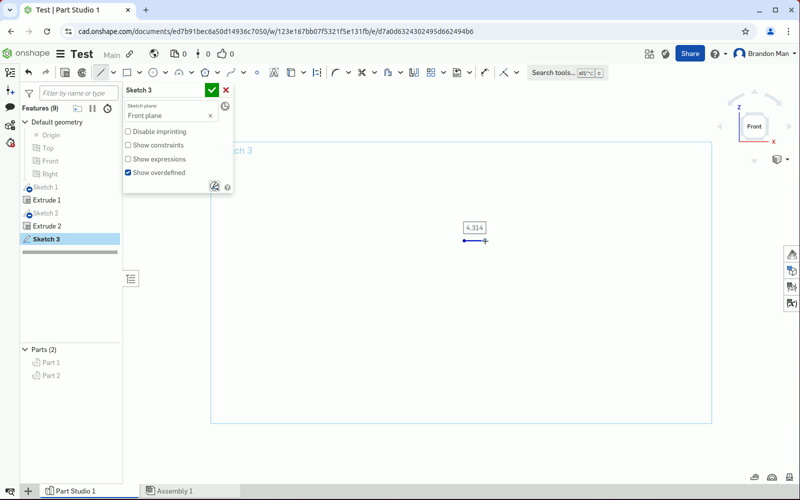
mouse_move(515, 240)
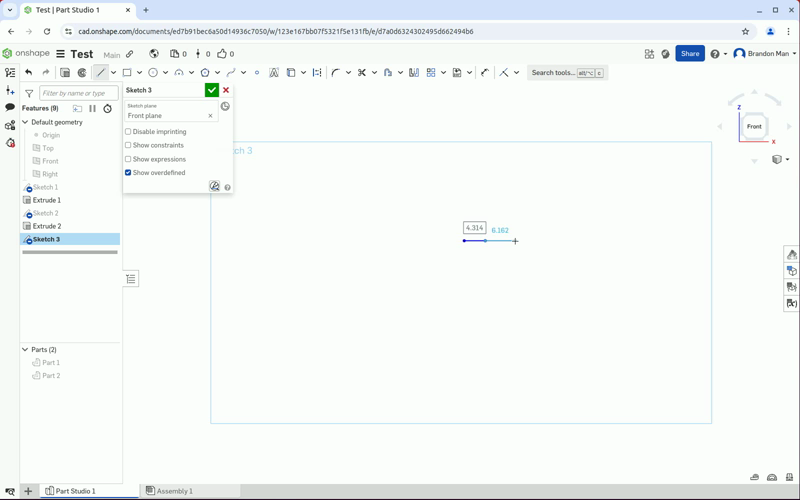
mouse_move(485, 219)
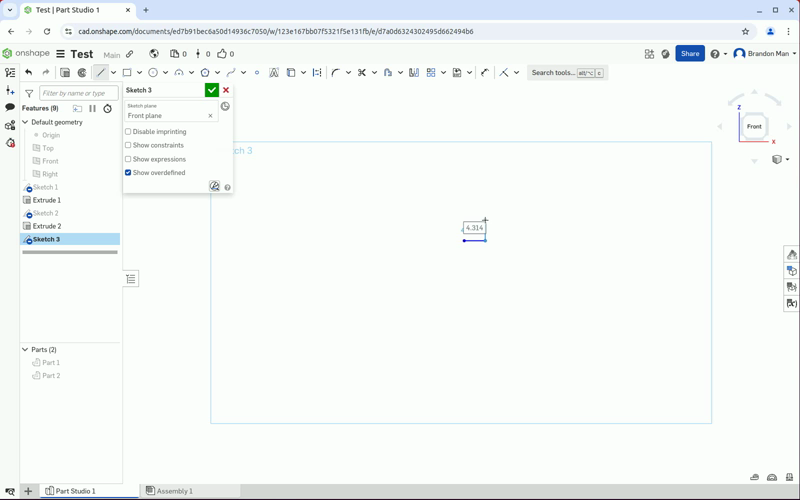
click(485, 219)
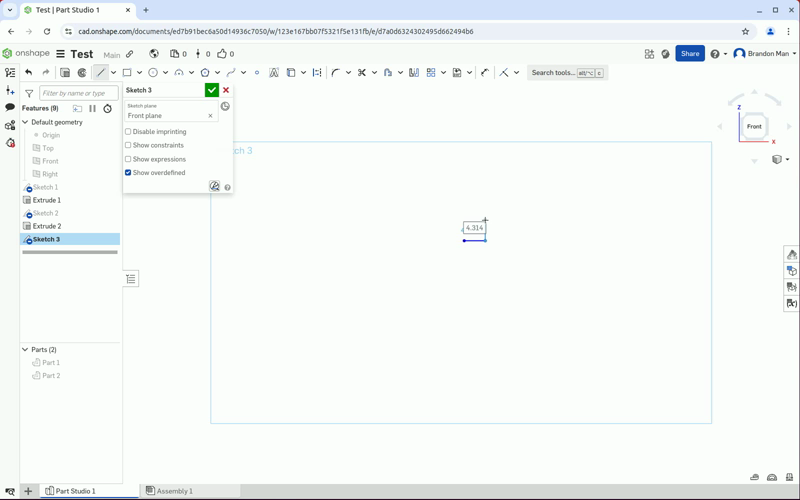
key_up(shift)
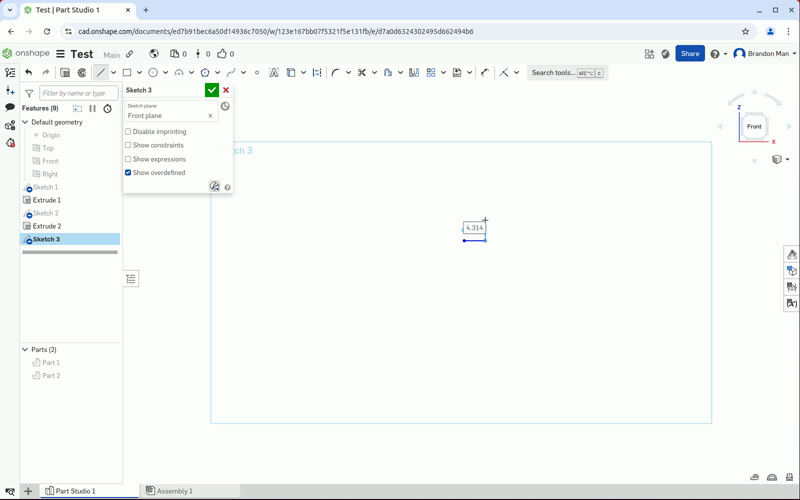
key(esc)
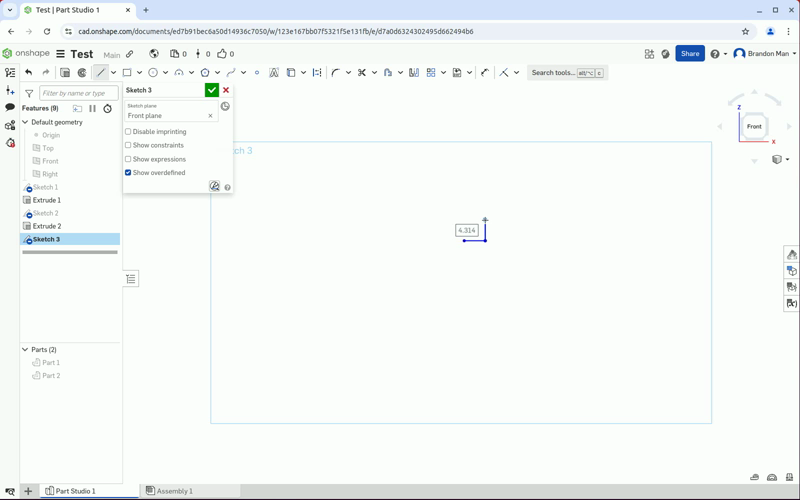
key(a)
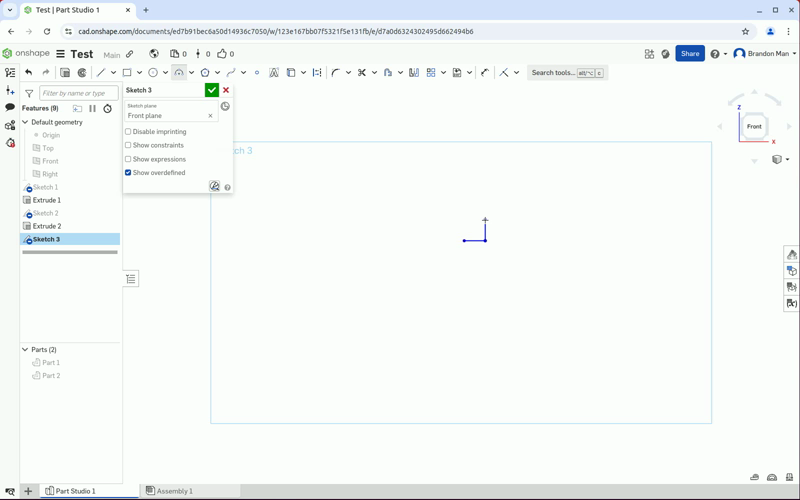
mouse_move(485, 219)
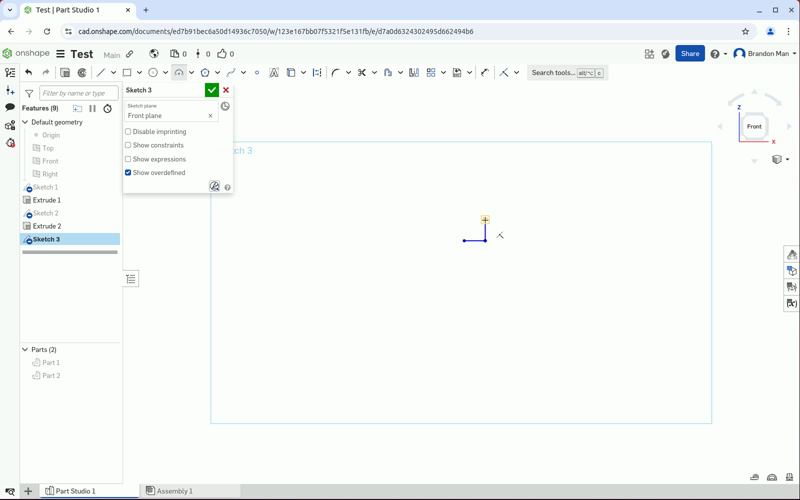
click(485, 219)
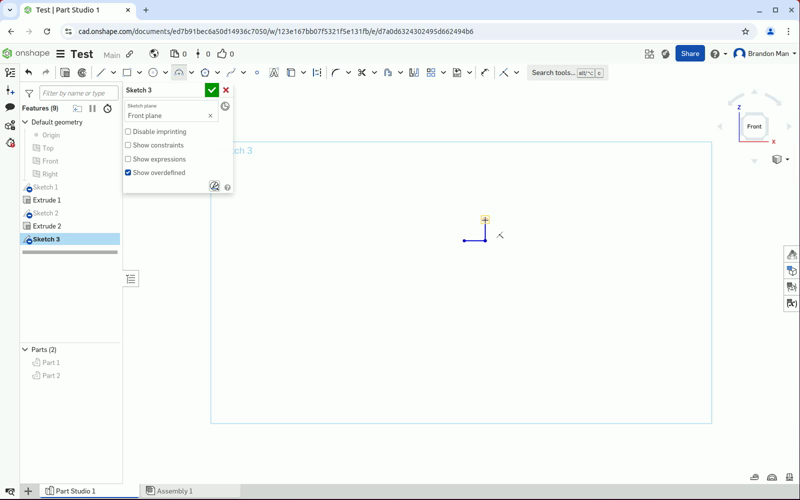
mouse_move(464, 240)
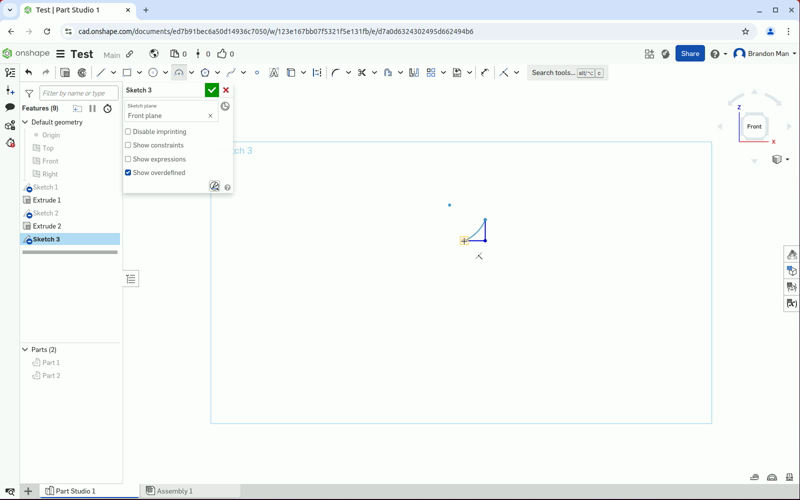
click(464, 240)
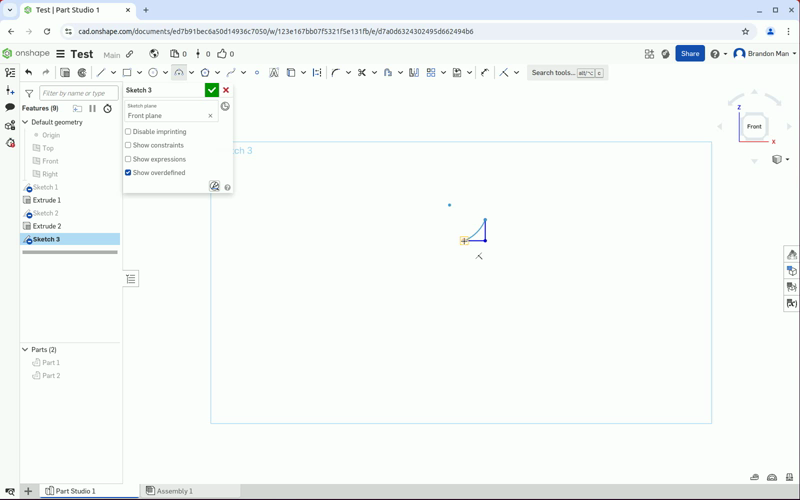
key_down(shift)
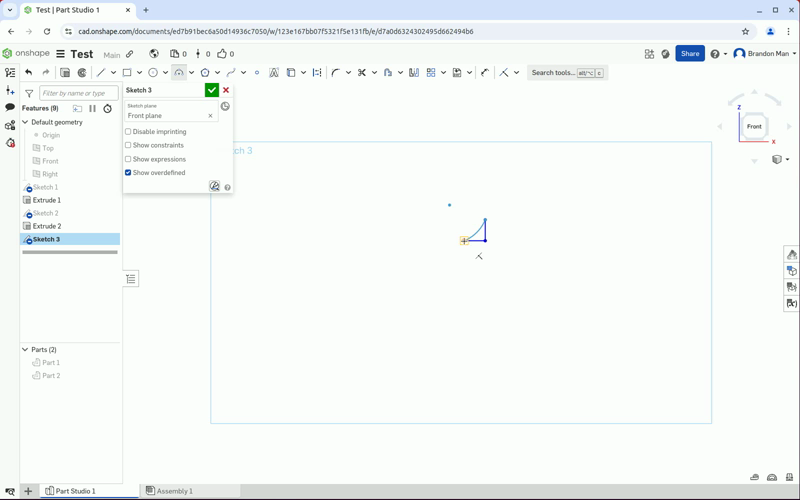
mouse_move(470, 225)
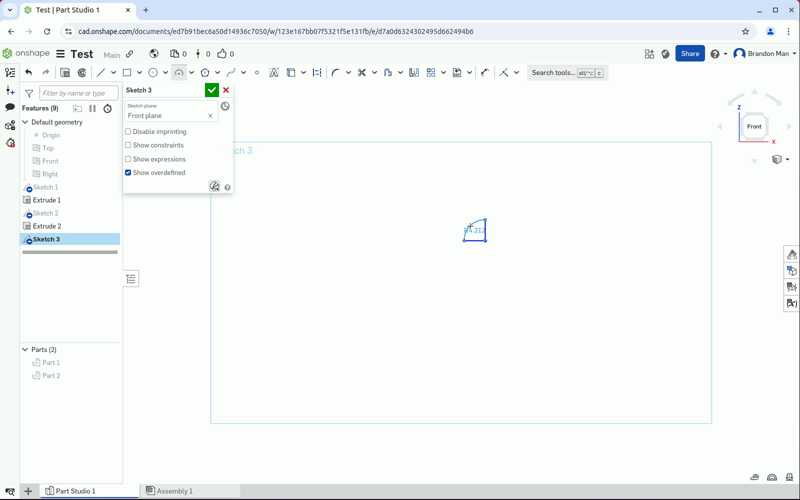
click(470, 225)
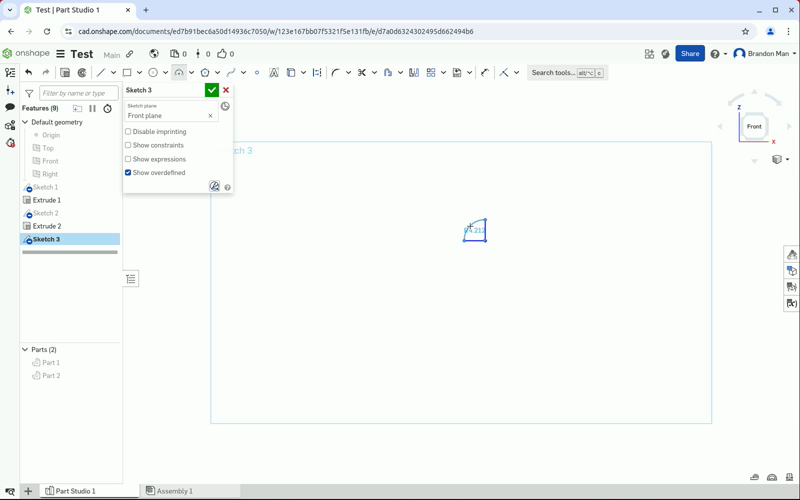
key_up(shift)
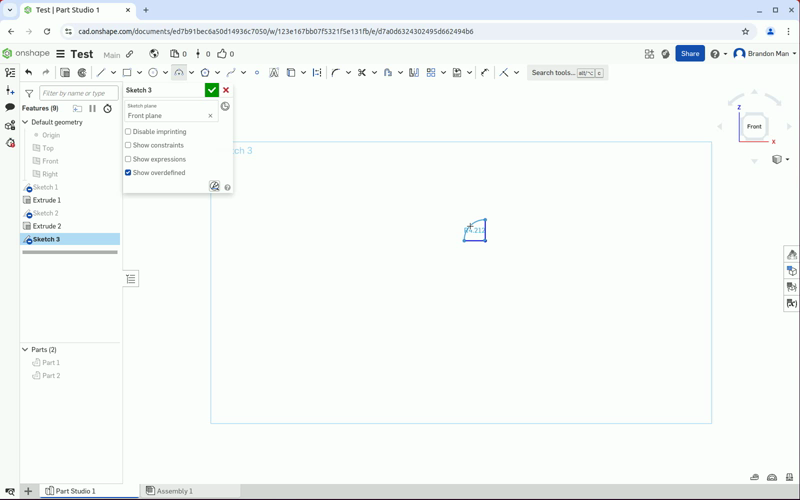
key(esc)
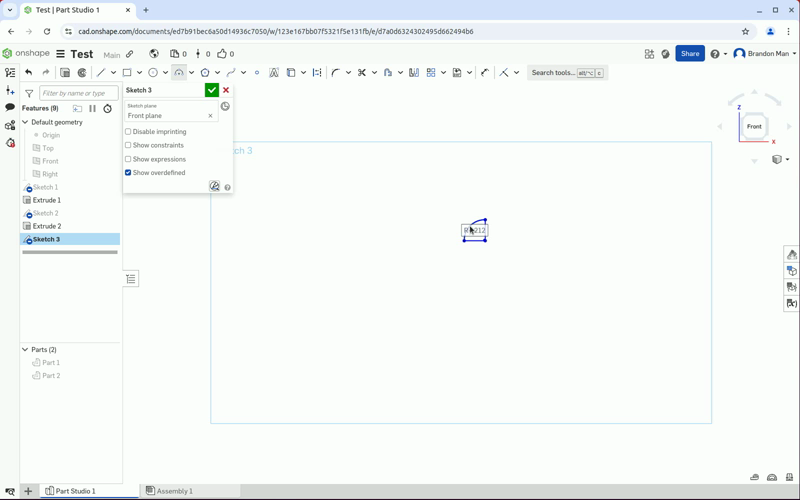
mouse_move(483, 237)
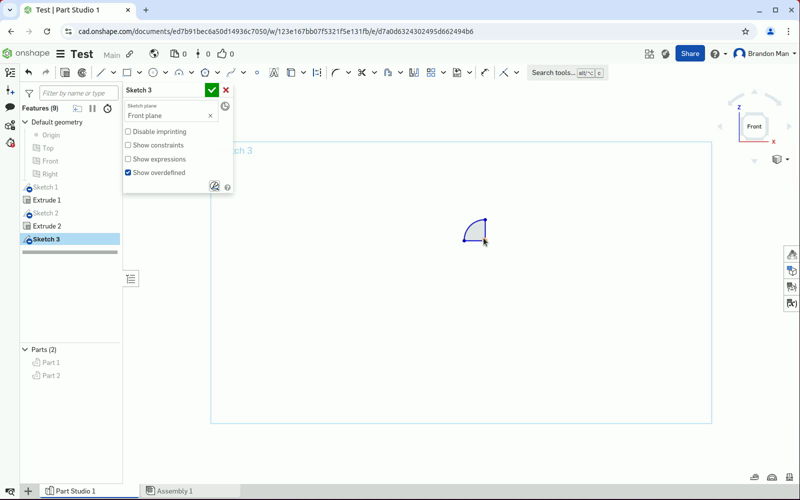
scroll(6)
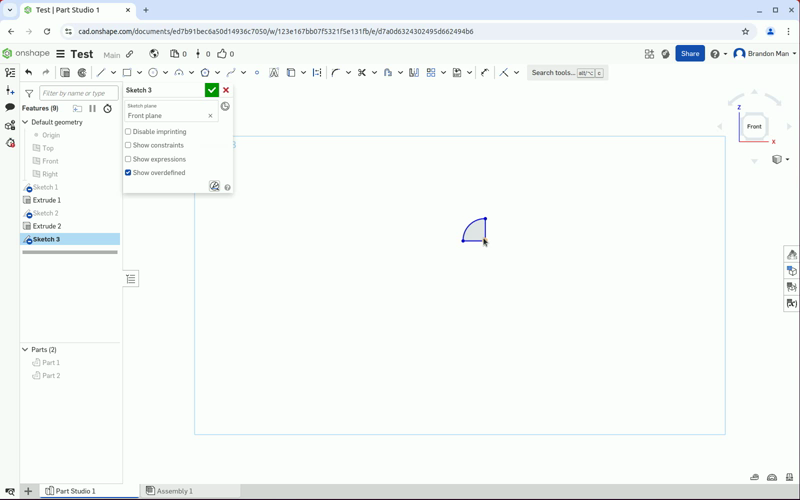
scroll(6)
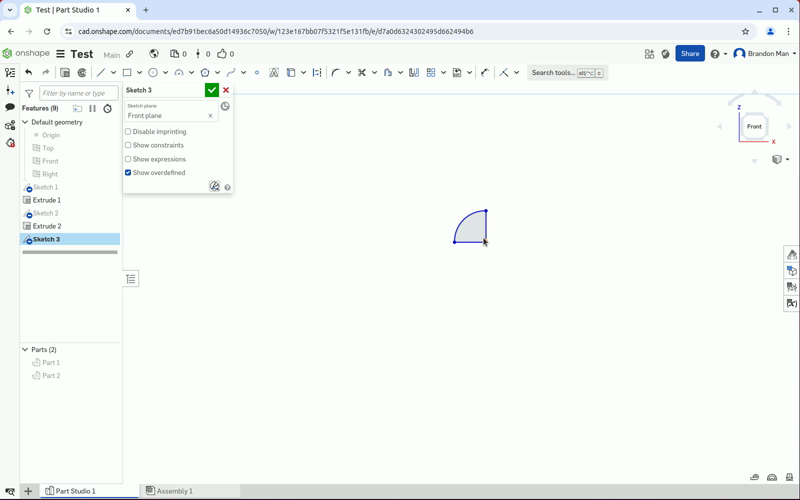
scroll(6)
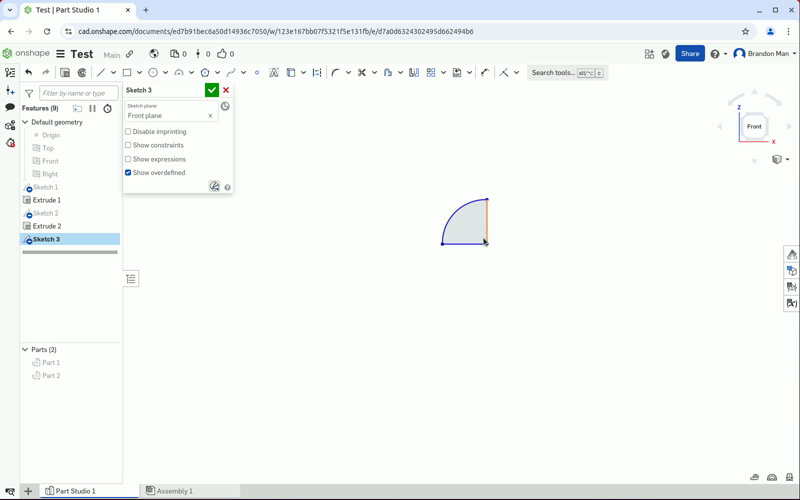
scroll(6)
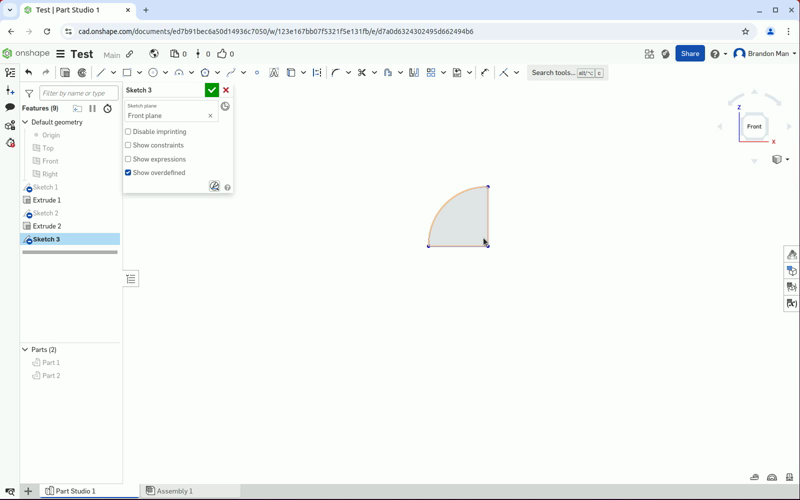
scroll(6)
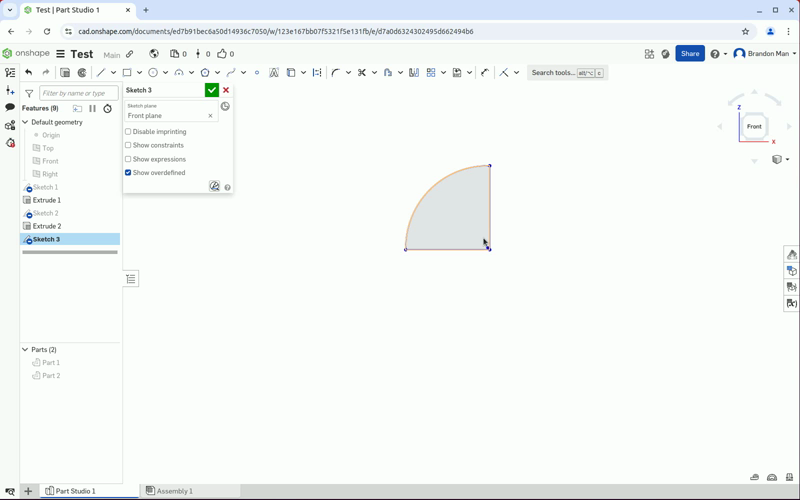
scroll(6)
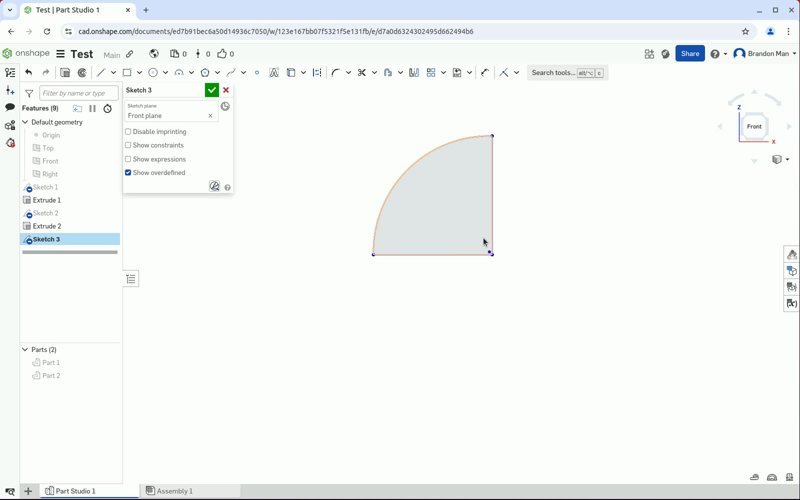
scroll(6)
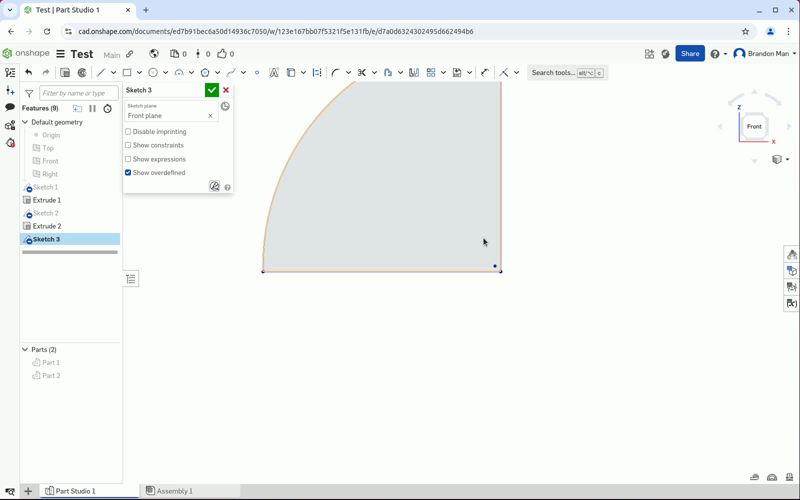
click(483, 237)
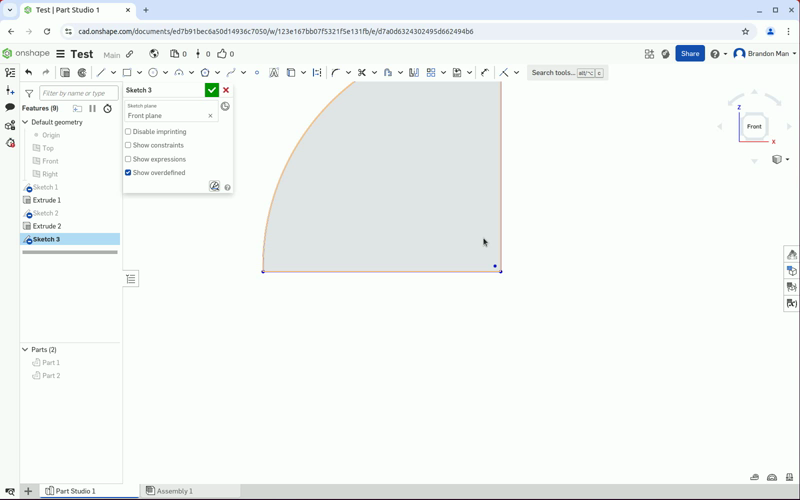
scroll(-6)
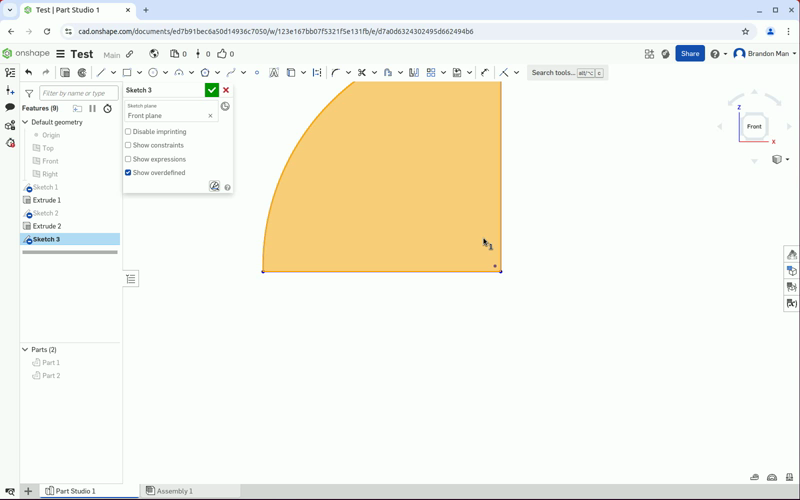
scroll(-6)
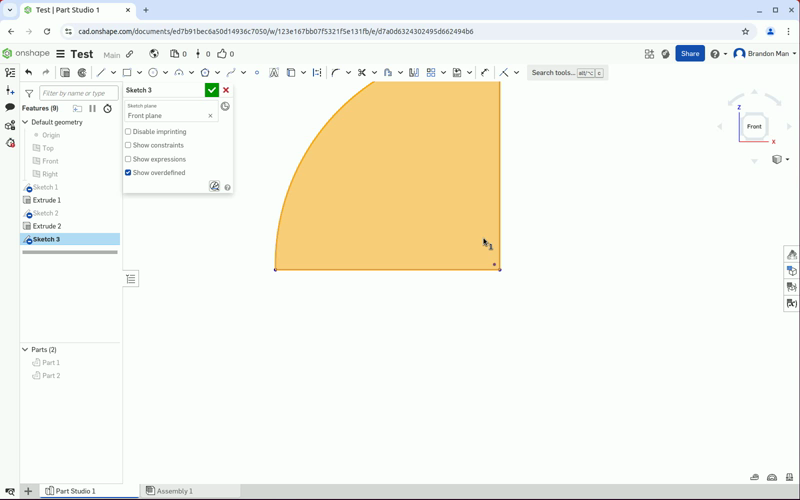
scroll(-6)
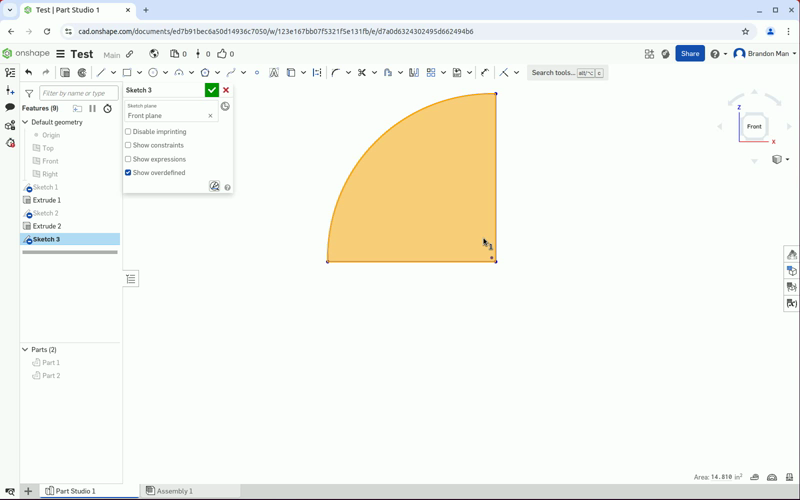
scroll(-6)
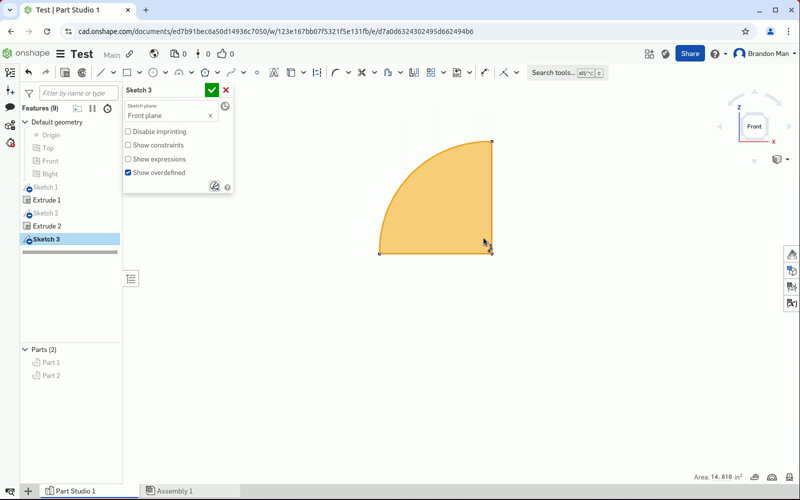
scroll(-6)
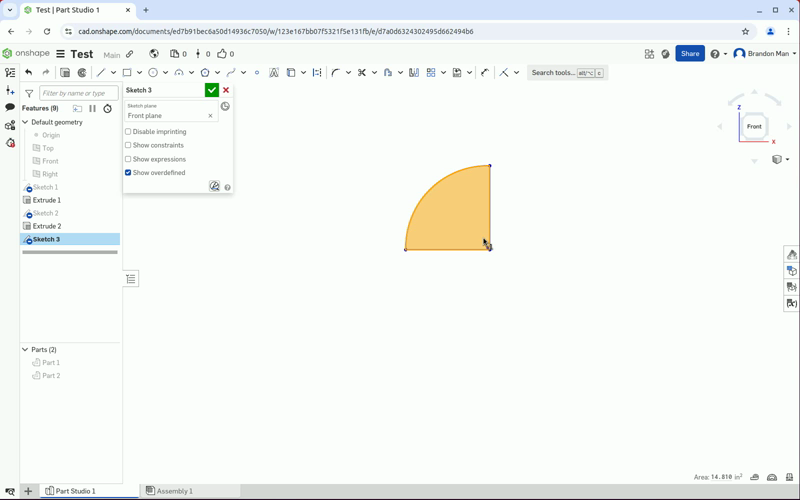
scroll(-6)
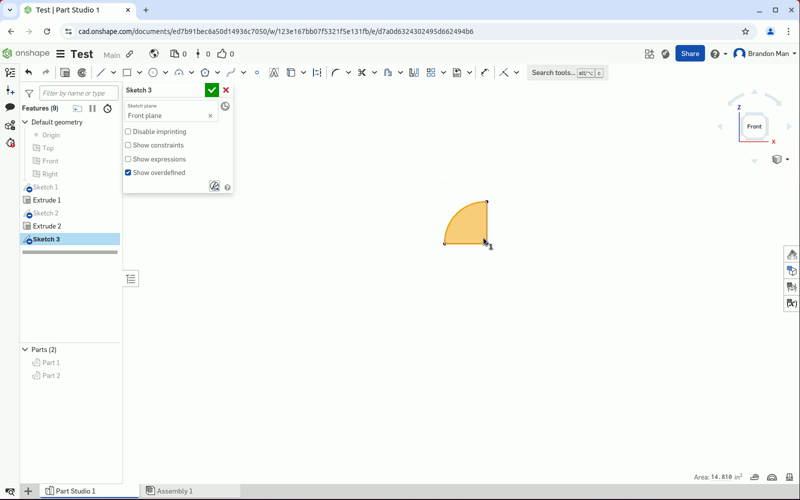
scroll(-6)
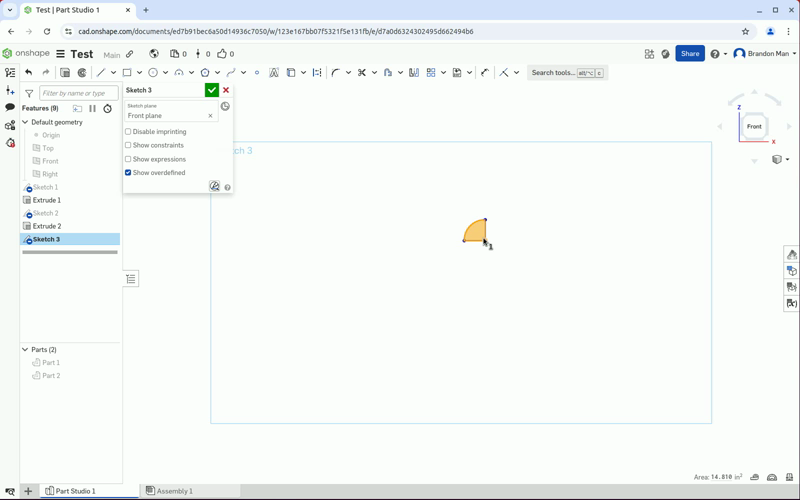
mouse_move(73, 352)
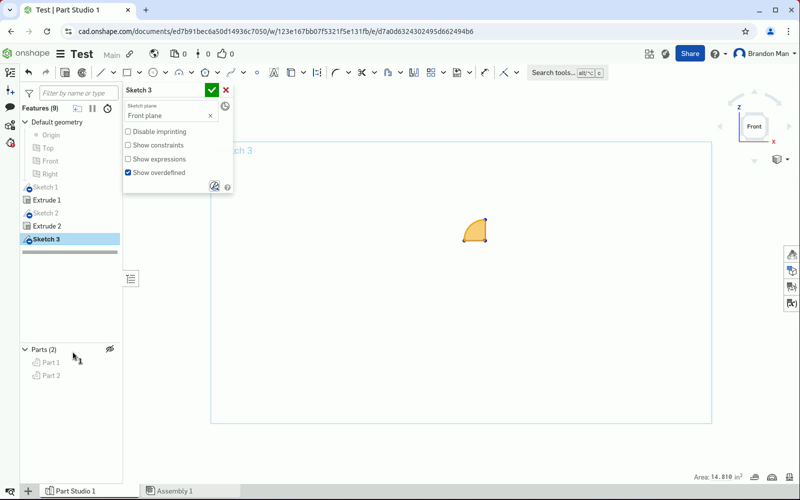
key(shift+y)
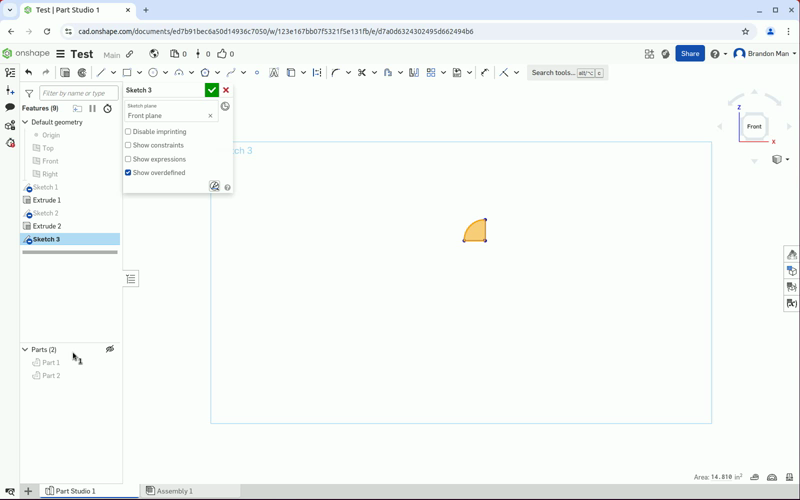
key(shift+e)
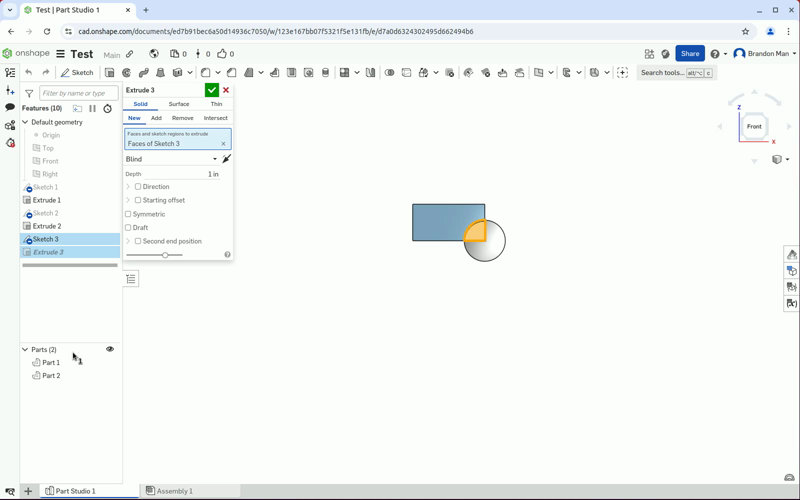
mouse_move(143, 106)
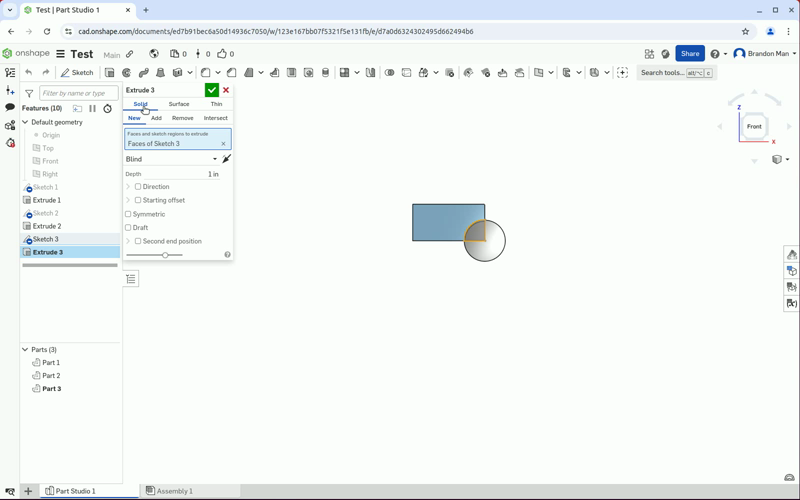
click(143, 106)
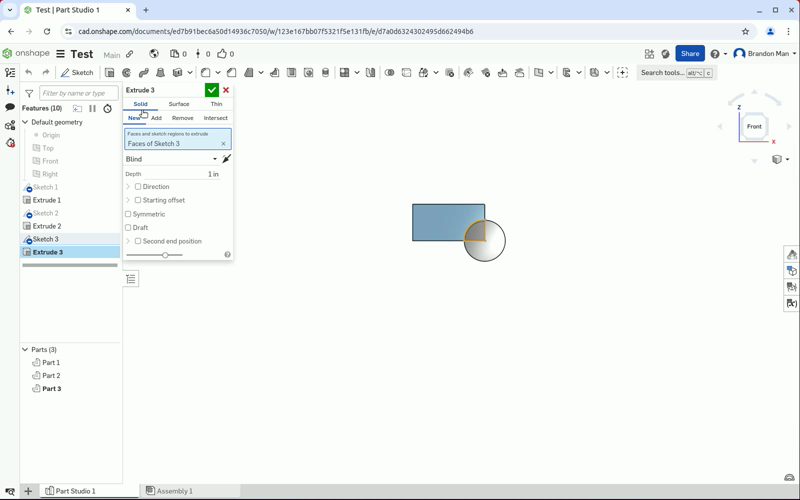
mouse_move(137, 120)
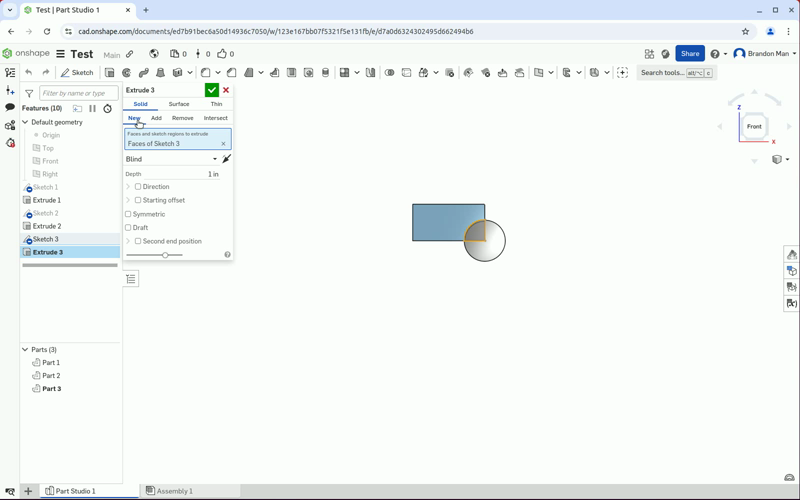
click(137, 120)
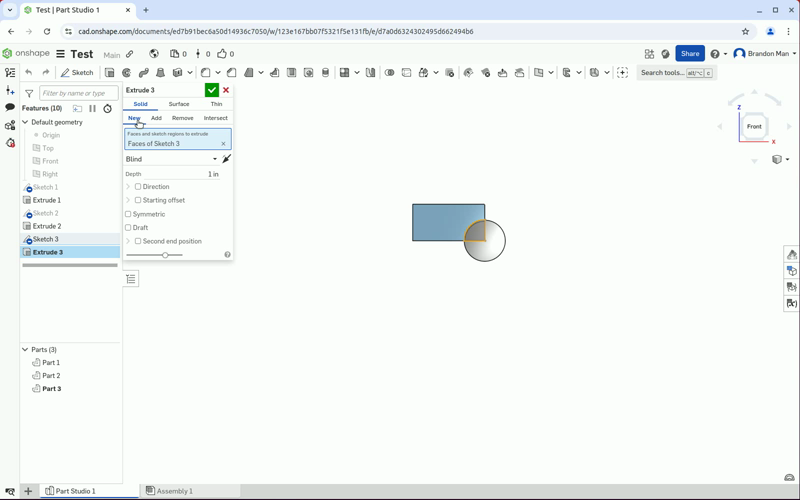
key(tab, 4)
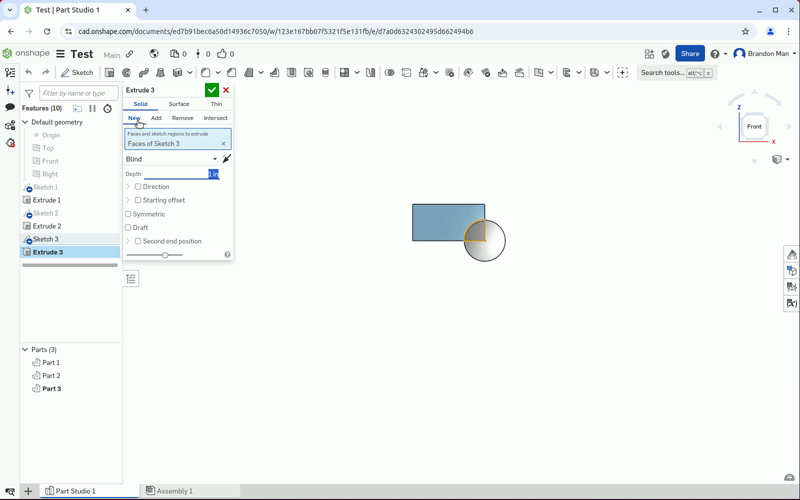
text(6.981)
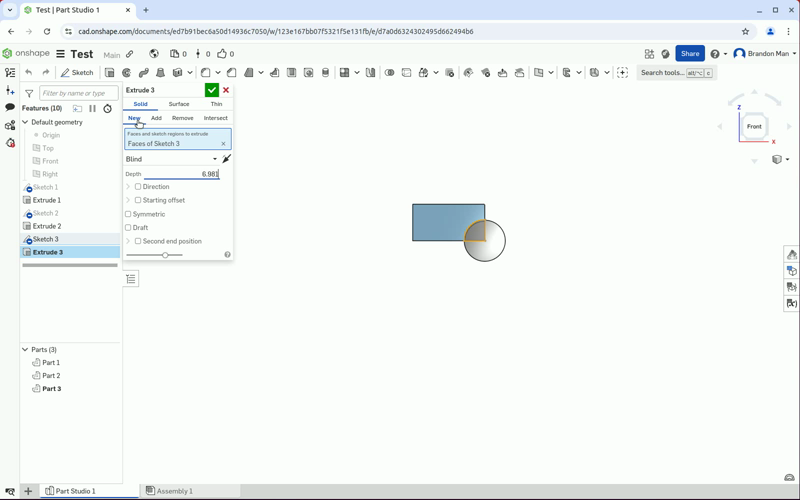
key(enter)
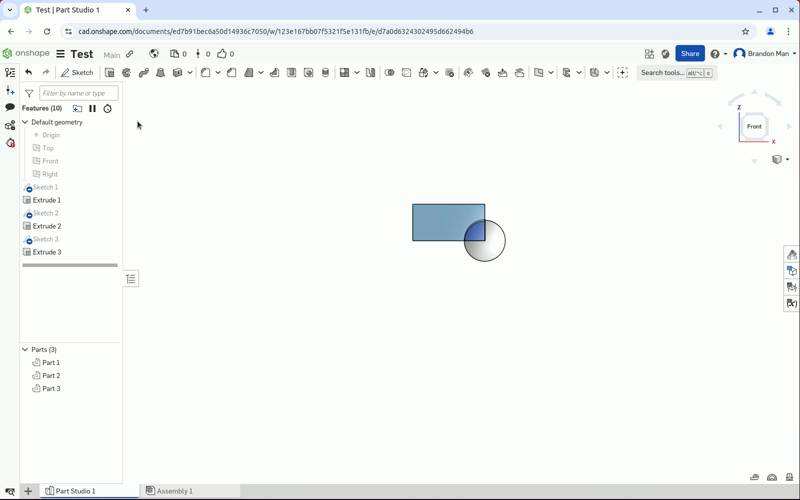
key(shift+h)
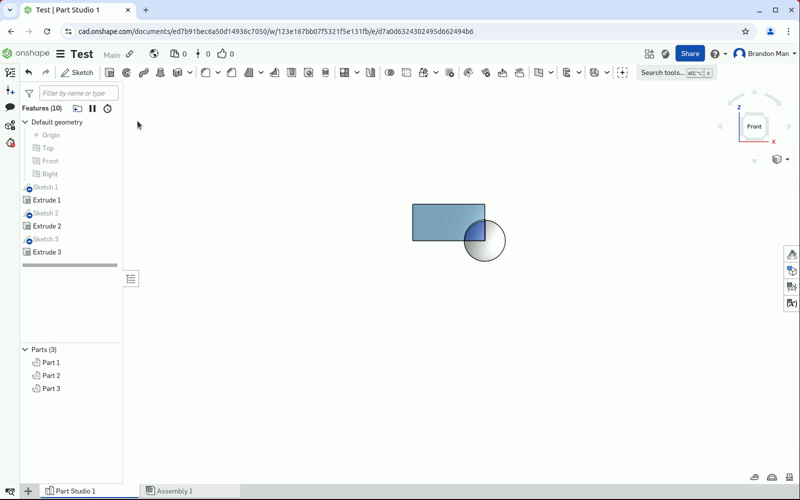
key(shift+h)
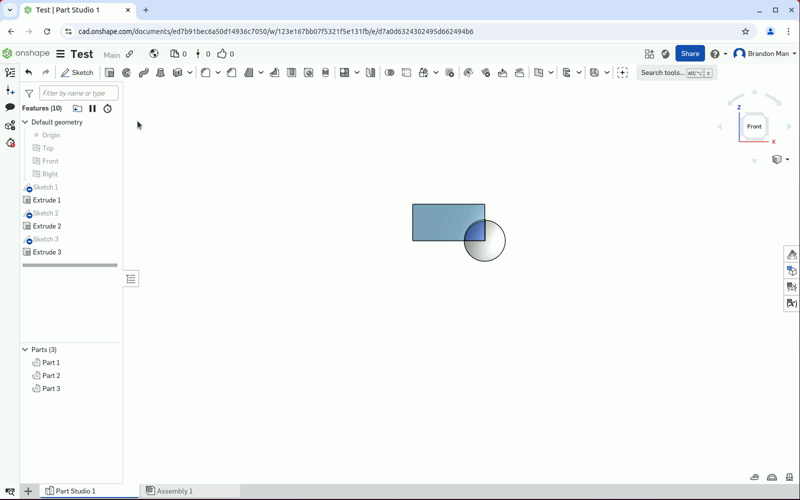
mouse_move(73, 189)
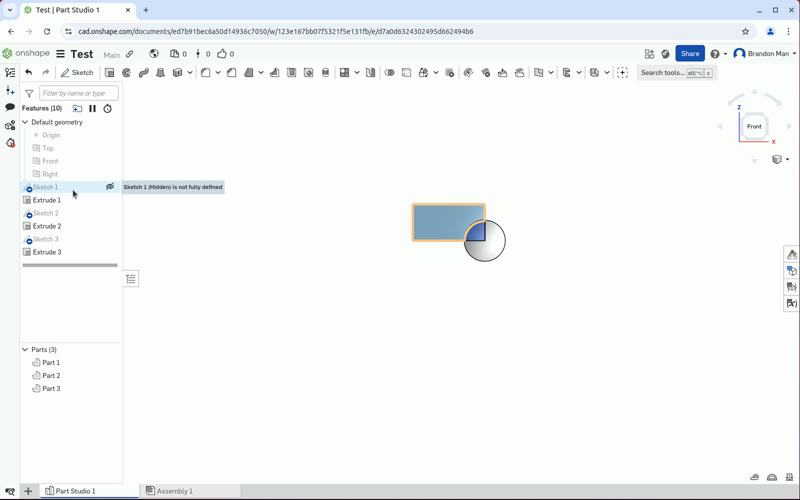
click(73, 189)
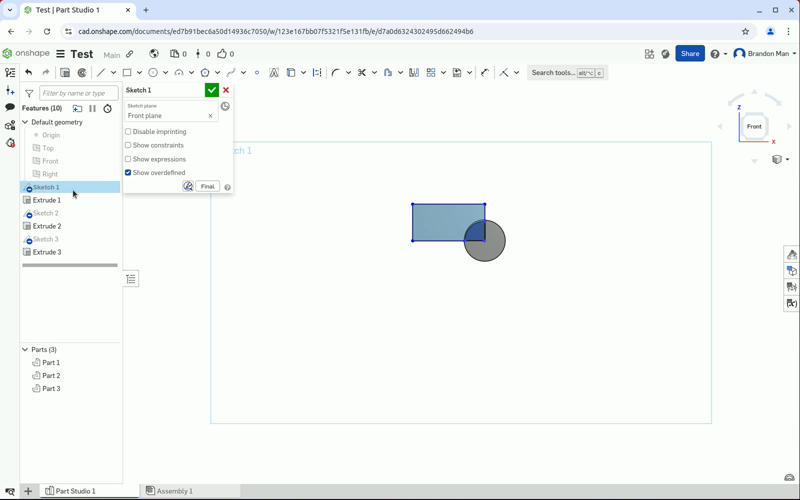
mouse_move(229, 92)
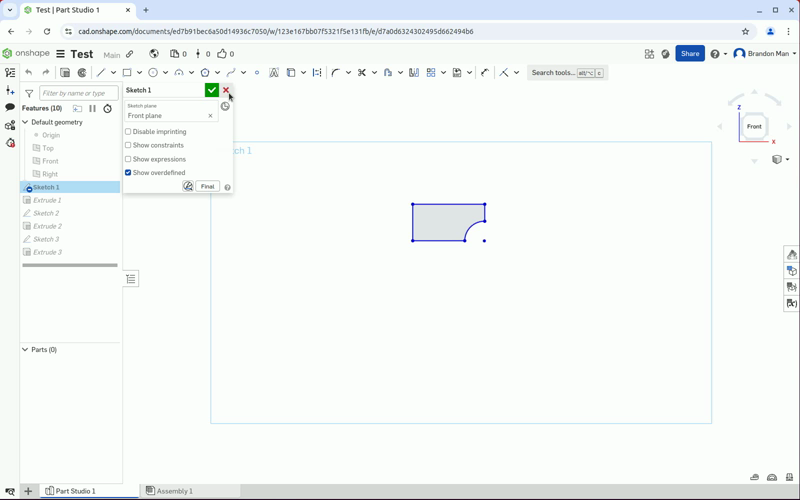
click(229, 92)
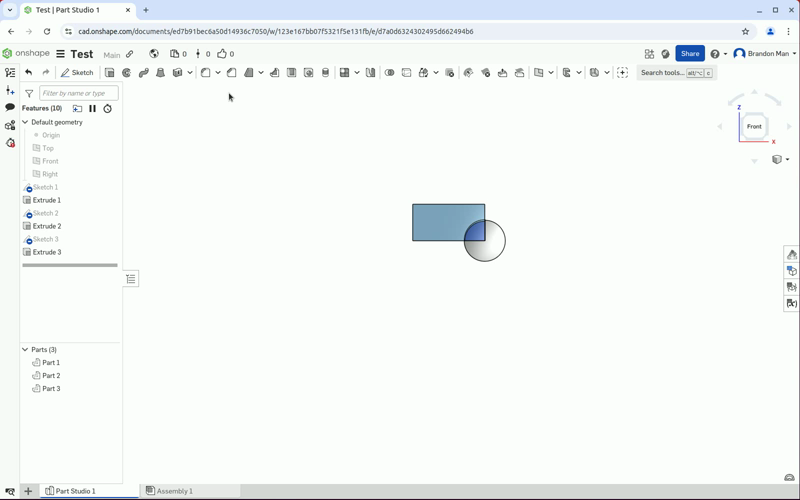
mouse_move(73, 352)
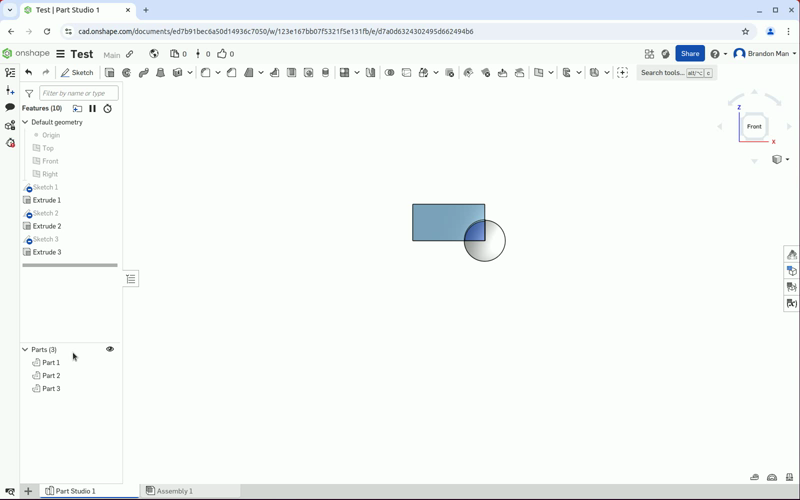
key(y)
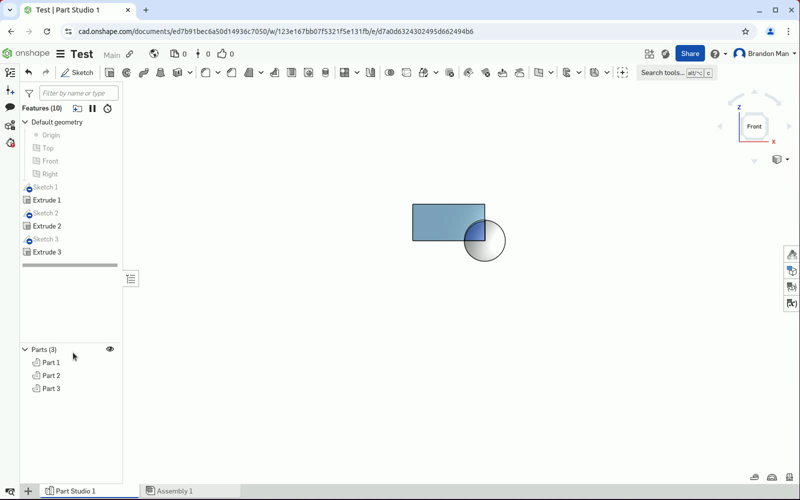
key(shift+p)
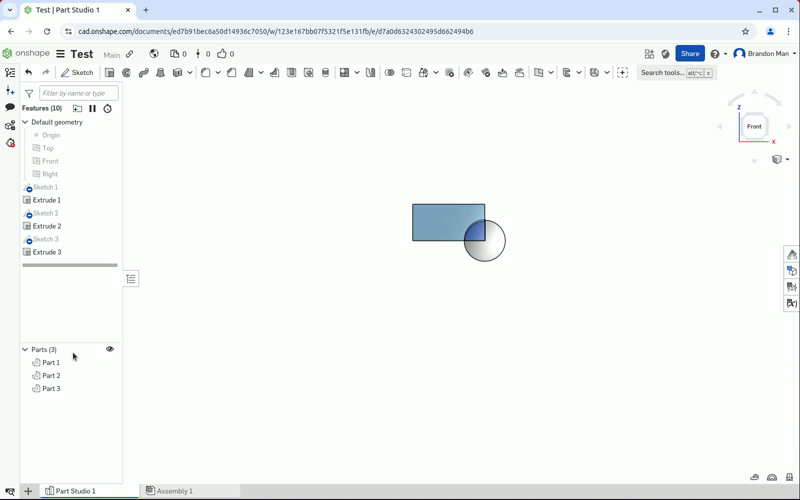
key(space)
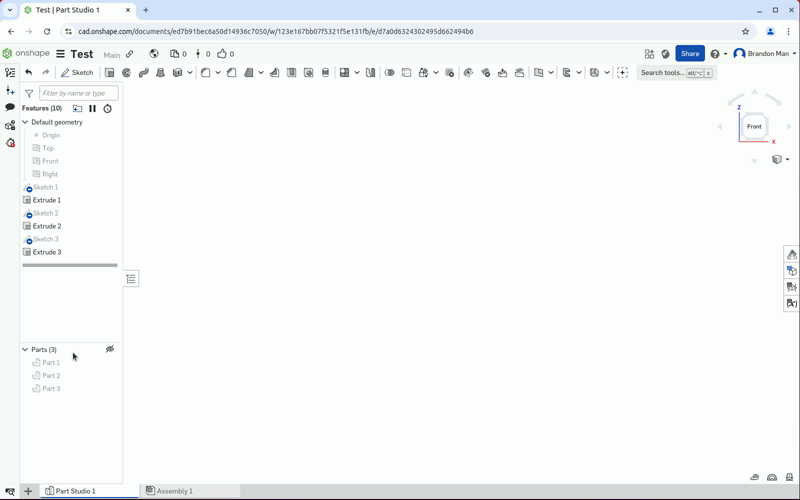
key_down(shift)
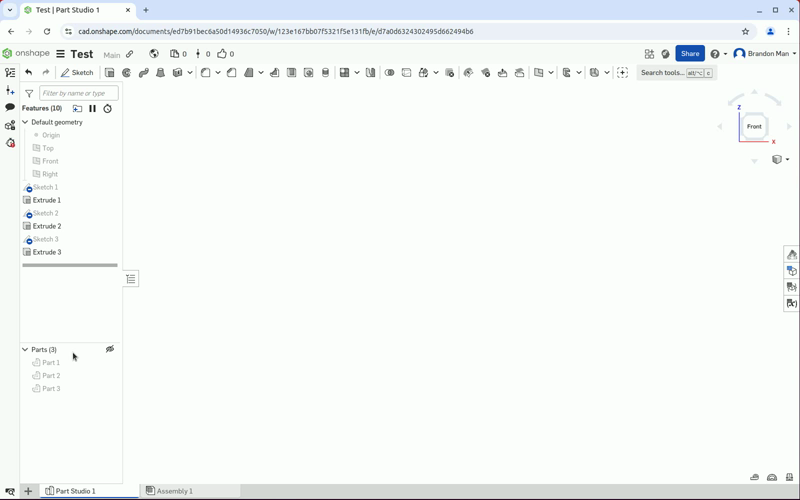
key(down)
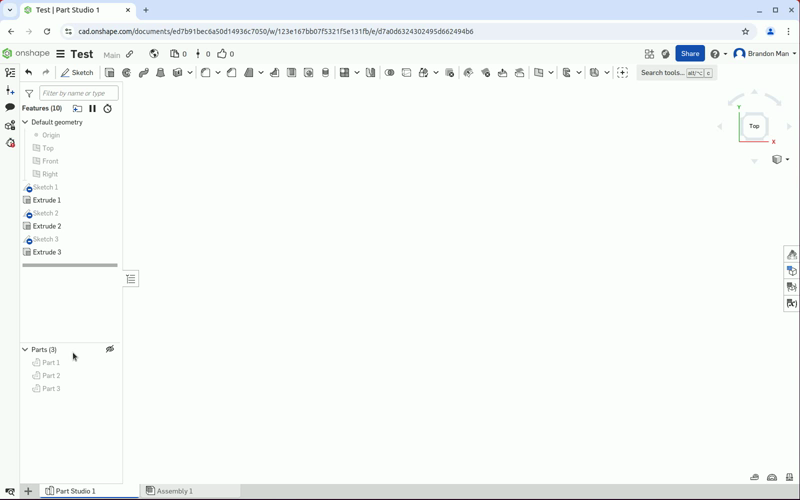
key_up(shift)
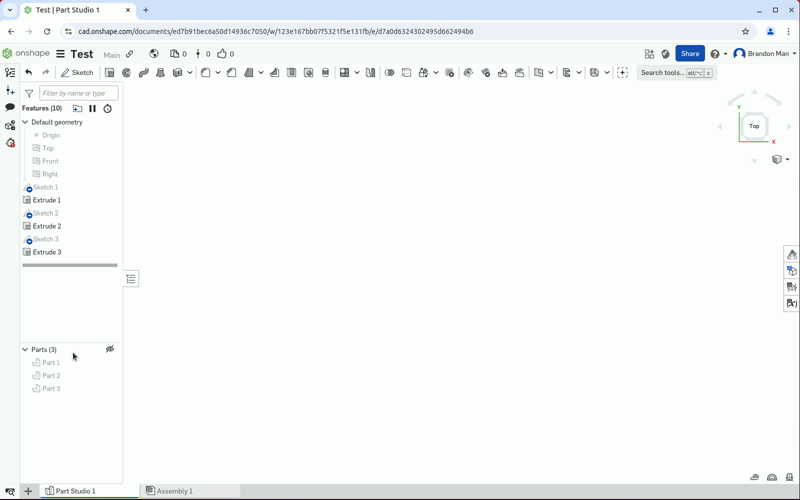
mouse_move(73, 352)
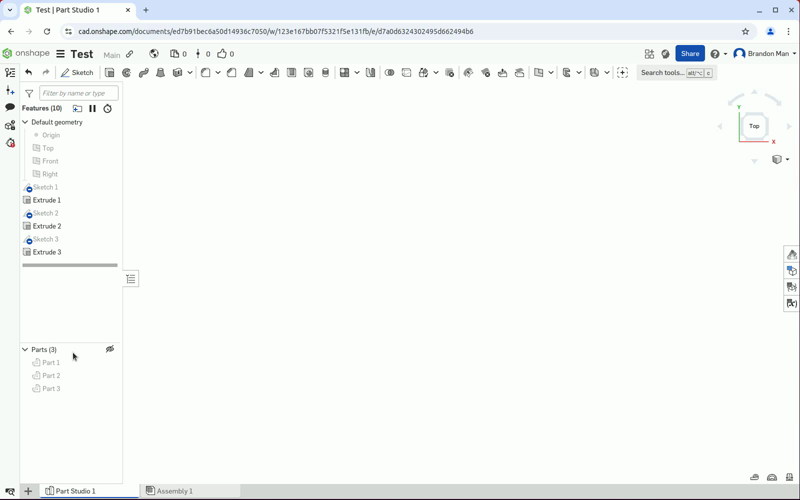
key(shift+y)
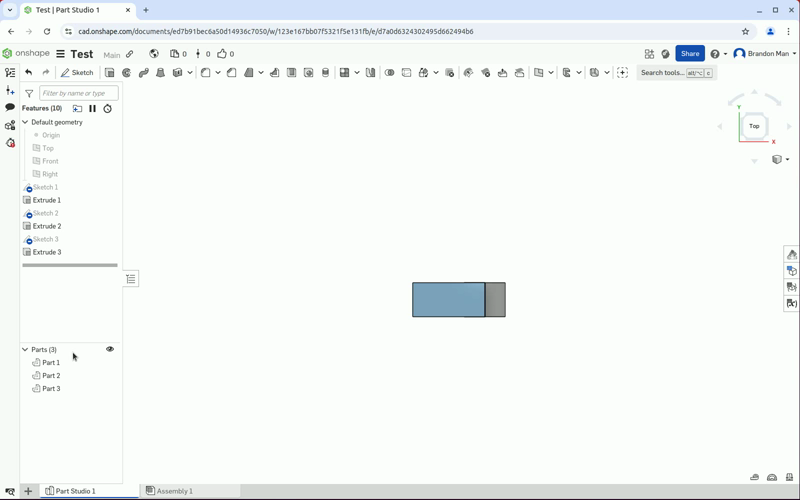
mouse_move(541, 75)
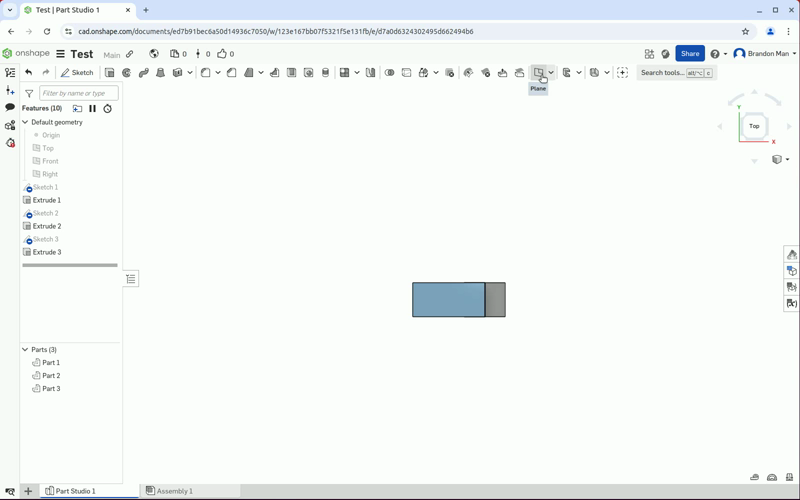
click(541, 75)
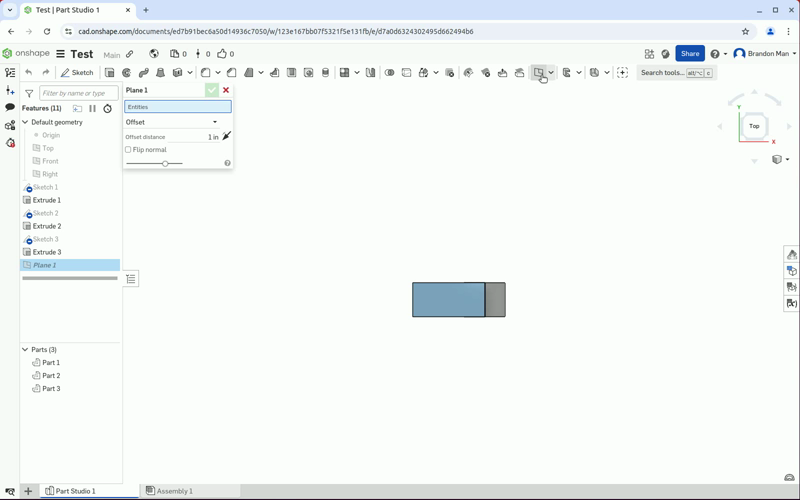
mouse_move(73, 150)
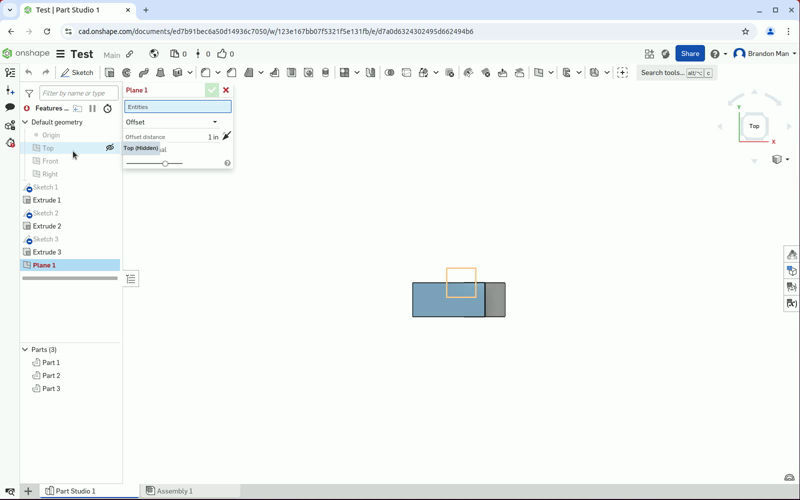
click(73, 150)
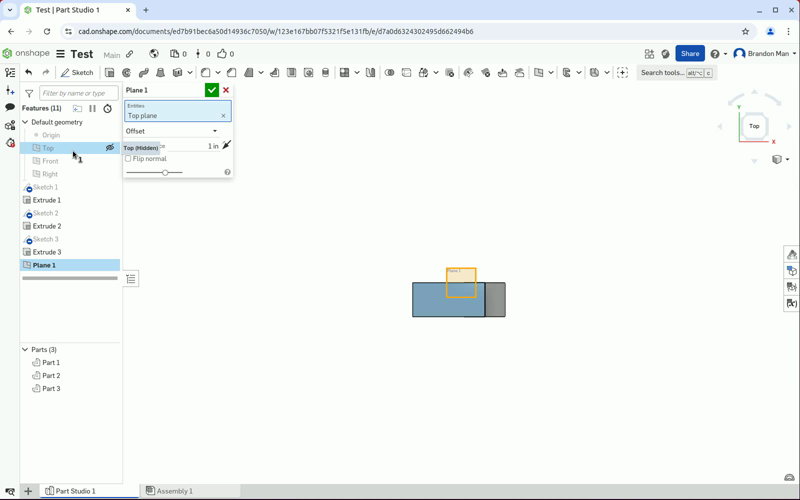
key(tab, 2)
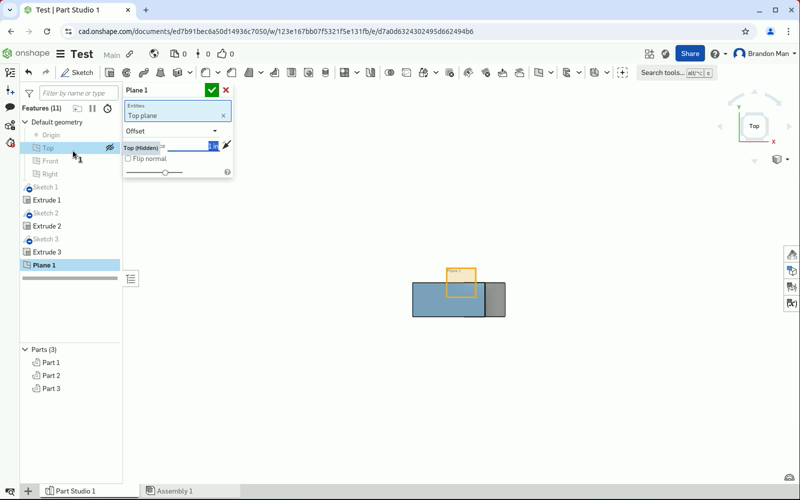
text(16.114)
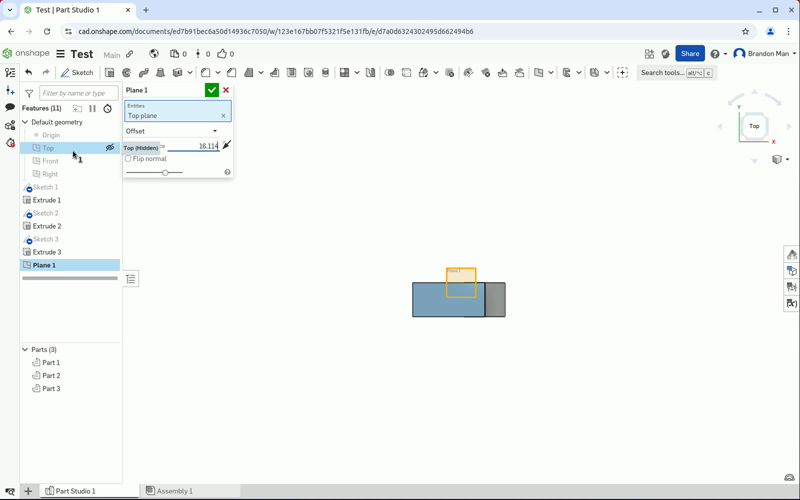
key(enter, 2)
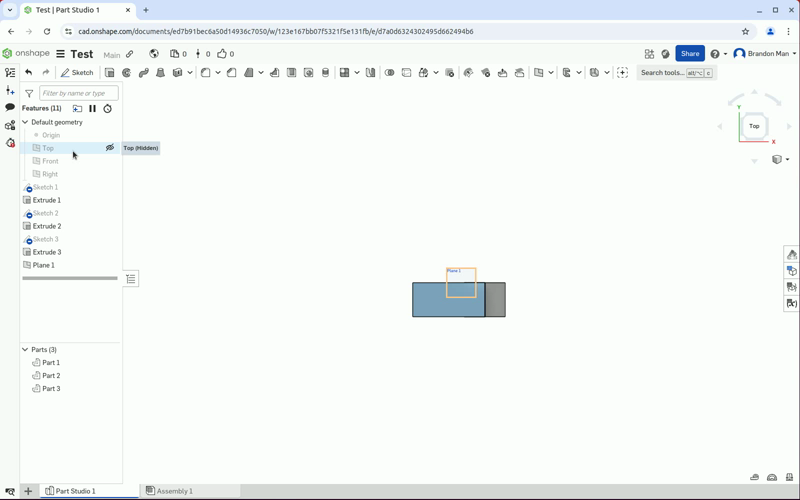
key(shift+s)
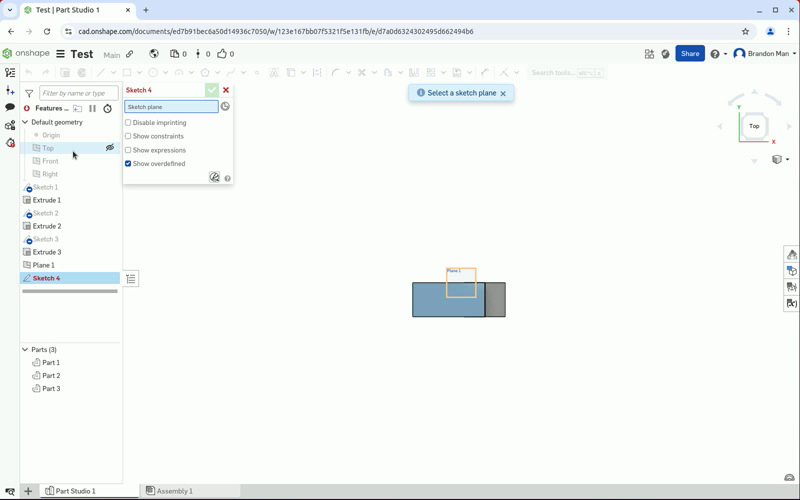
mouse_move(73, 267)
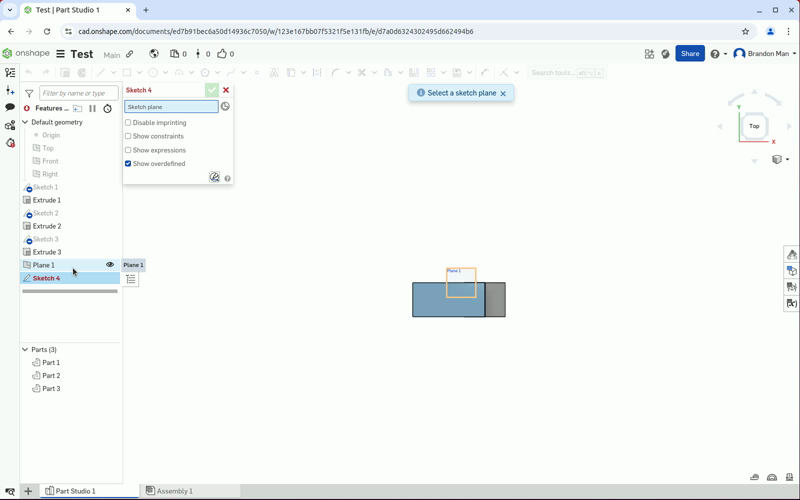
click(73, 267)
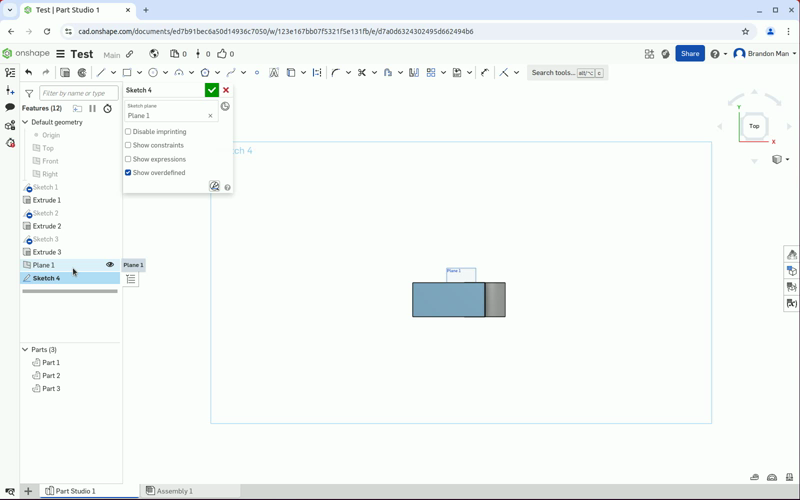
mouse_move(73, 352)
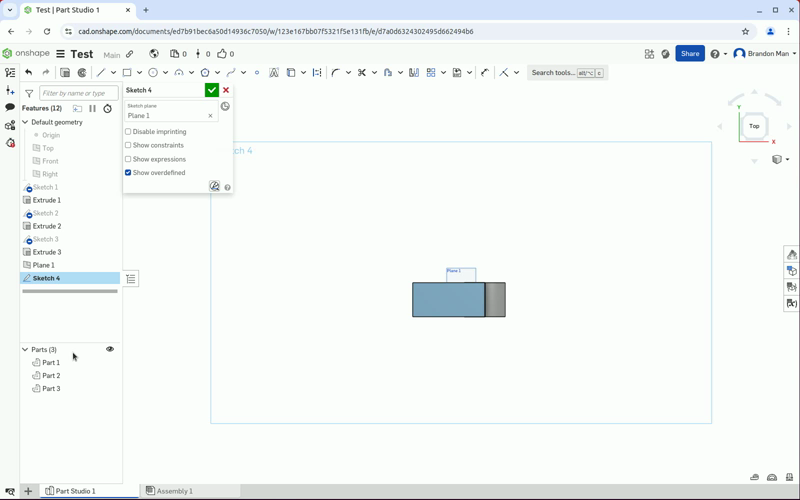
key(y)
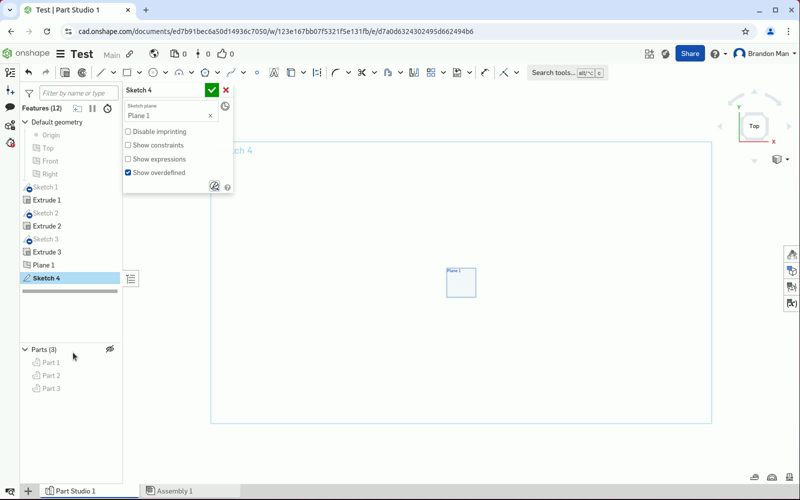
key(l)
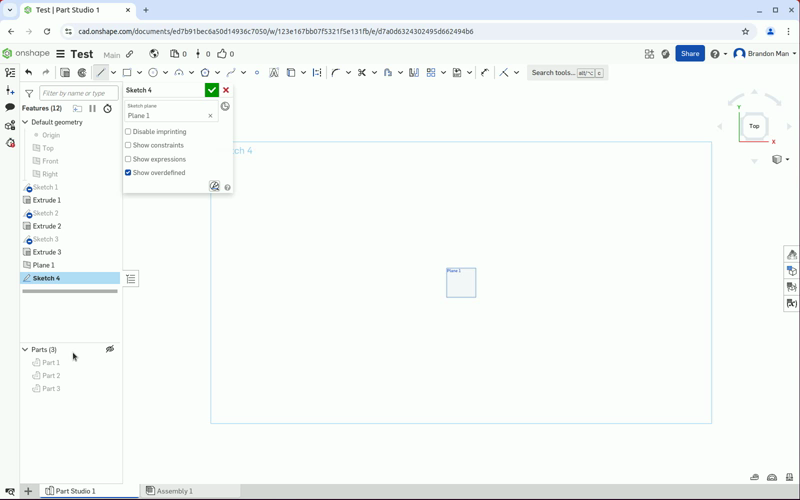
key_down(shift)
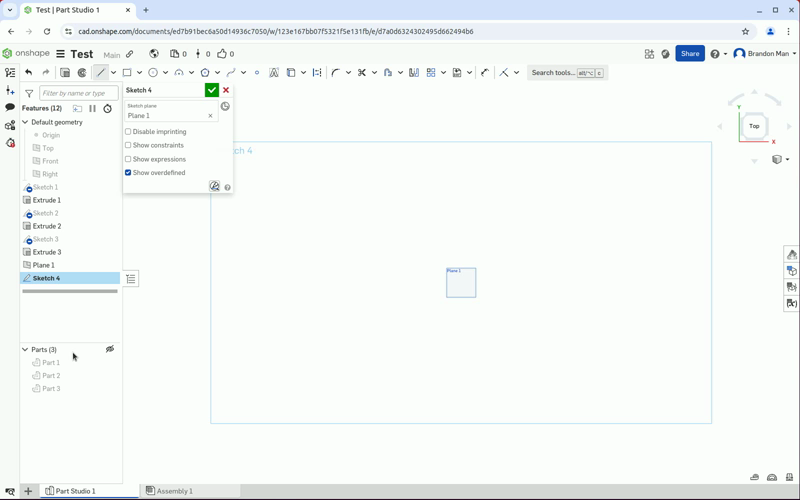
mouse_move(434, 297)
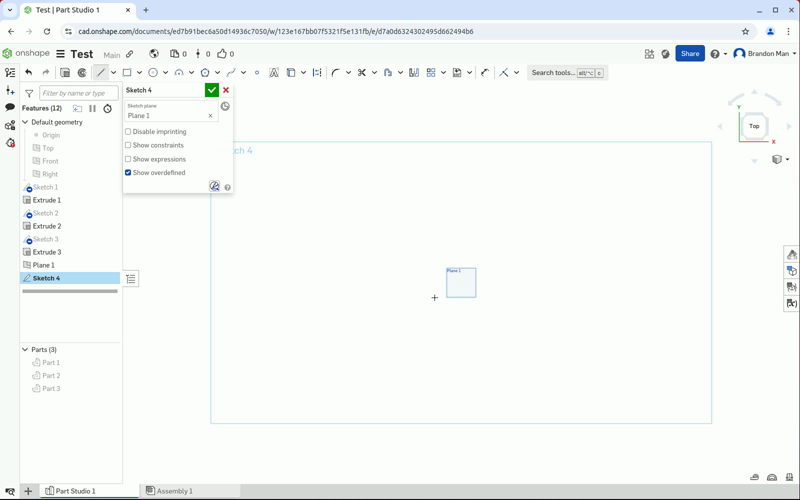
click(434, 297)
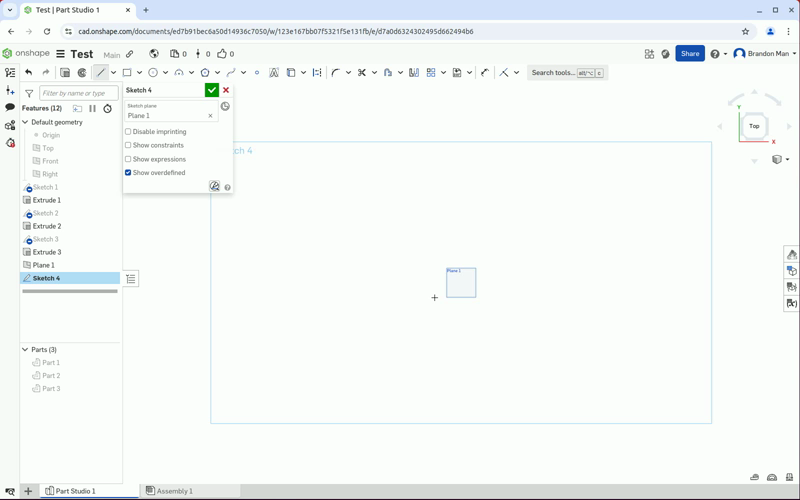
key_up(shift)
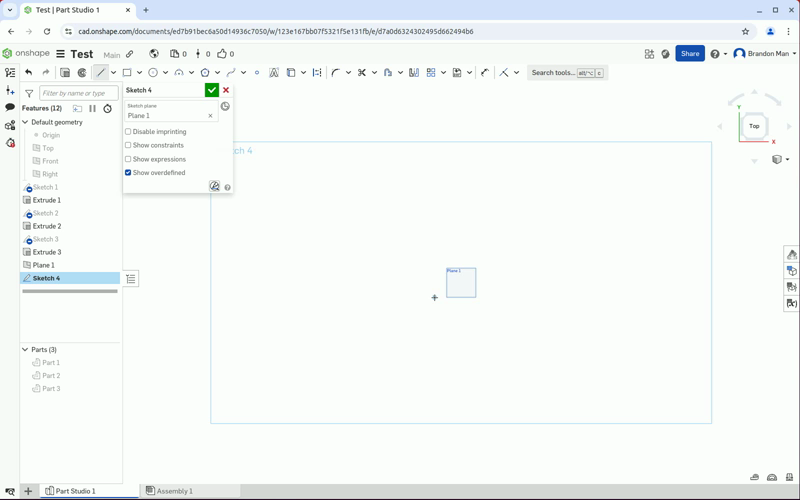
key_down(shift)
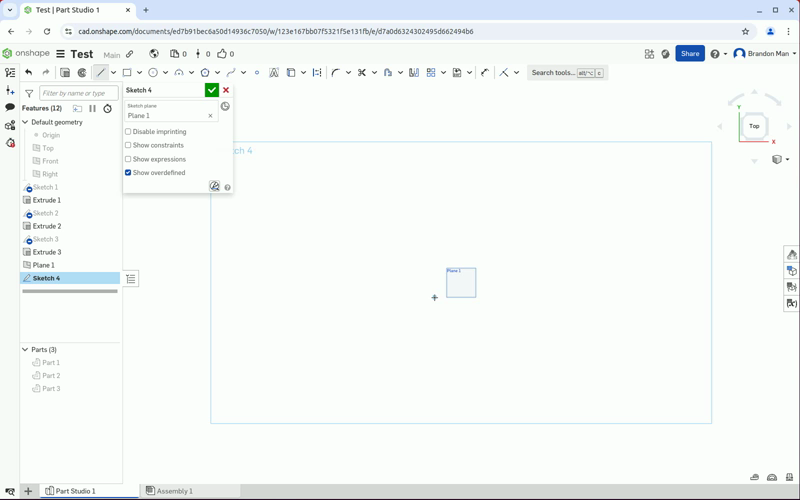
mouse_move(464, 297)
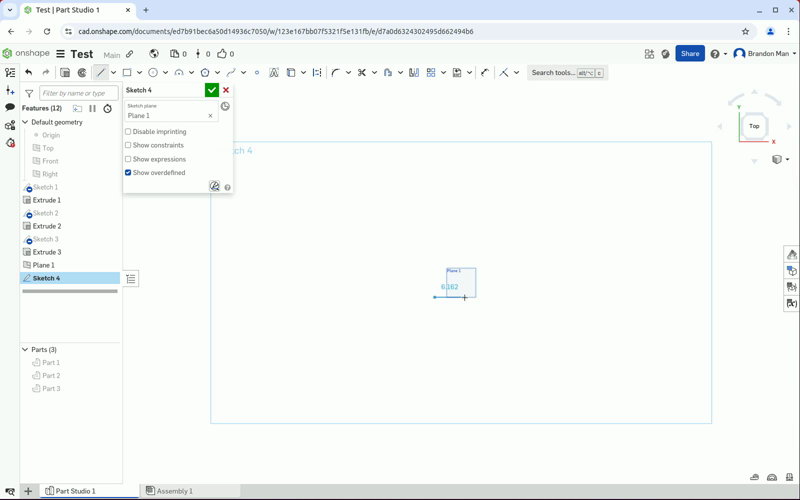
mouse_move(444, 308)
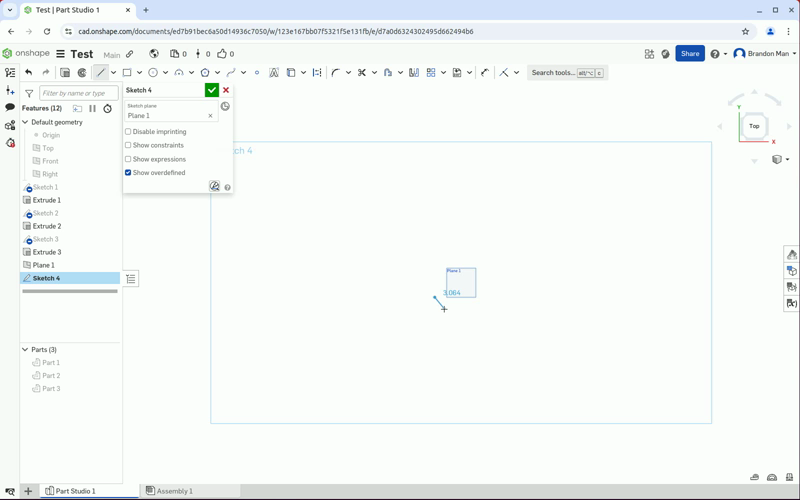
click(444, 308)
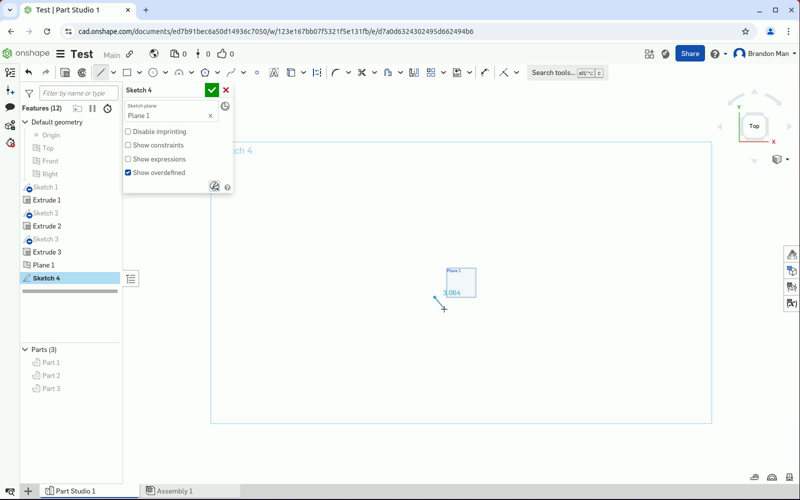
key_up(shift)
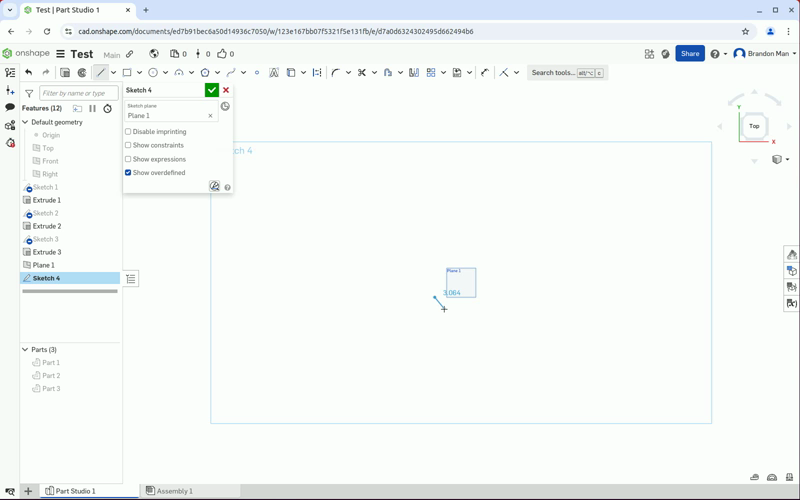
key_down(shift)
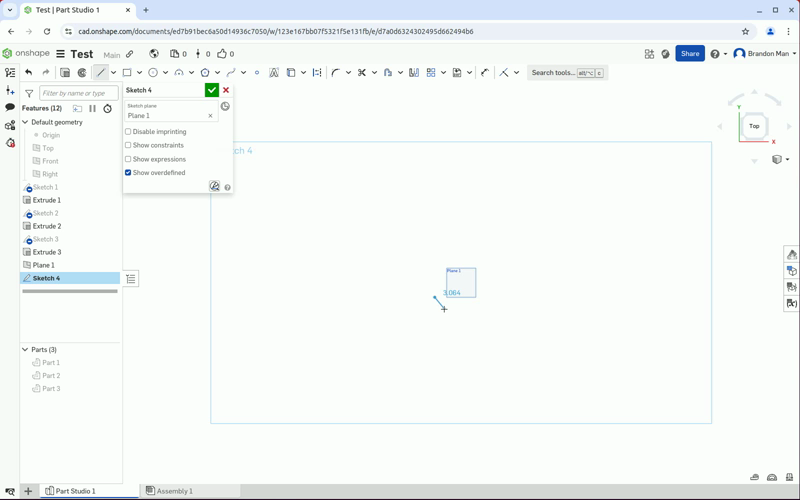
mouse_move(474, 308)
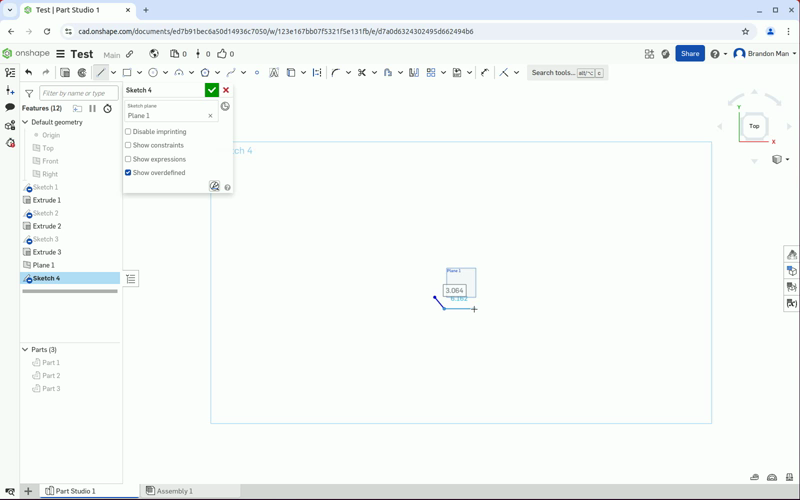
mouse_move(456, 297)
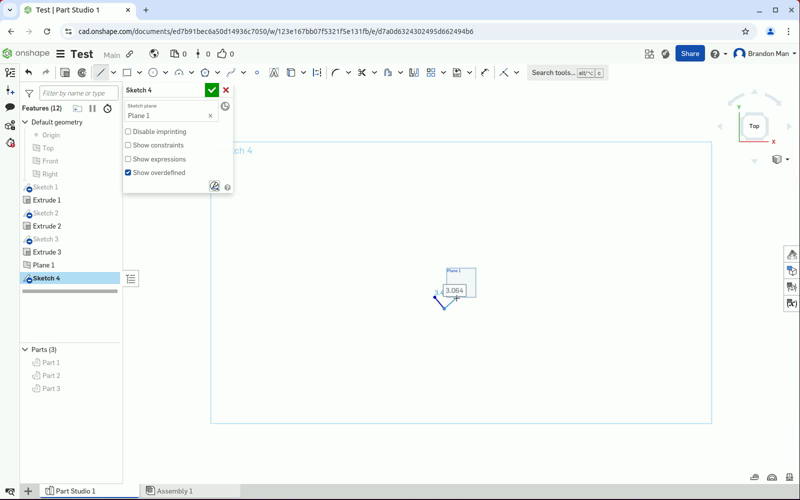
click(456, 297)
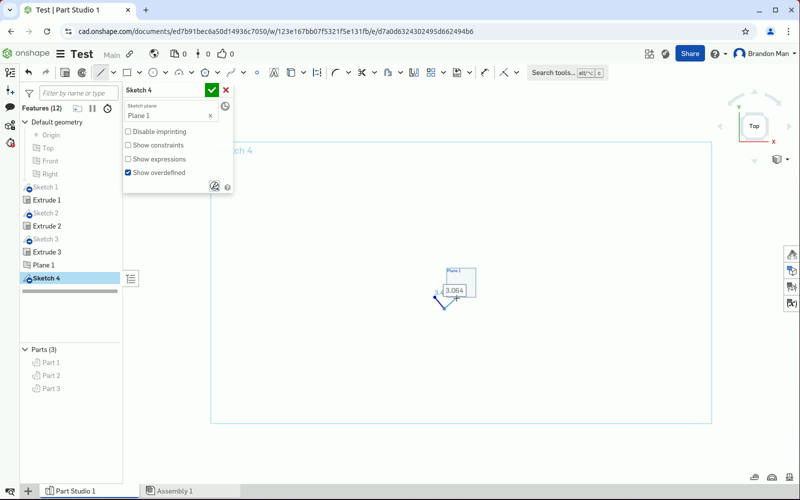
key_up(shift)
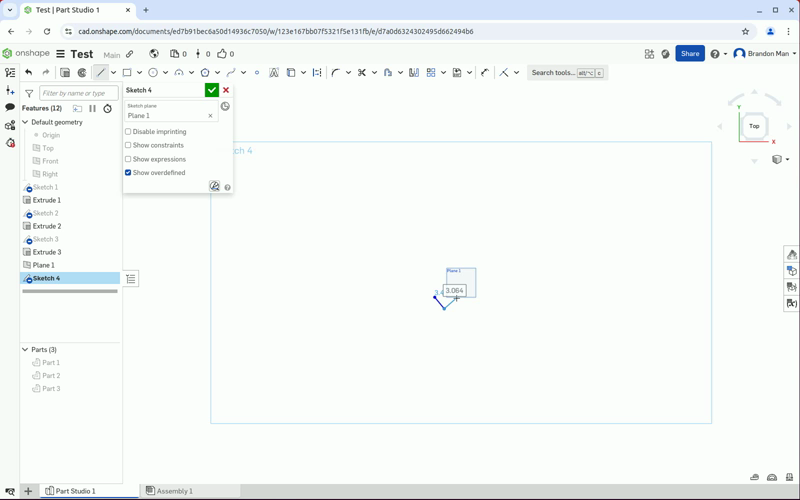
mouse_move(486, 297)
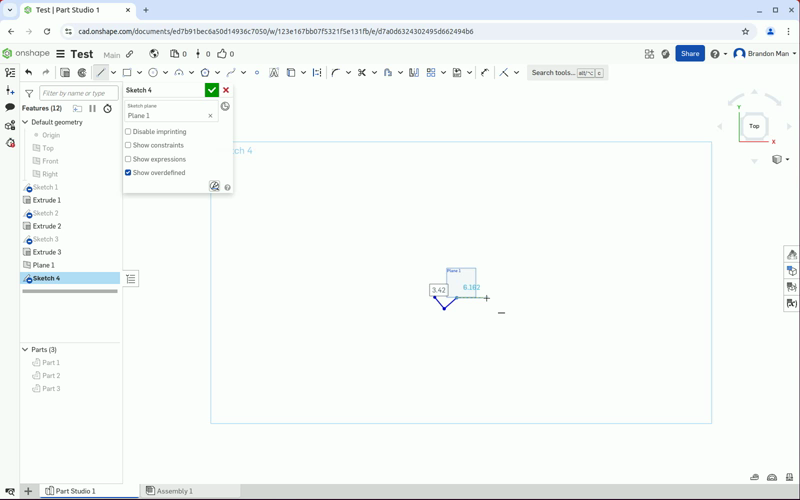
key_down(shift)
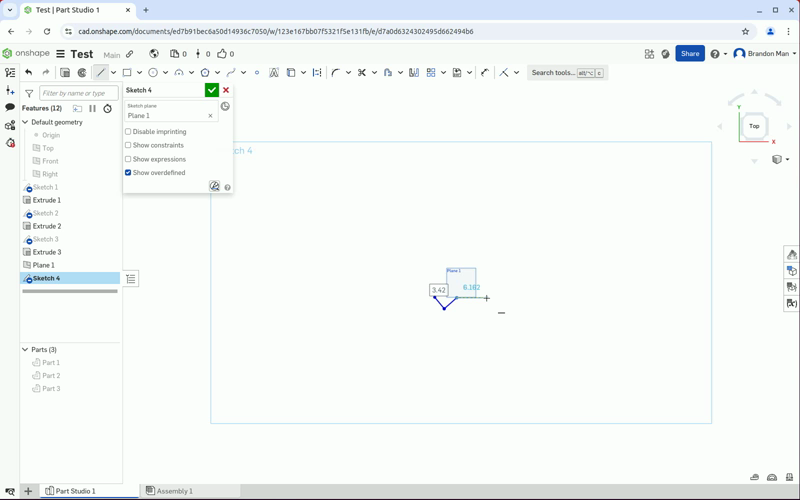
mouse_move(434, 297)
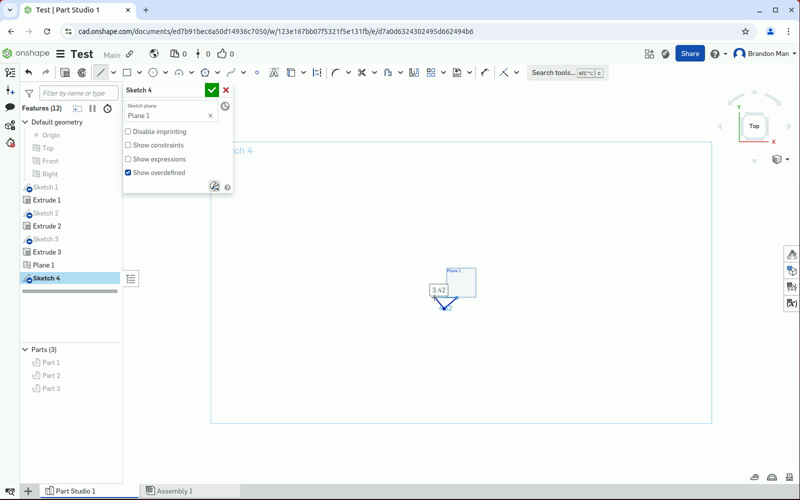
key_up(shift)
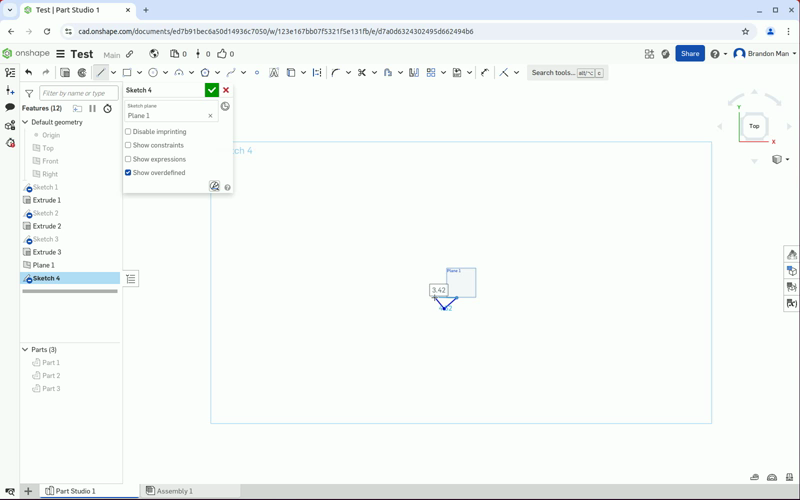
click(434, 297)
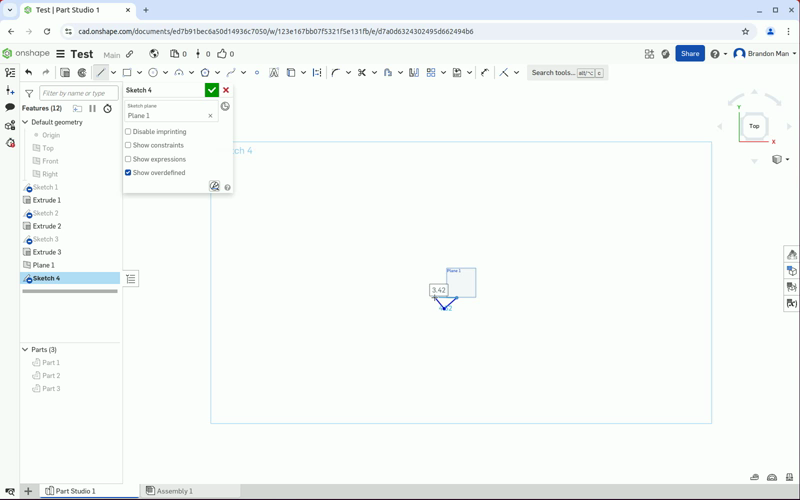
key(esc)
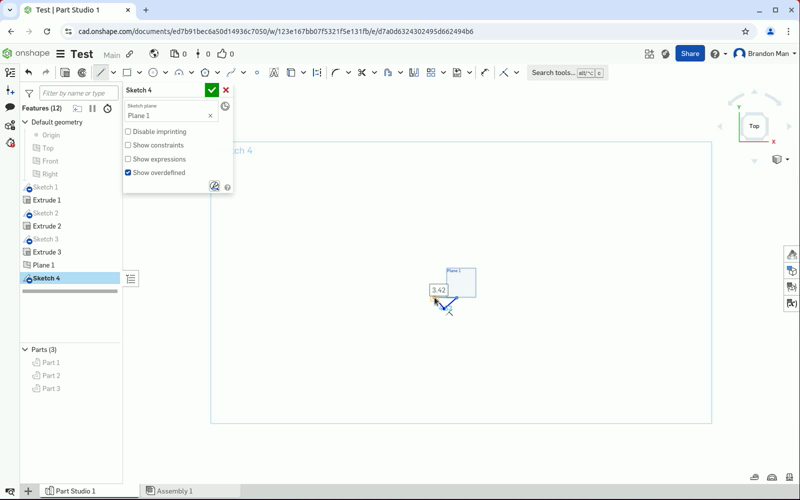
mouse_move(444, 308)
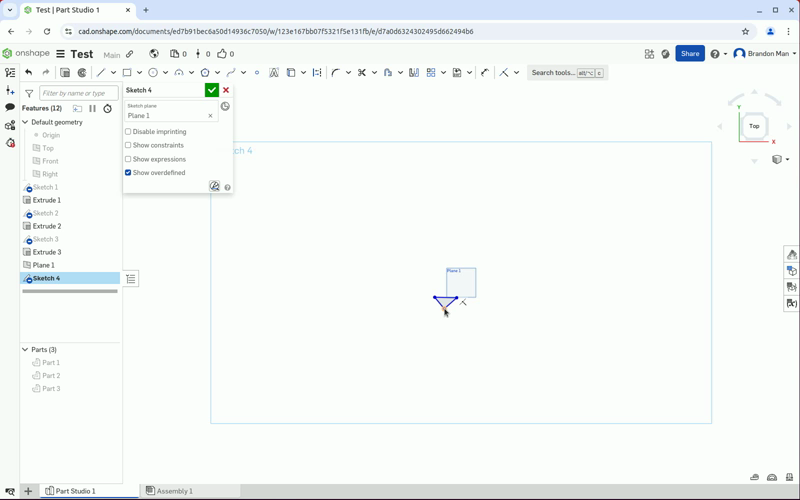
scroll(6)
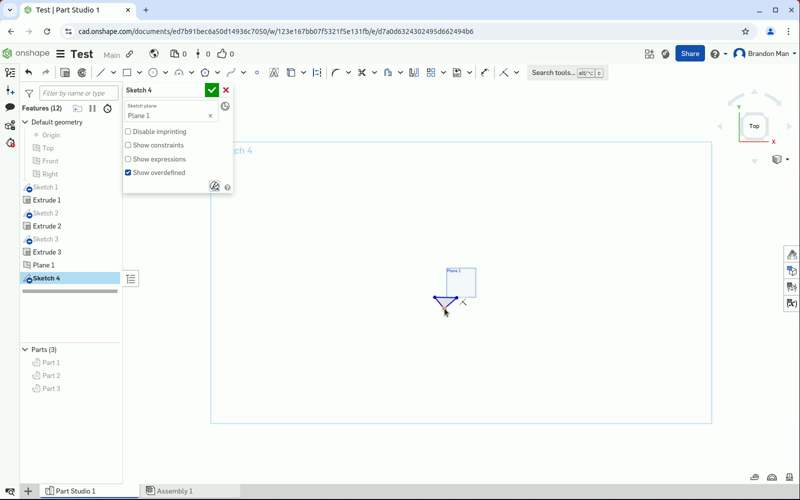
scroll(6)
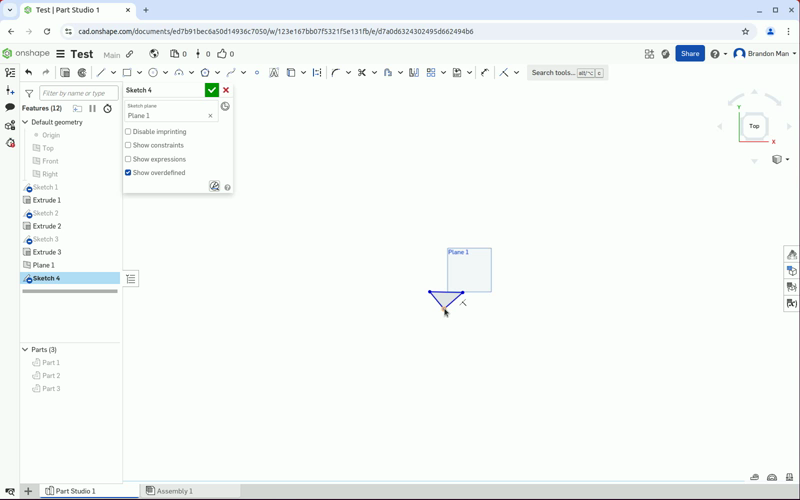
scroll(6)
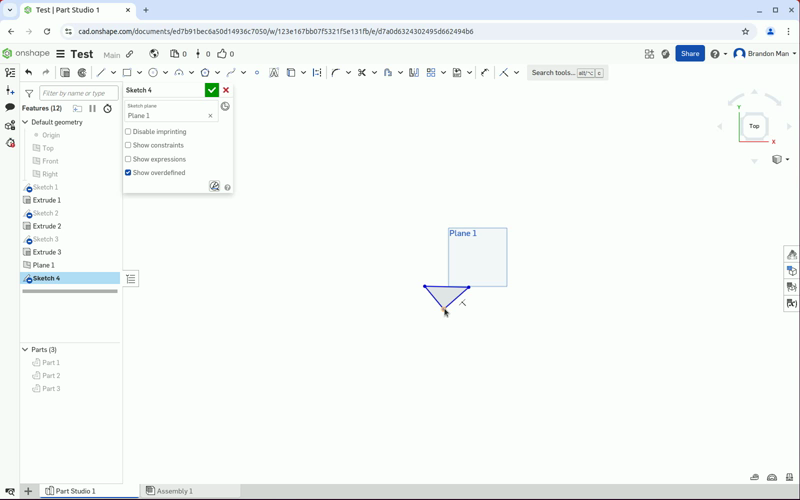
scroll(6)
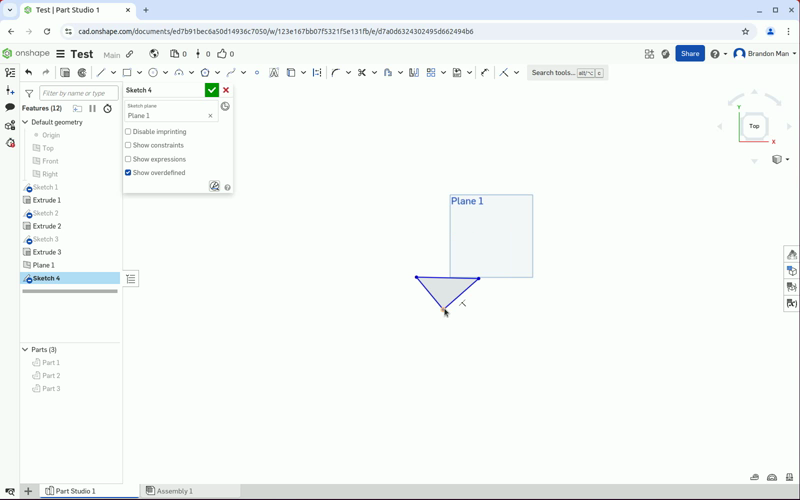
scroll(6)
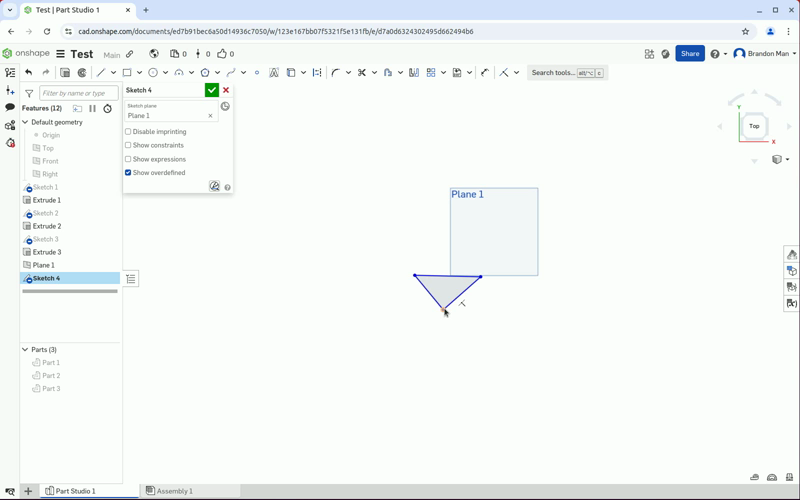
scroll(6)
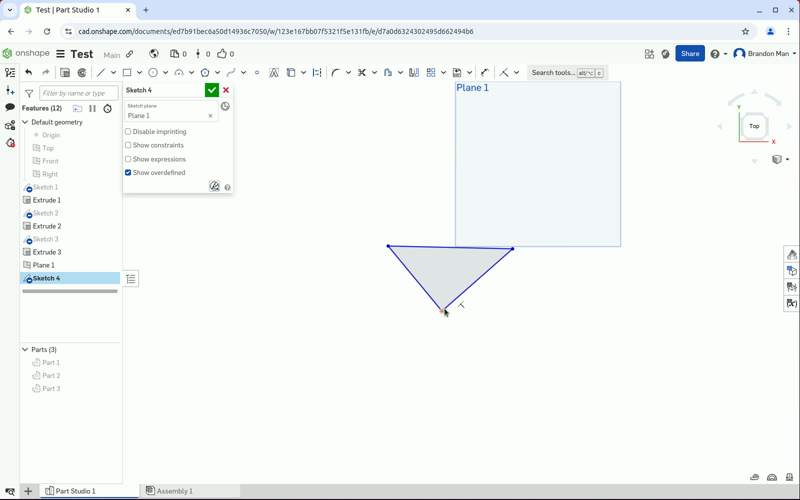
scroll(6)
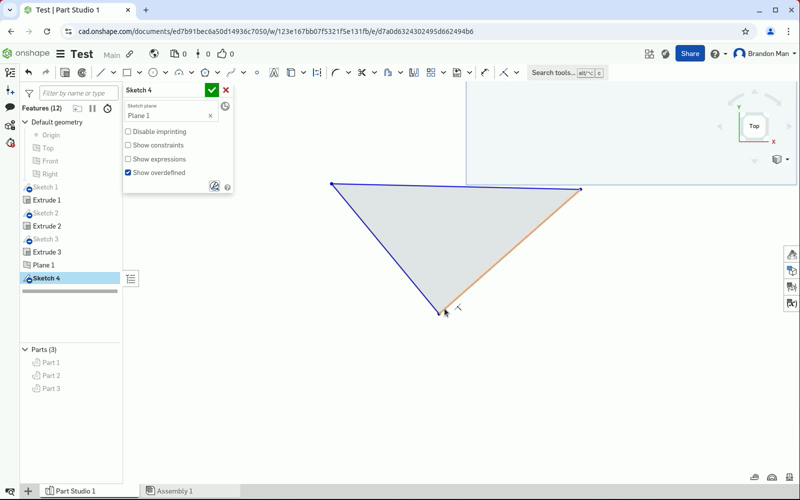
click(444, 308)
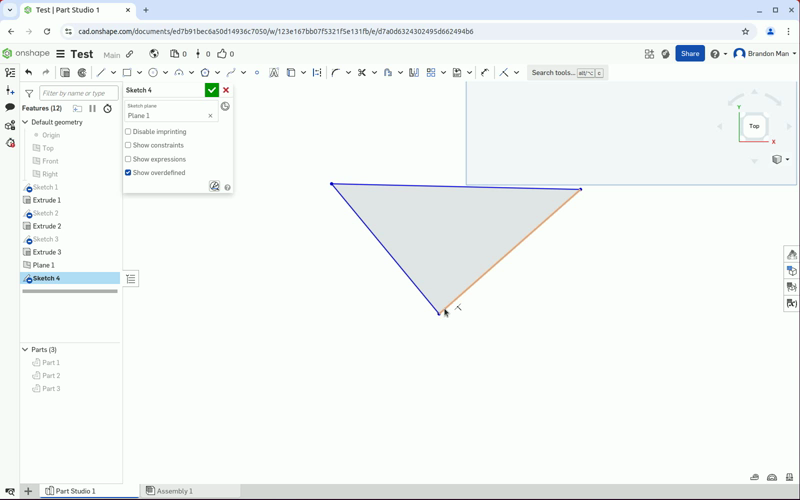
scroll(-6)
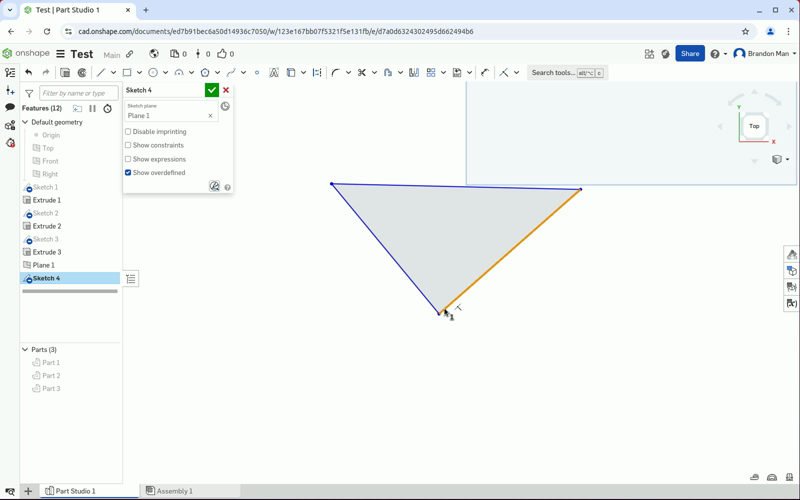
scroll(-6)
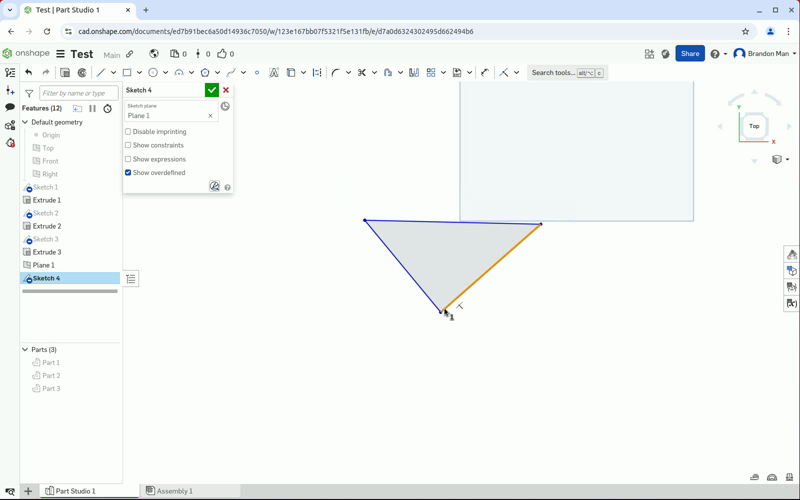
scroll(-6)
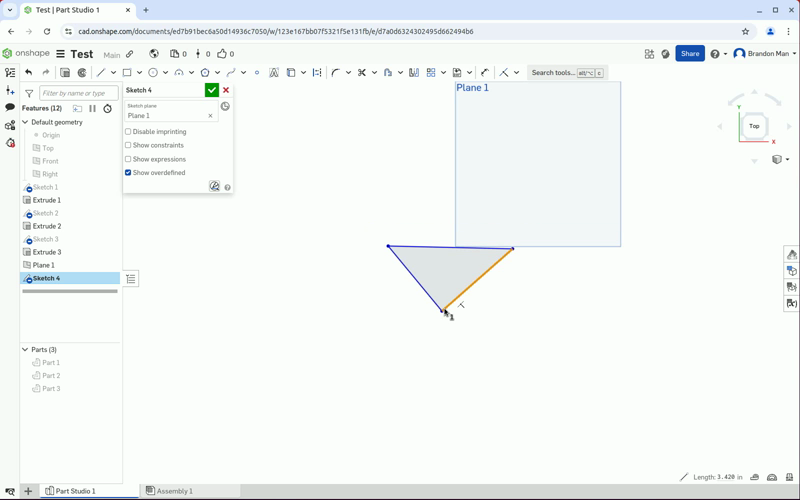
scroll(-6)
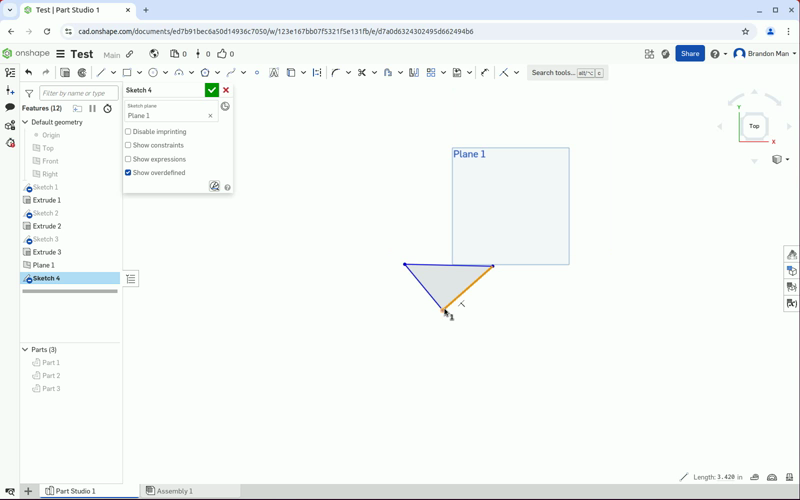
scroll(-6)
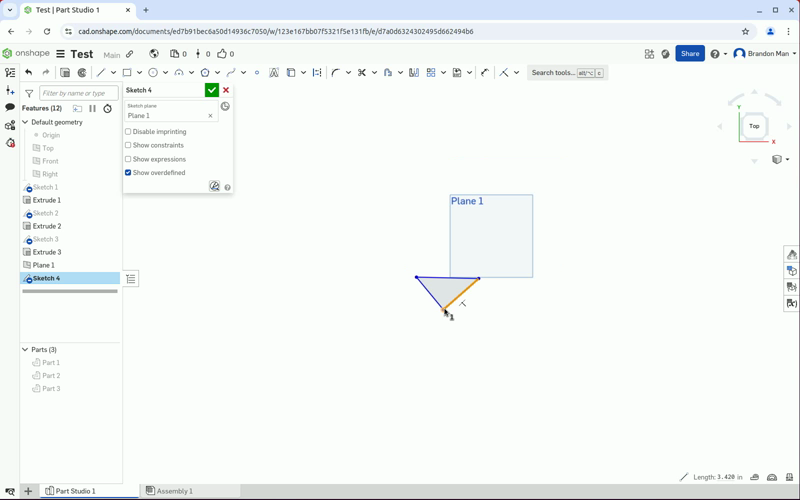
scroll(-6)
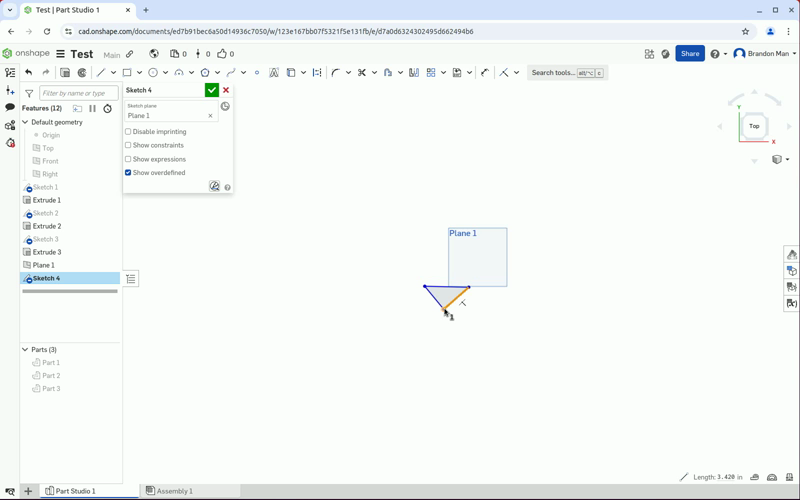
scroll(-6)
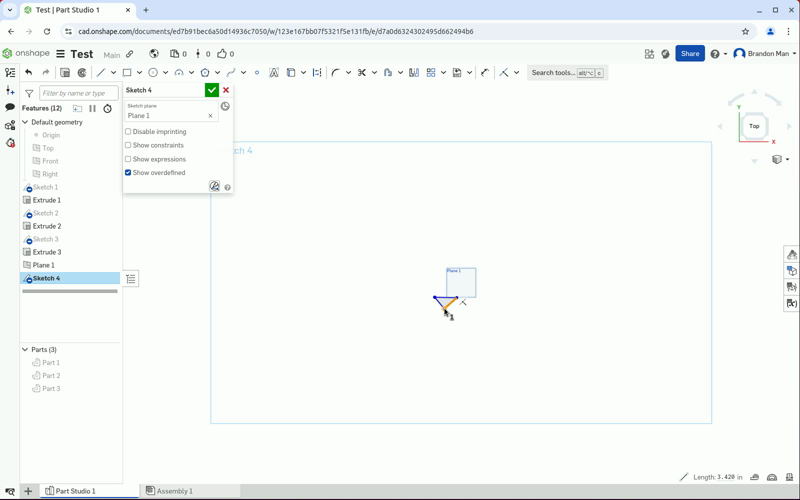
mouse_move(73, 352)
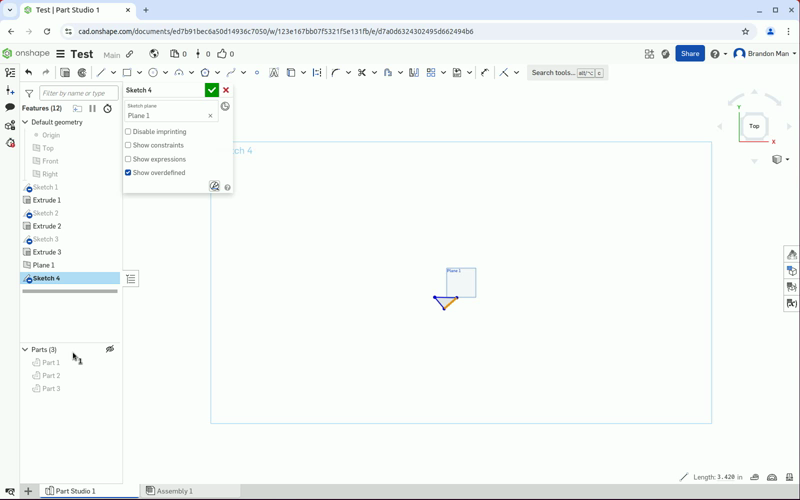
key(shift+y)
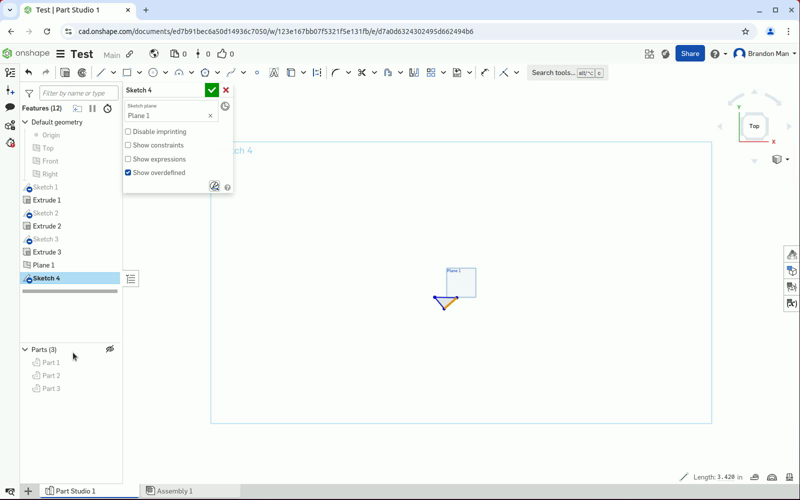
key(shift+e)
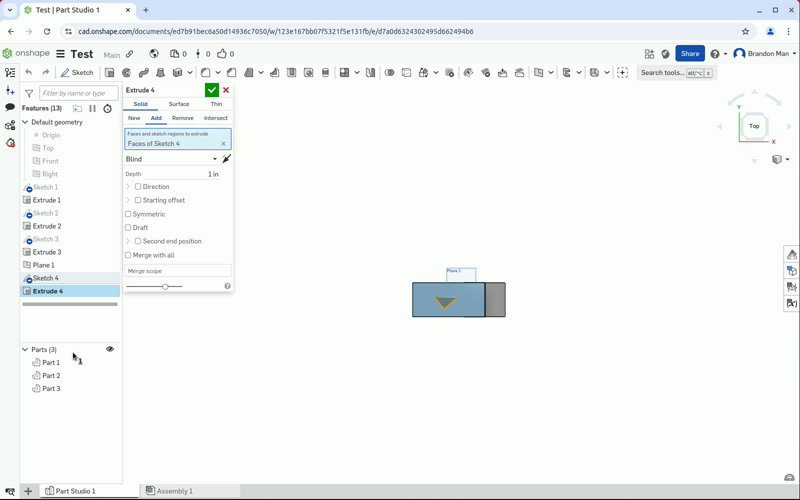
mouse_move(143, 106)
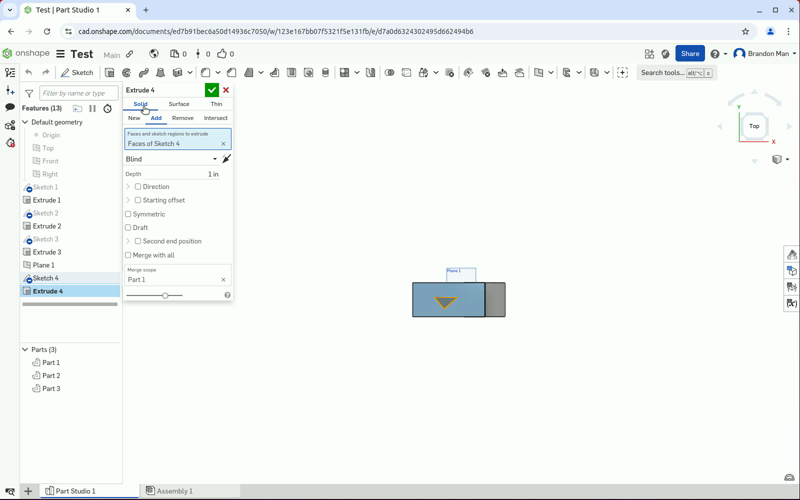
click(143, 106)
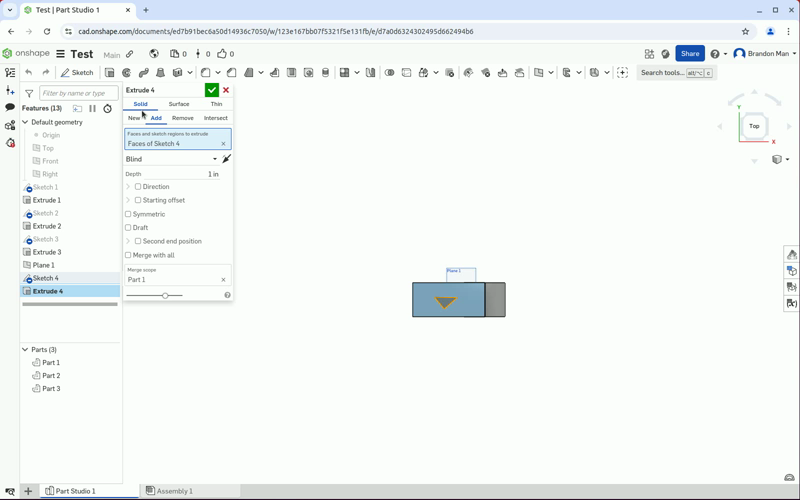
mouse_move(137, 120)
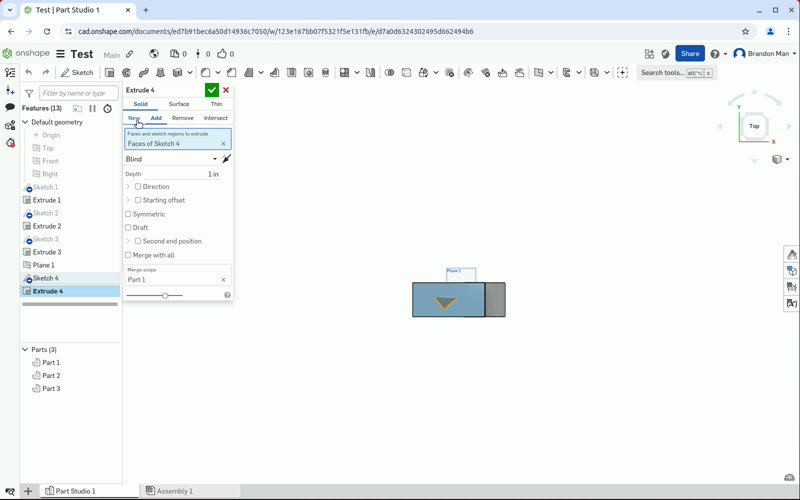
click(137, 120)
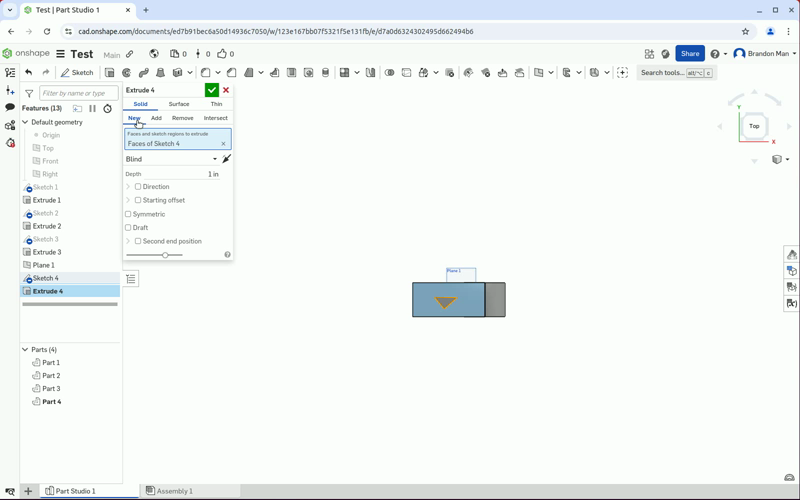
key(tab, 4)
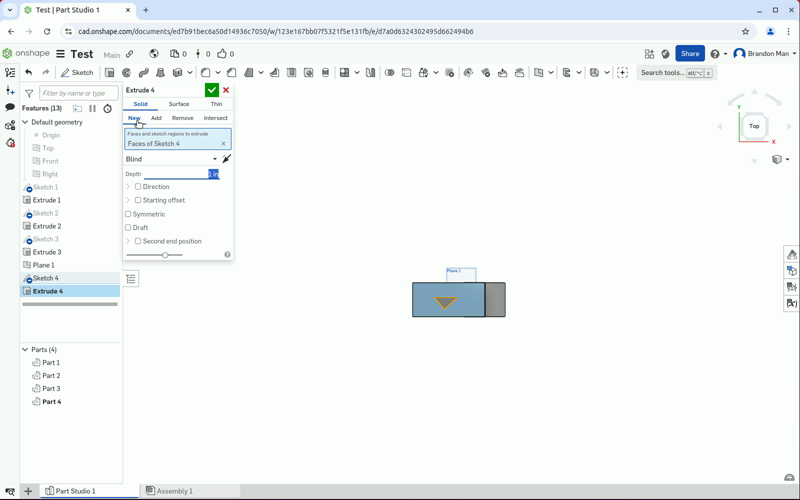
text(6.981)
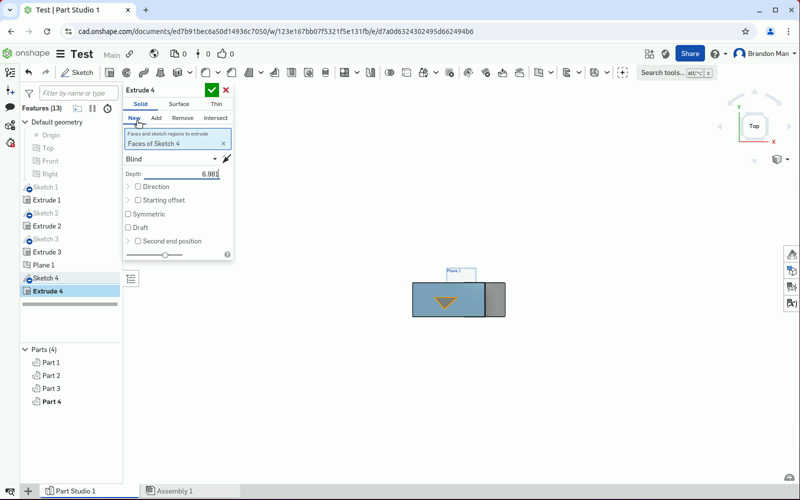
key(enter)
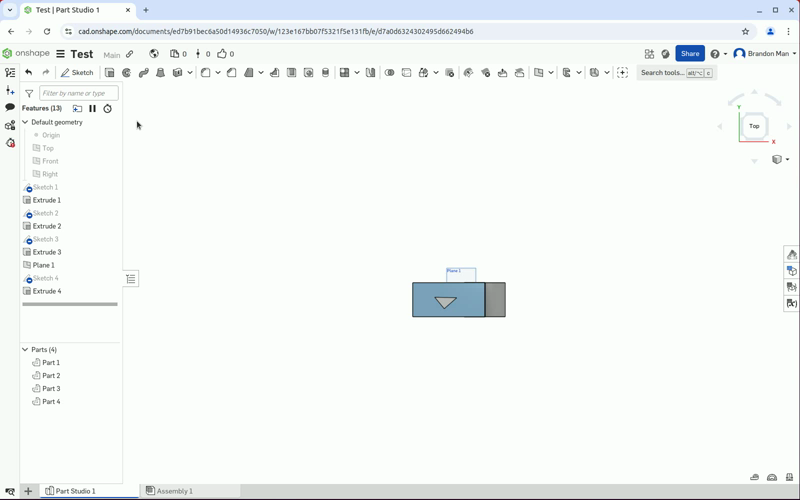
key(shift+h)
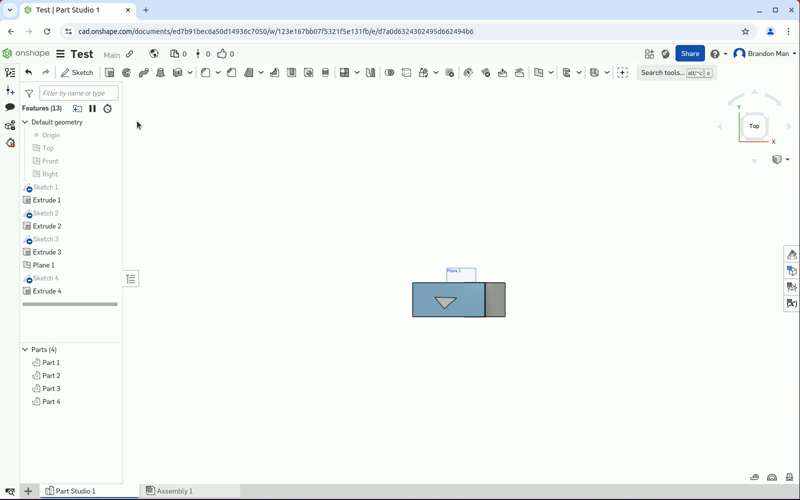
key(shift+h)
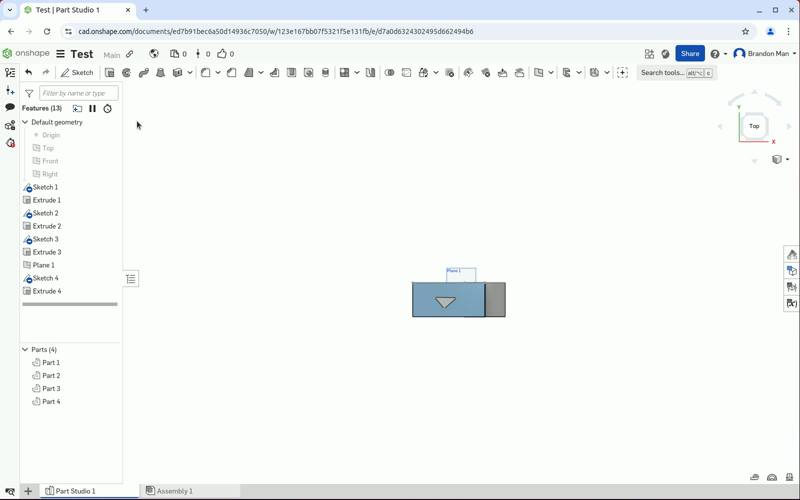
key(shift+7)
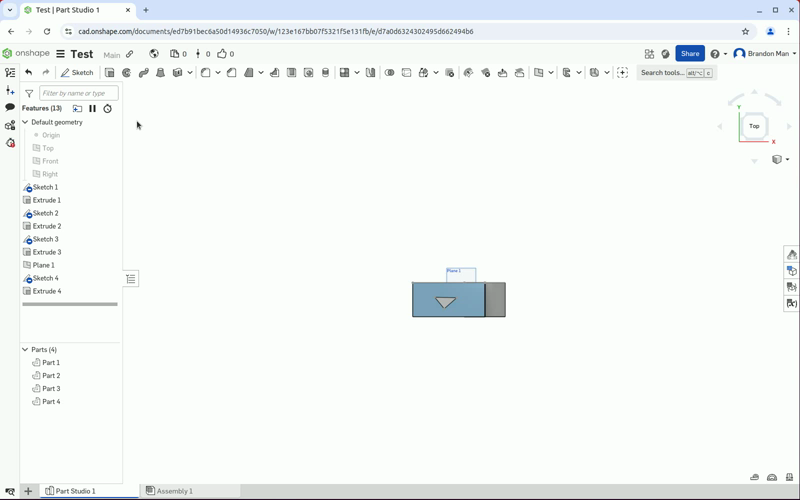
key(up, 3)
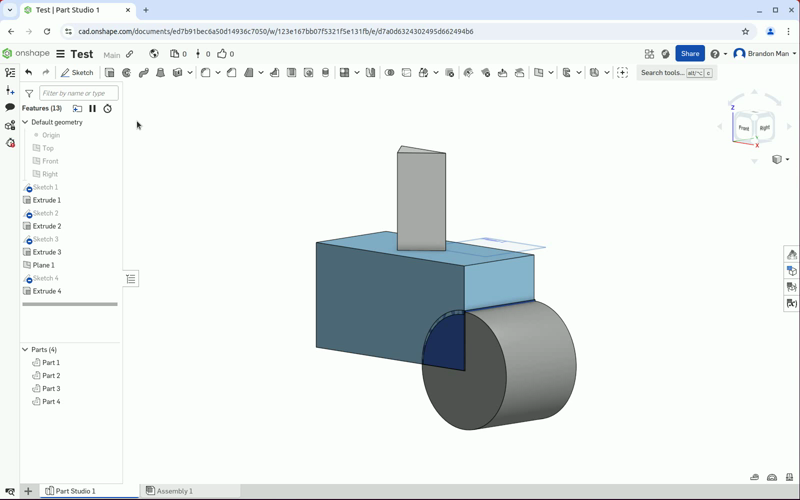
key(left, 3)
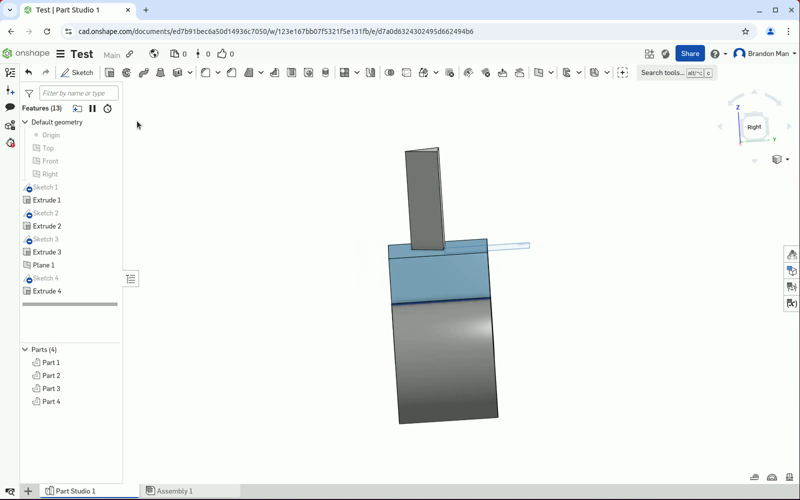
key(right, 3)
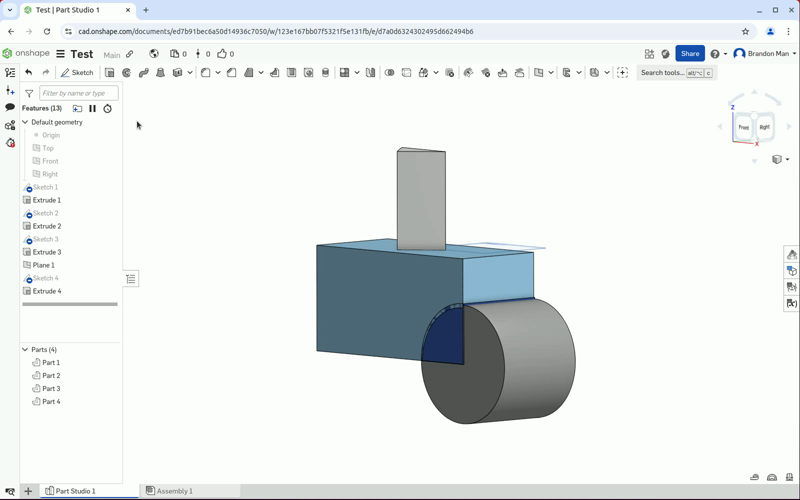
key(down, 3)
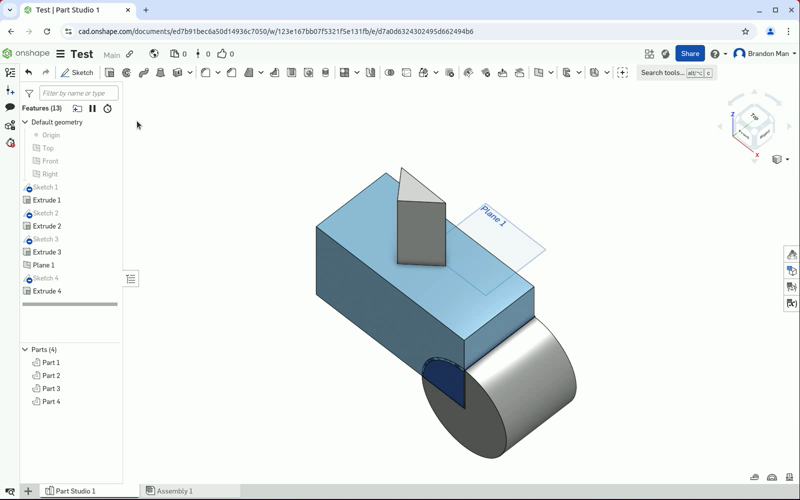
mouse_move(73, 189)
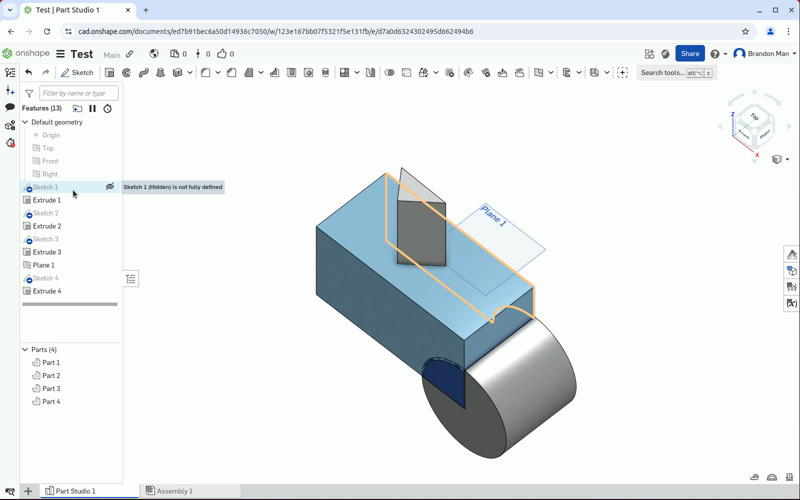
click(73, 189)